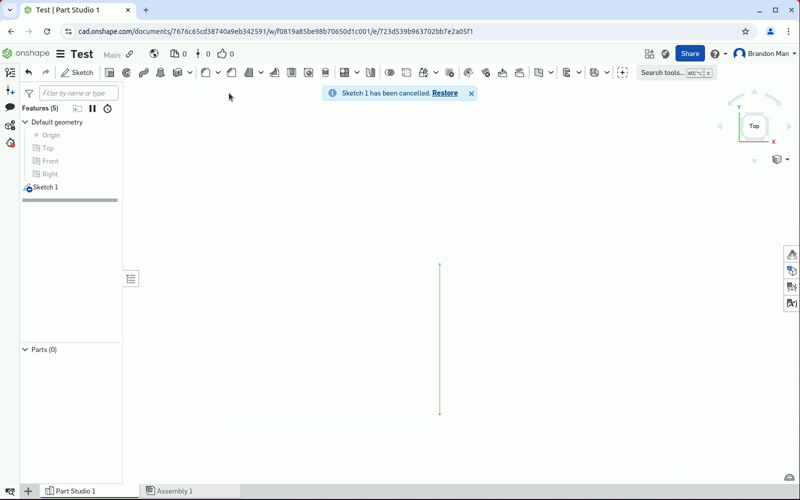
key(shift+h)
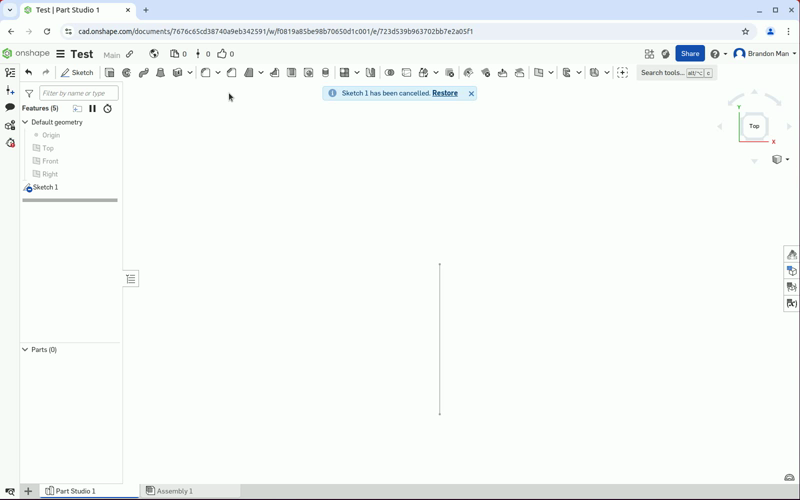
key(shift+s)
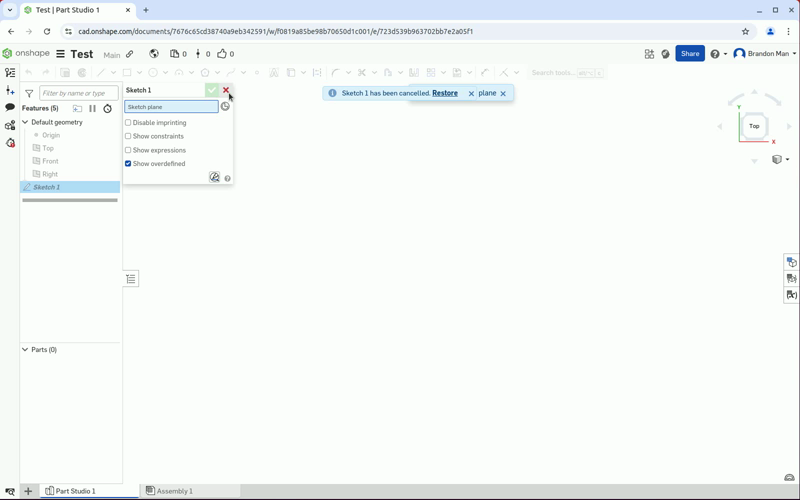
mouse_move(73, 150)
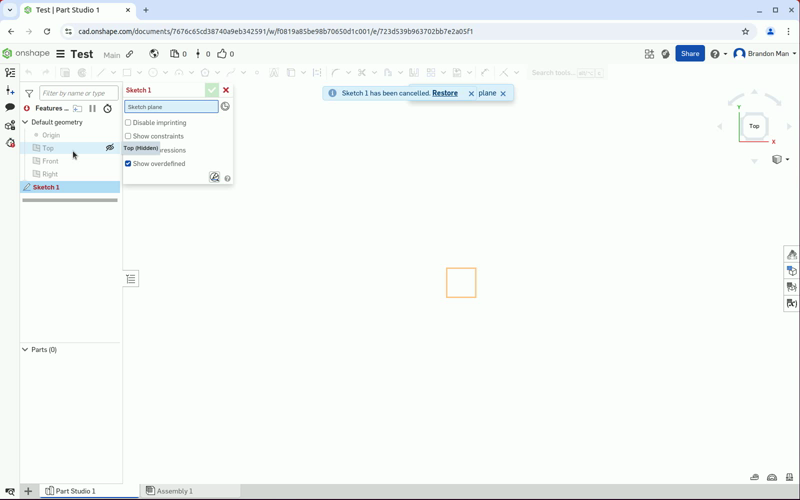
click(73, 150)
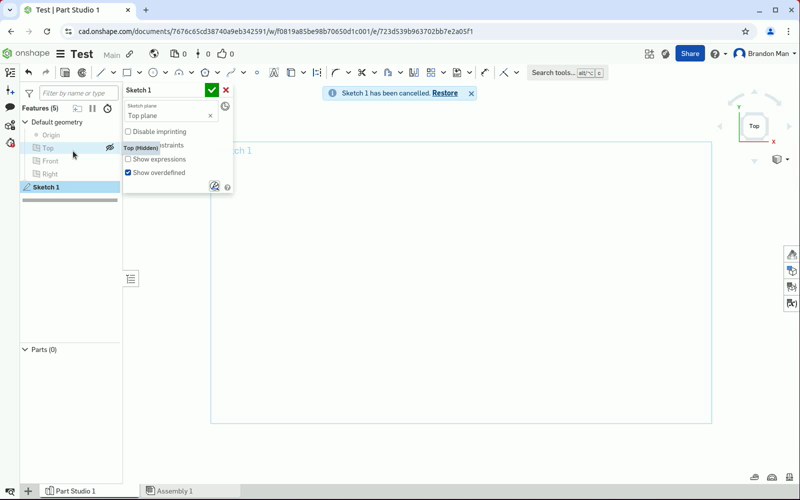
mouse_move(73, 352)
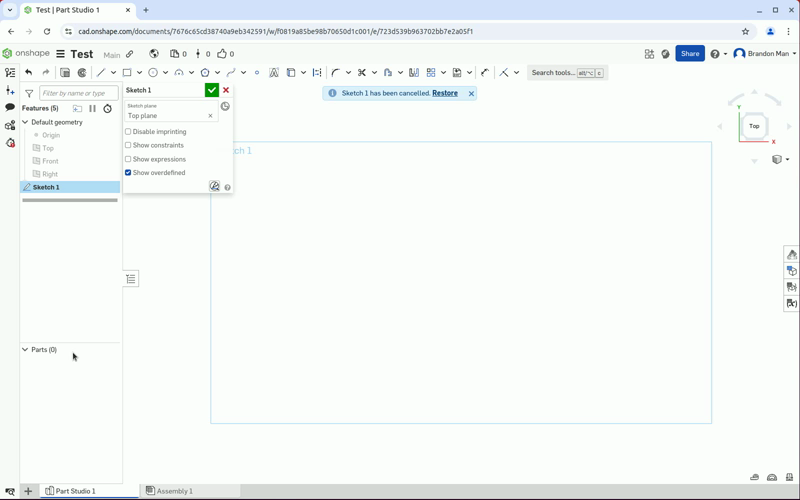
key(y)
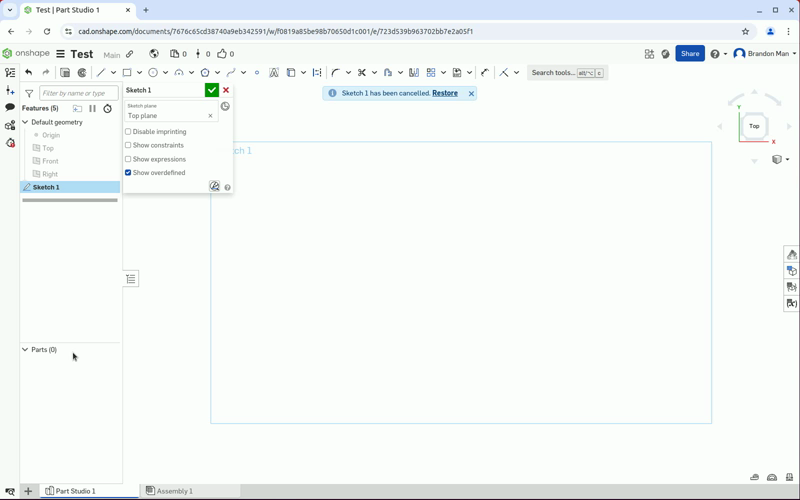
key(l)
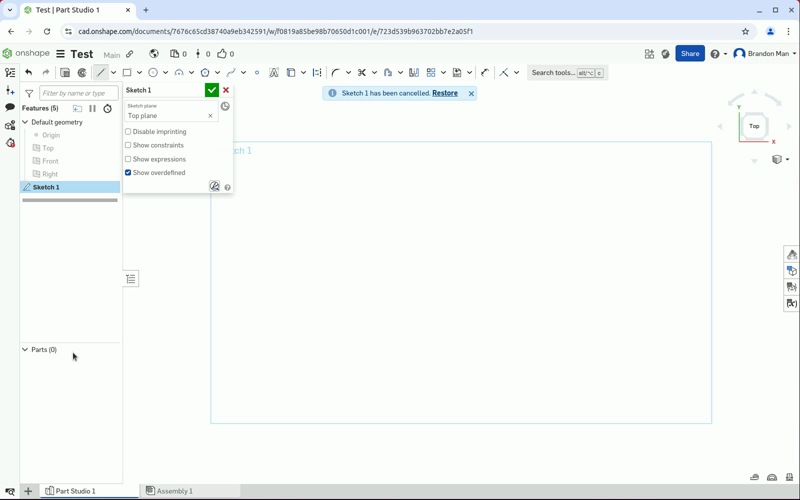
key_down(shift)
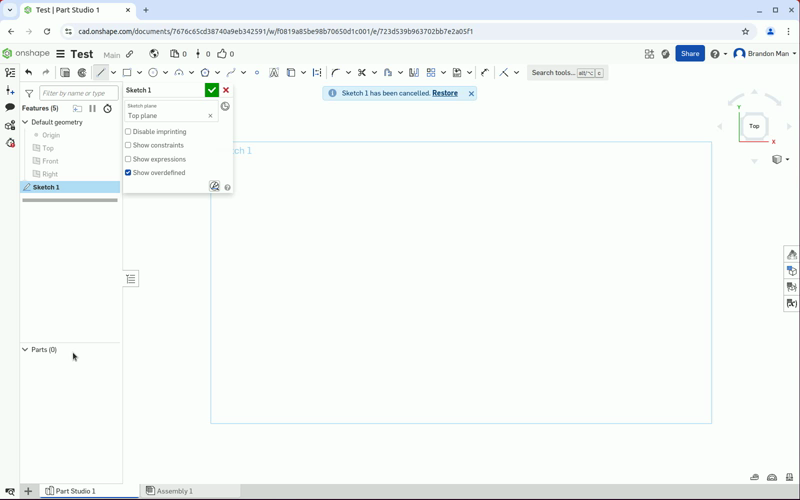
mouse_move(460, 325)
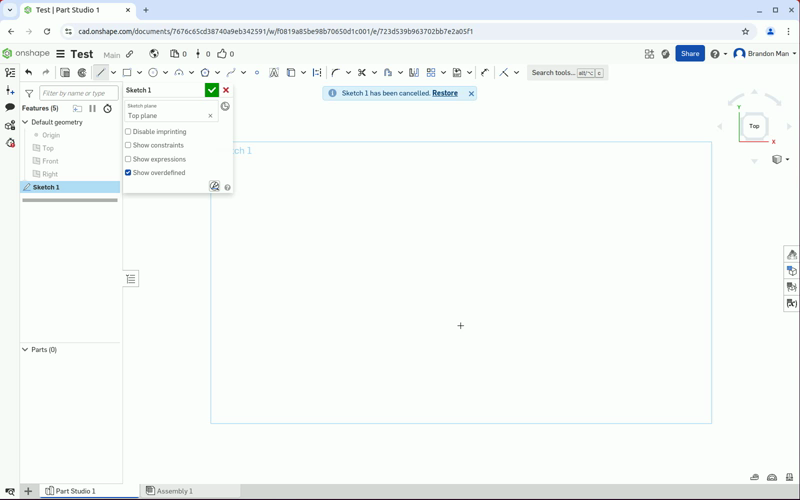
click(460, 325)
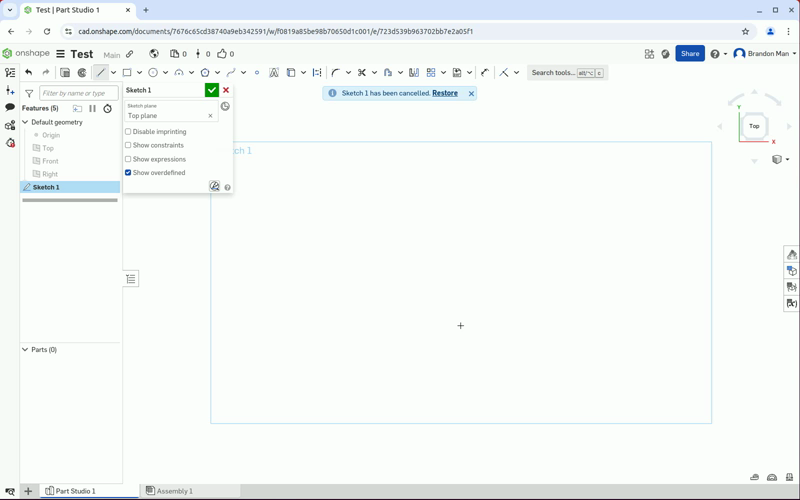
key_up(shift)
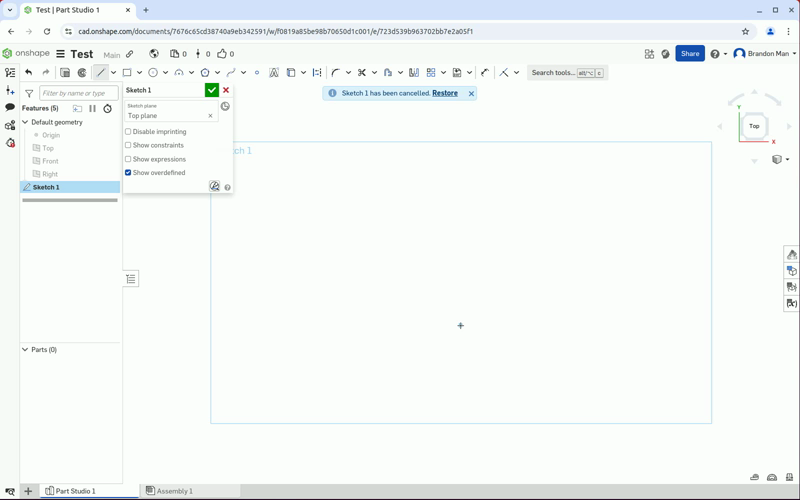
key_down(shift)
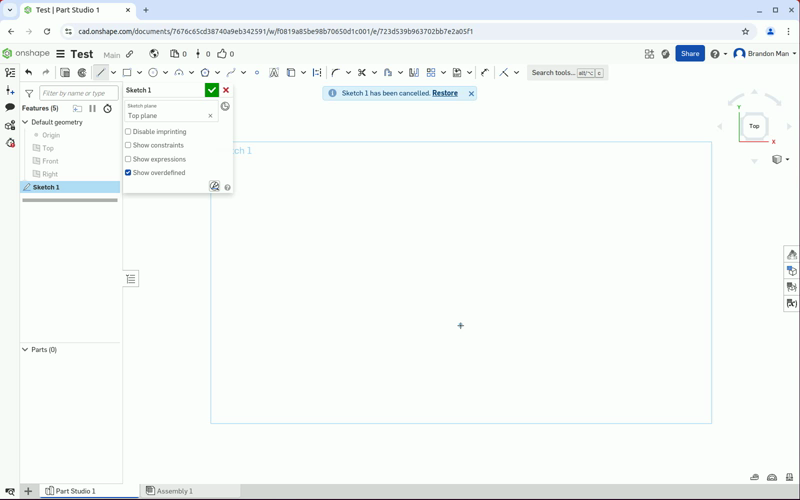
mouse_move(490, 325)
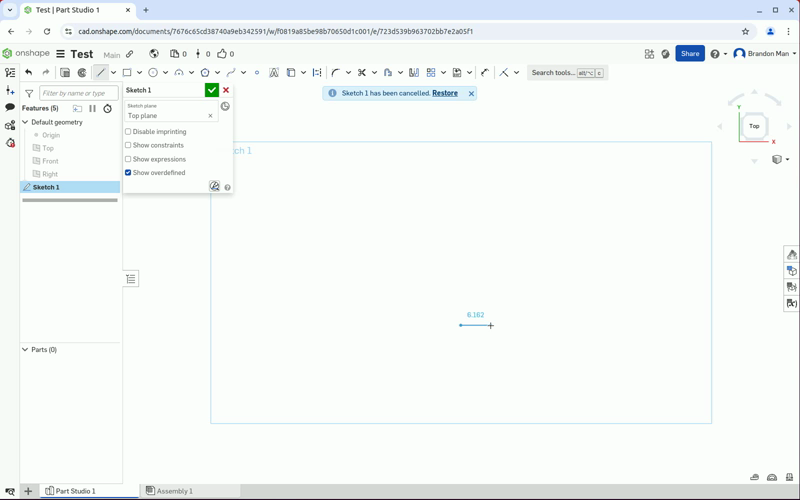
mouse_move(487, 325)
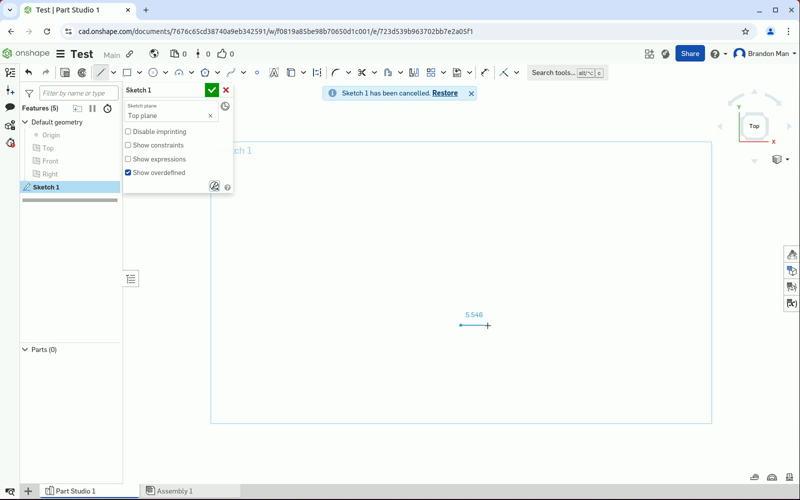
click(487, 325)
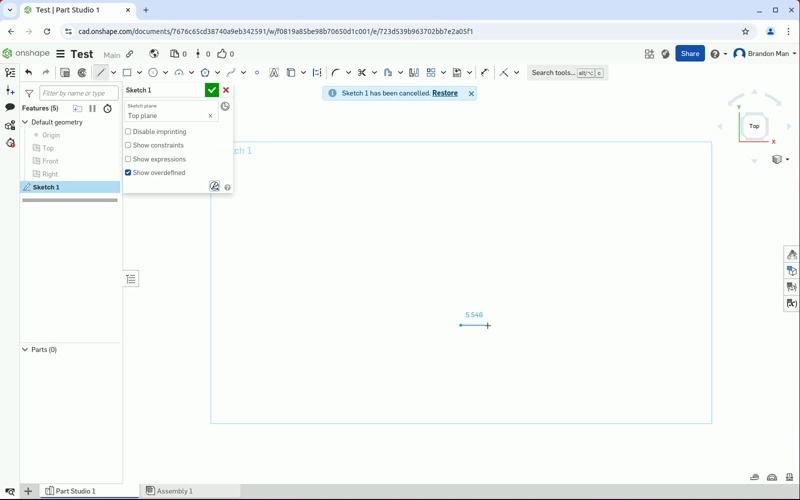
key_up(shift)
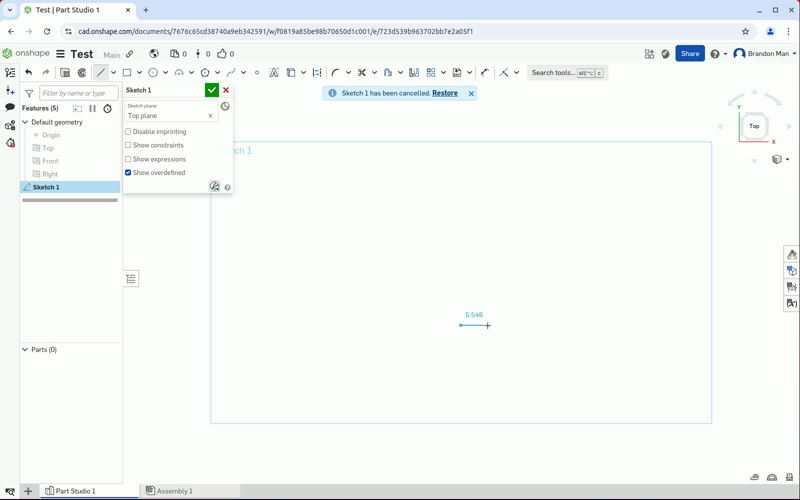
key_down(shift)
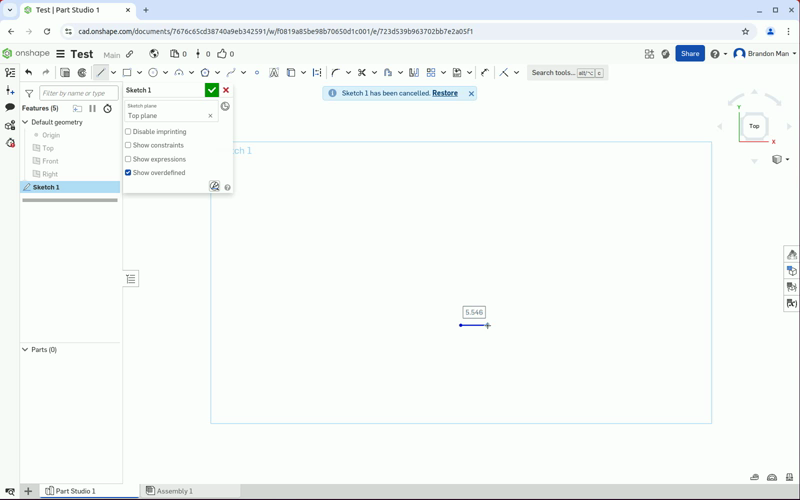
mouse_move(487, 240)
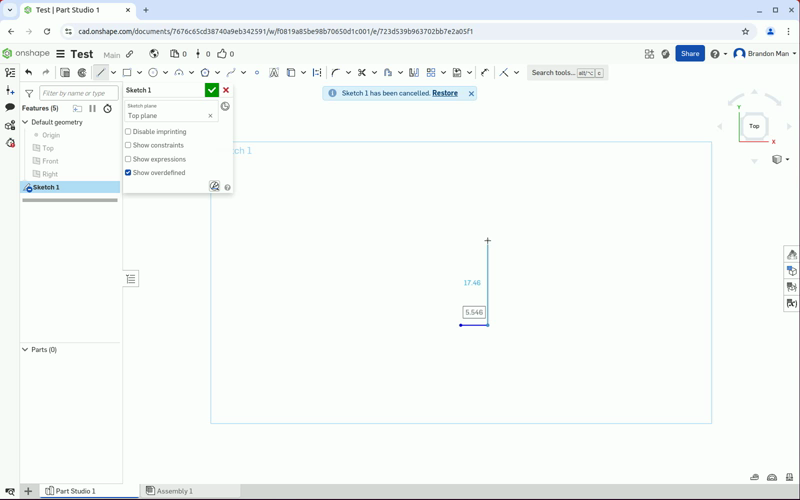
click(487, 240)
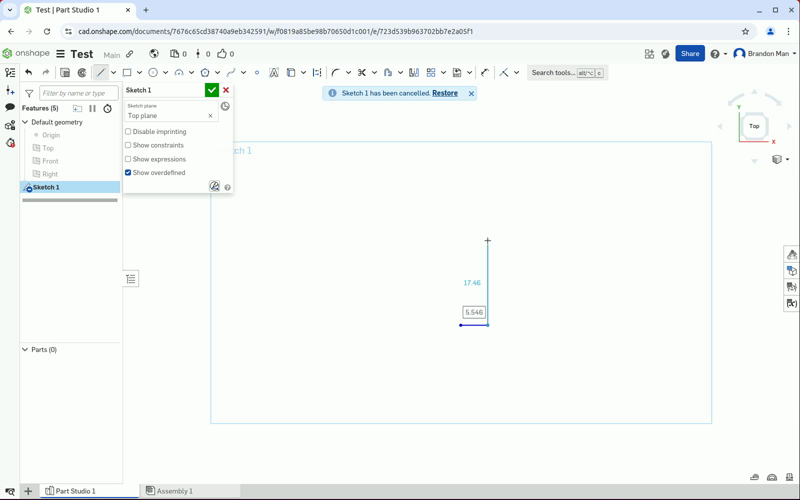
key_up(shift)
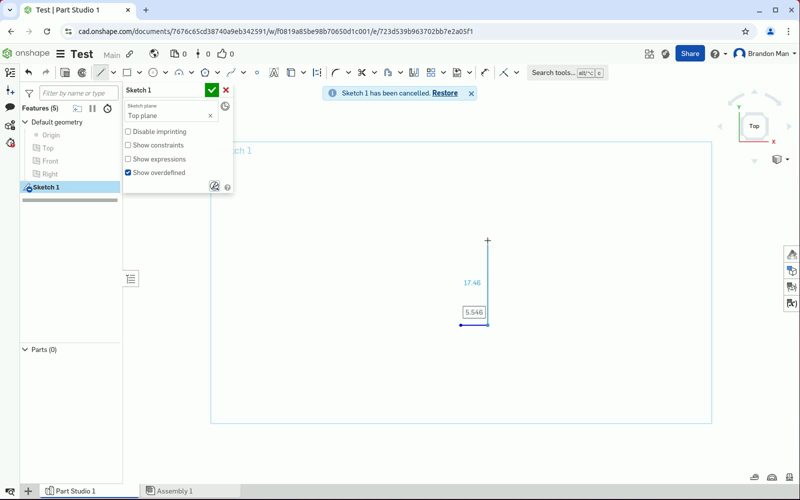
key_down(shift)
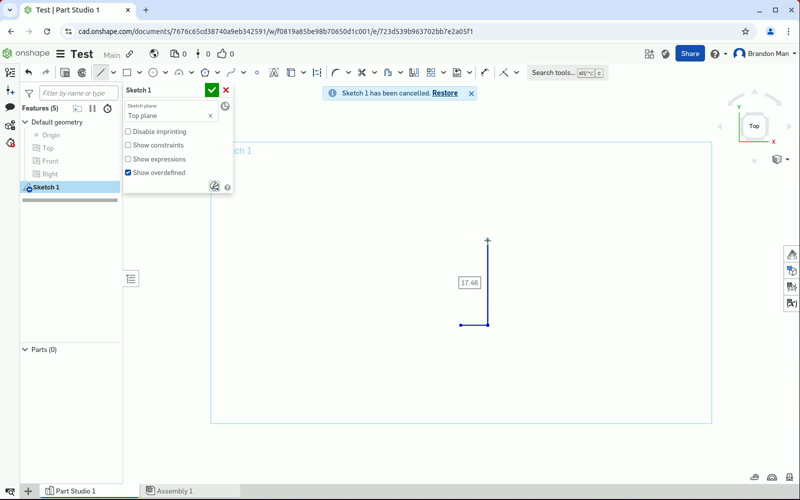
mouse_move(517, 240)
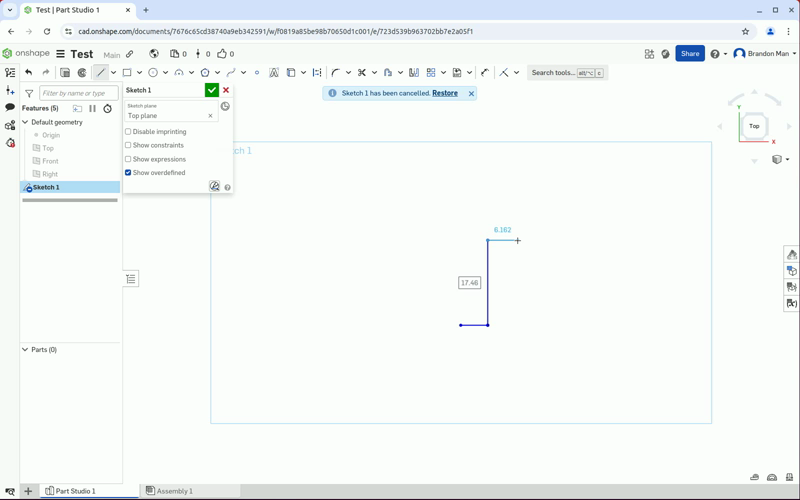
mouse_move(460, 240)
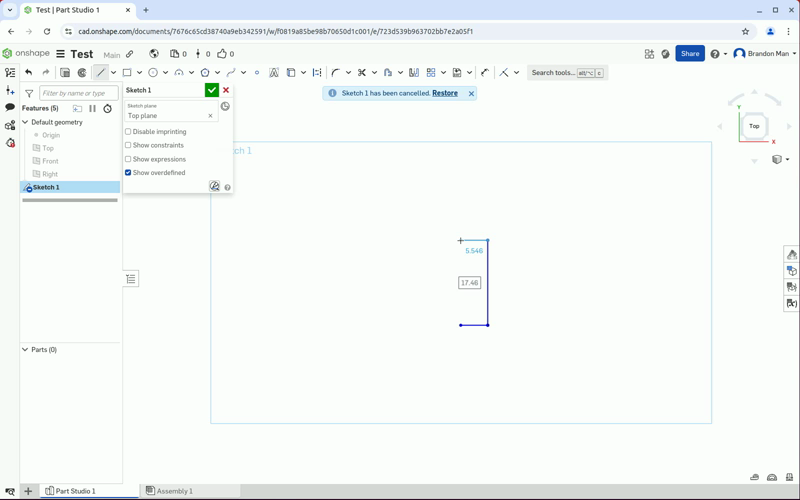
click(460, 240)
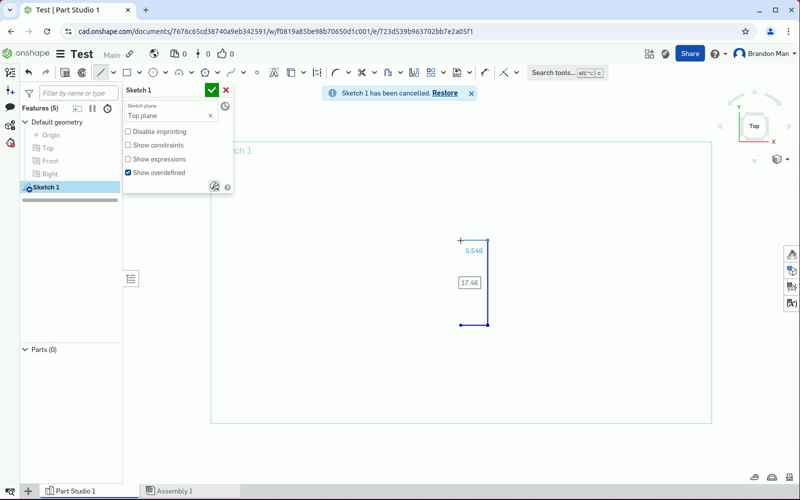
key_up(shift)
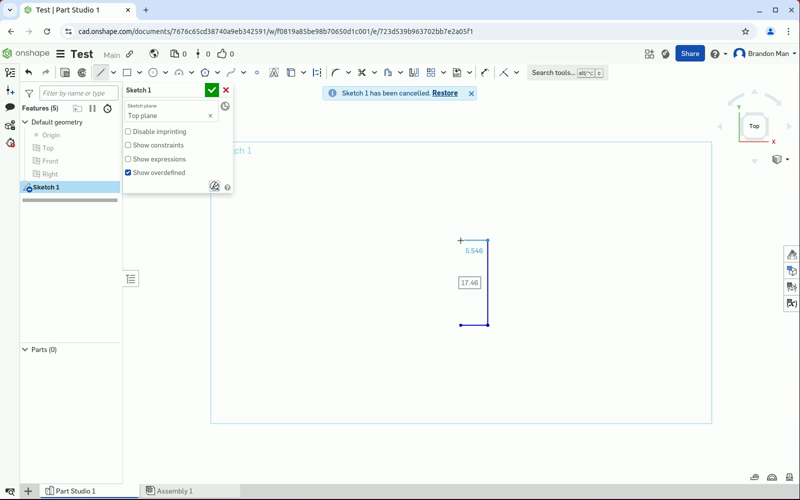
key_down(shift)
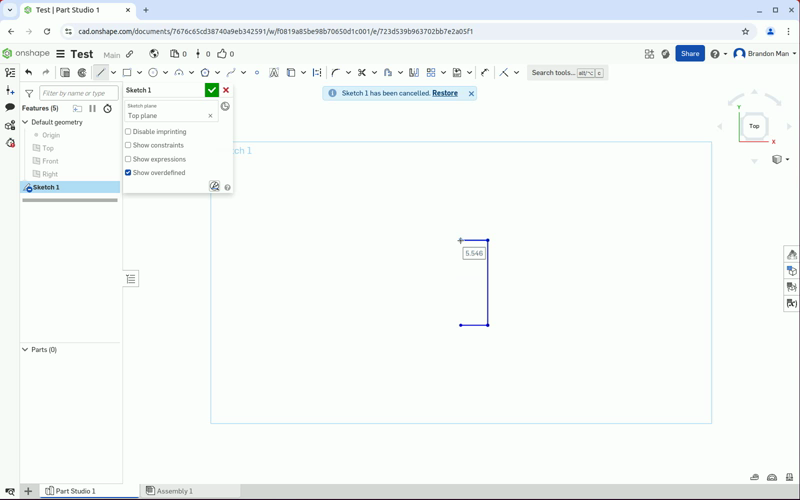
mouse_move(460, 325)
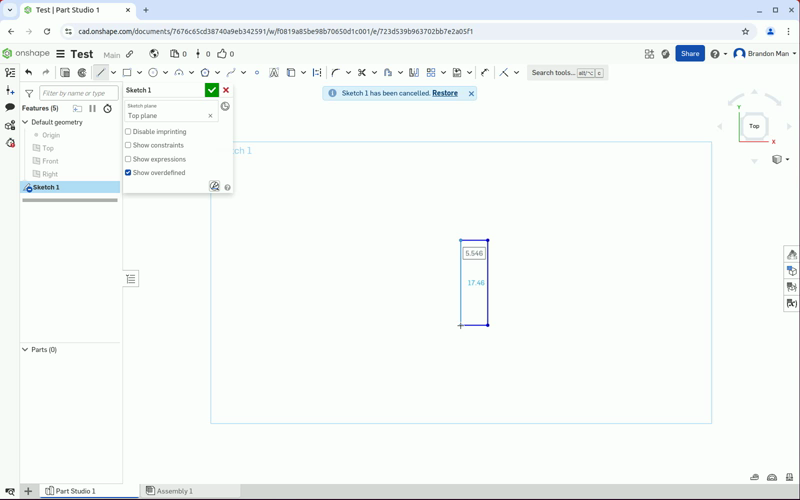
key_up(shift)
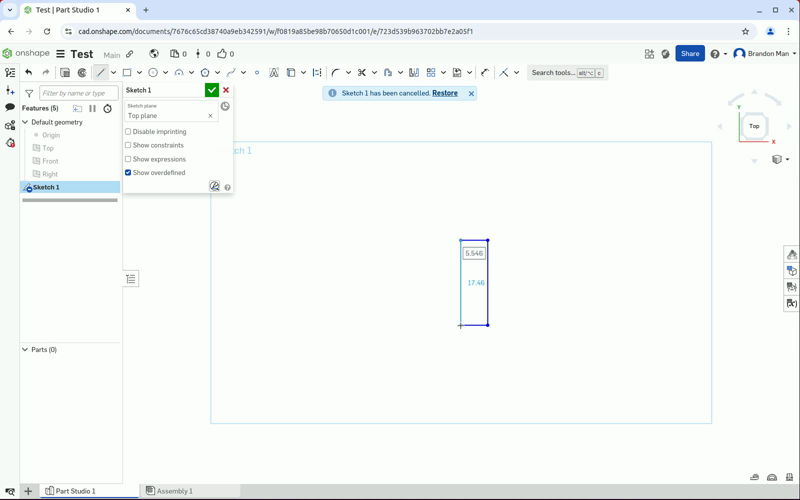
click(460, 325)
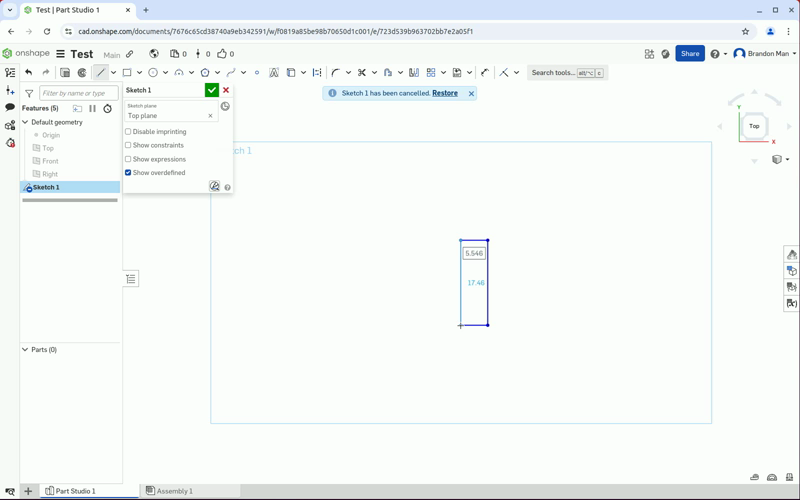
key(esc)
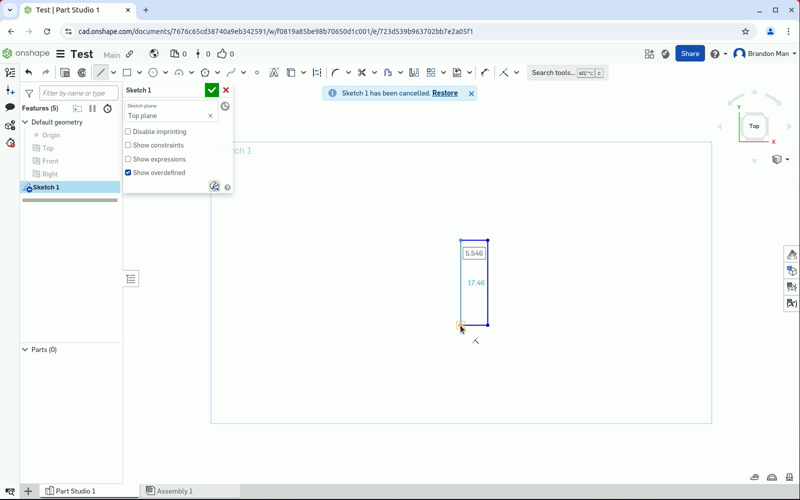
mouse_move(480, 322)
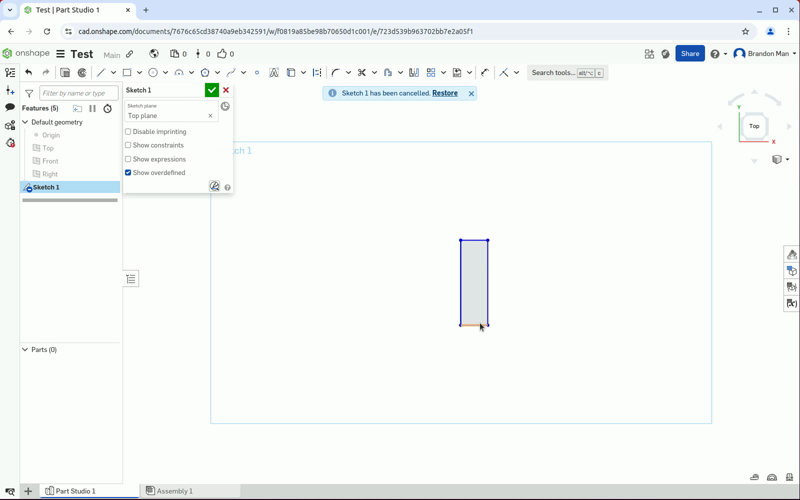
click(480, 322)
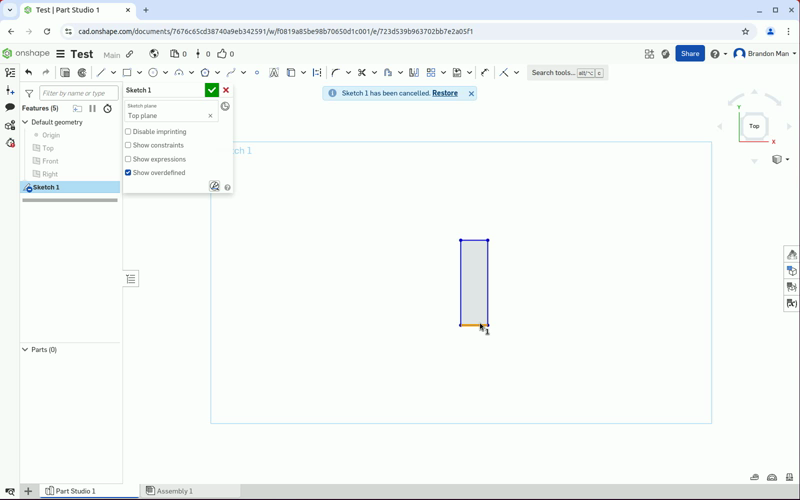
mouse_move(73, 352)
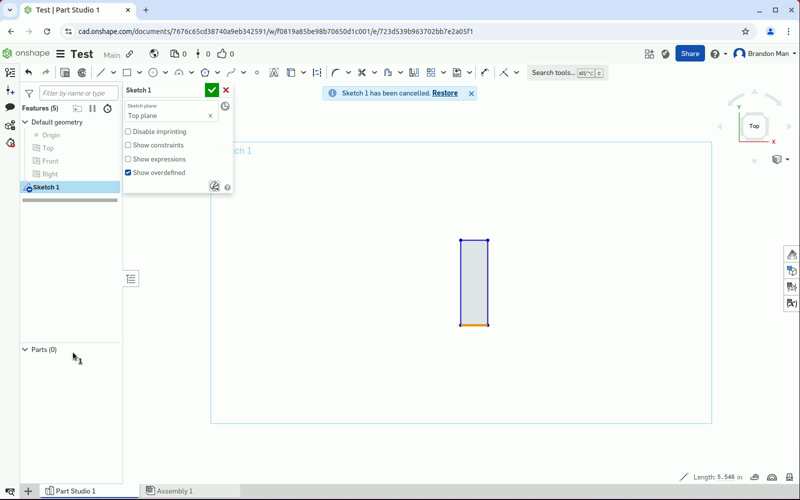
key(shift+y)
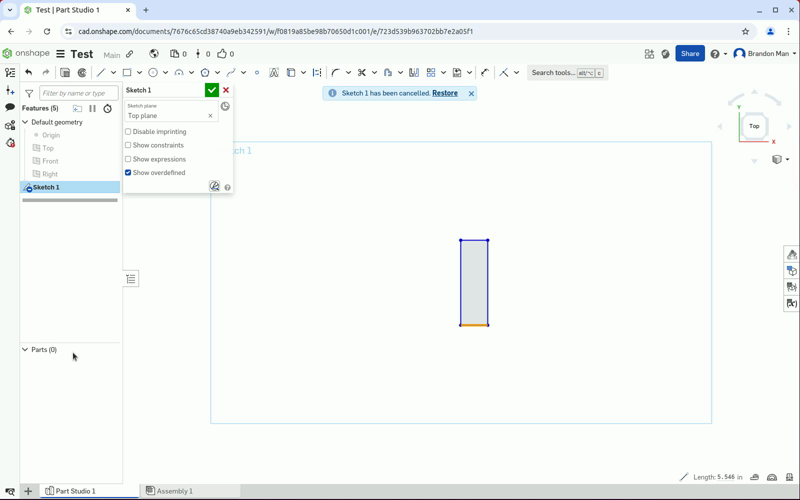
key(shift+e)
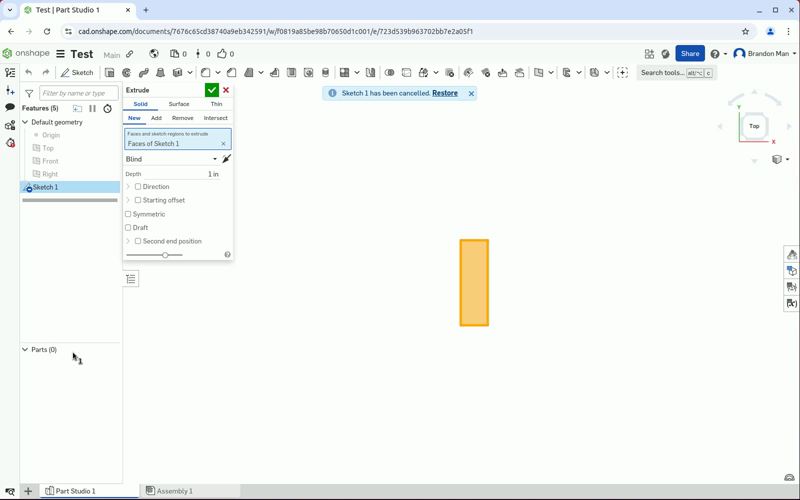
mouse_move(143, 106)
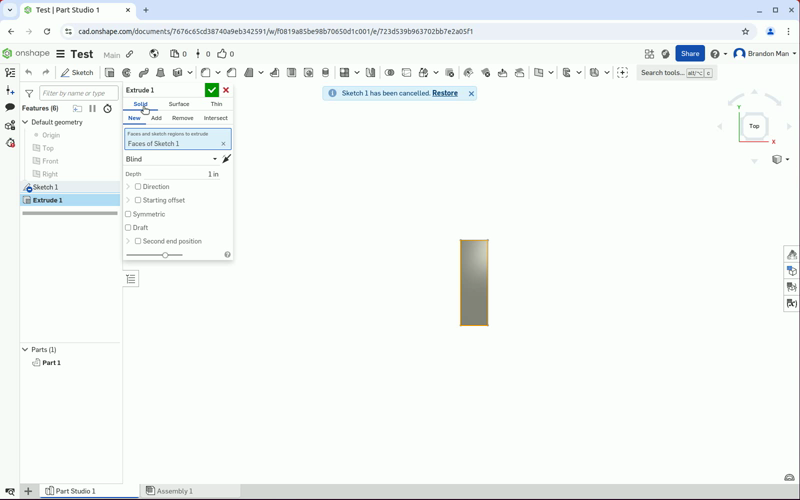
click(143, 106)
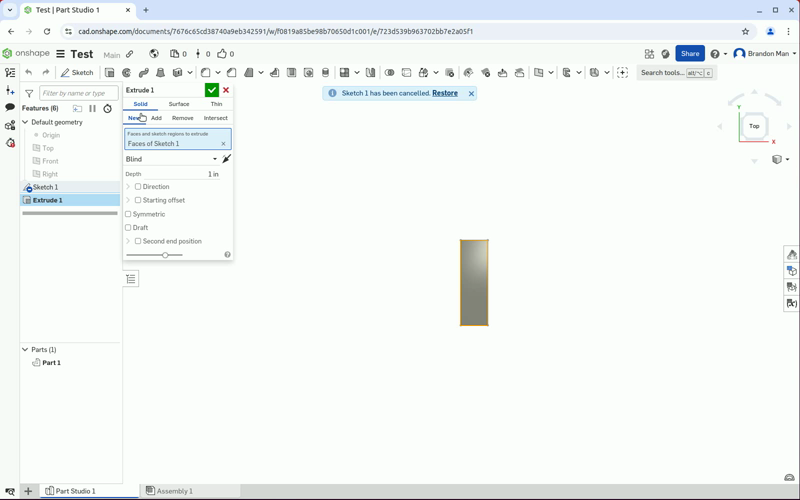
mouse_move(137, 120)
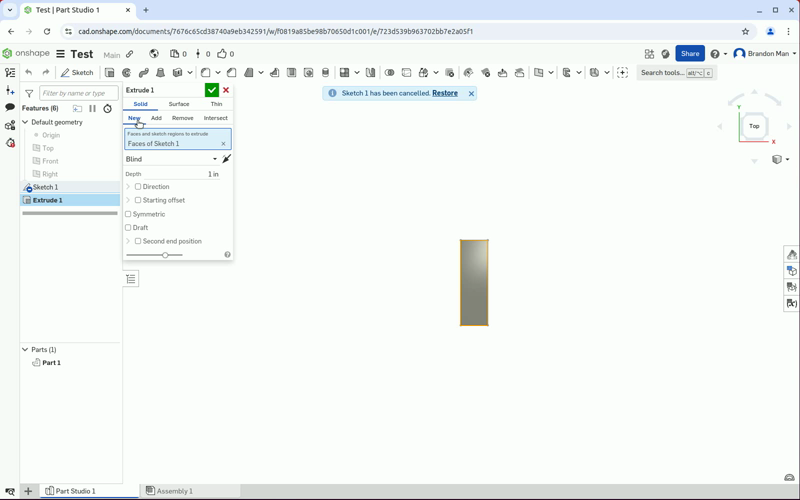
click(137, 120)
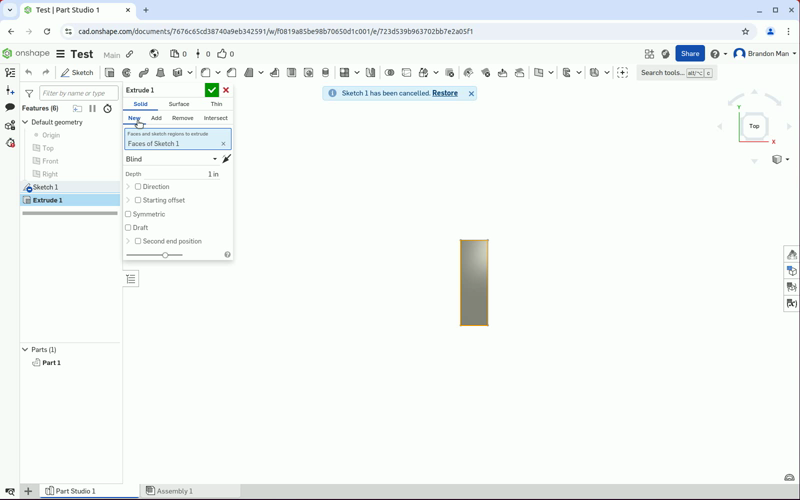
key(tab, 4)
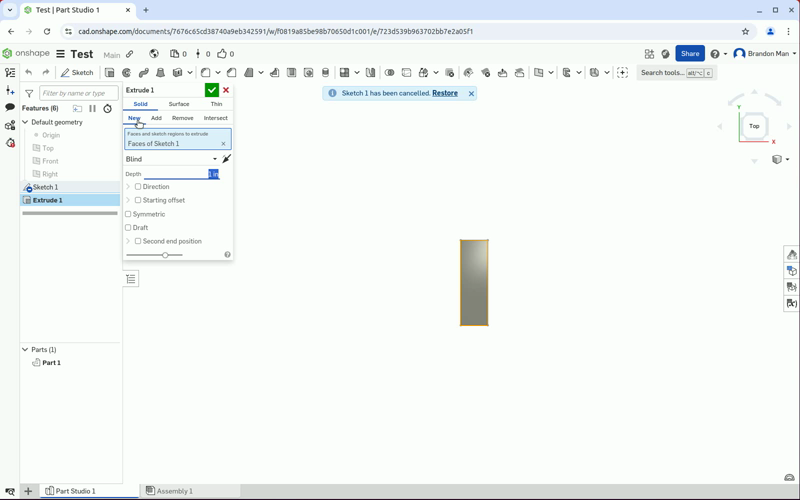
text(23.108)
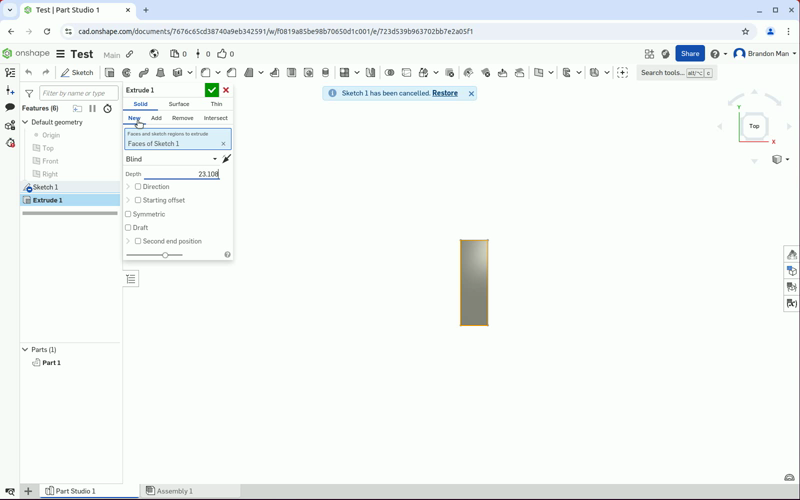
key(enter)
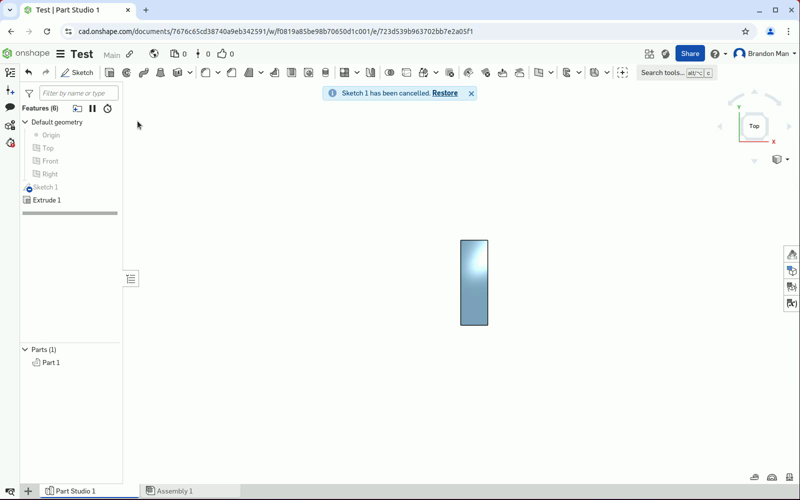
key(shift+h)
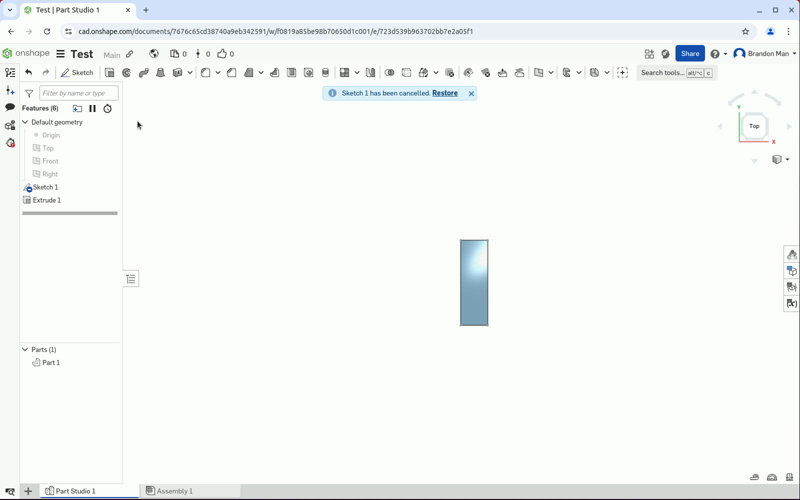
key(shift+h)
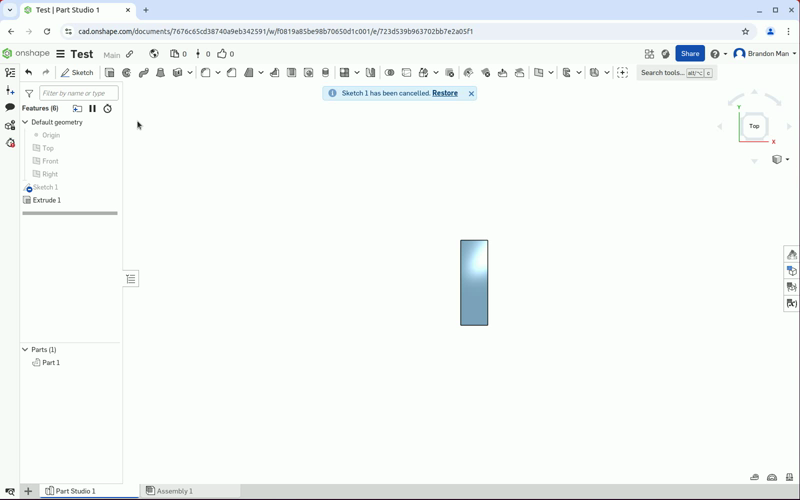
mouse_move(73, 189)
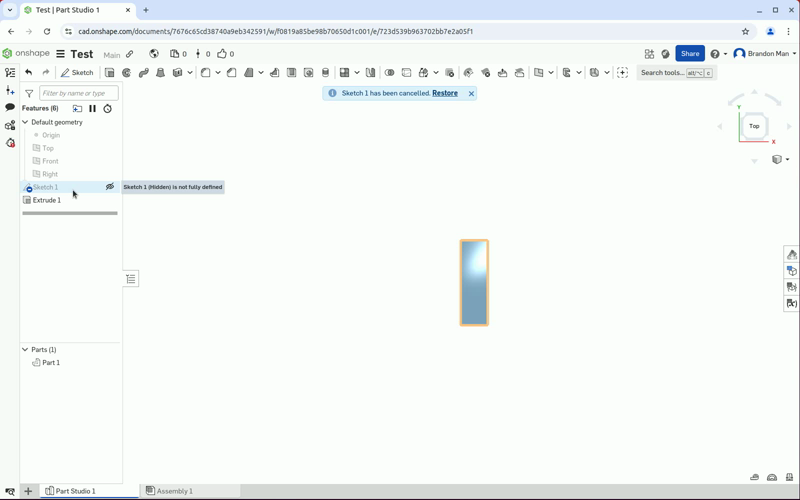
click(73, 189)
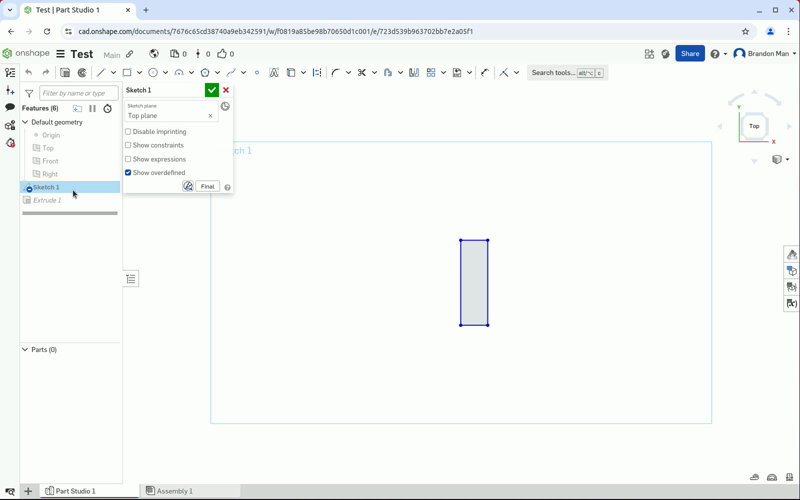
mouse_move(229, 92)
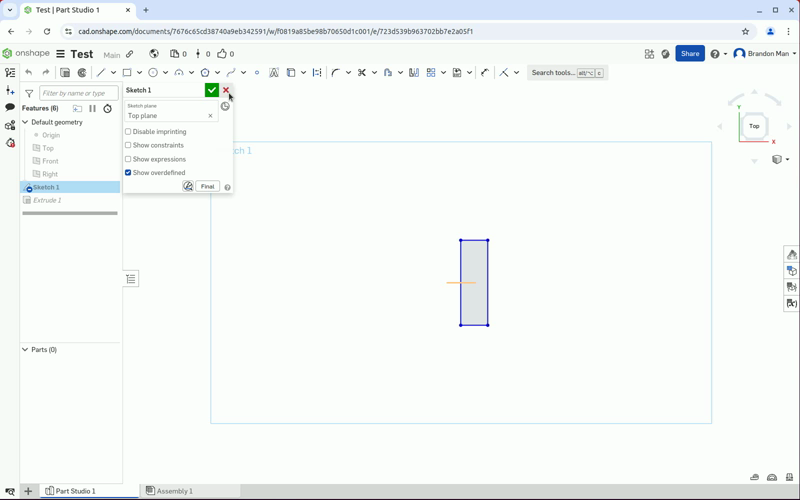
click(229, 92)
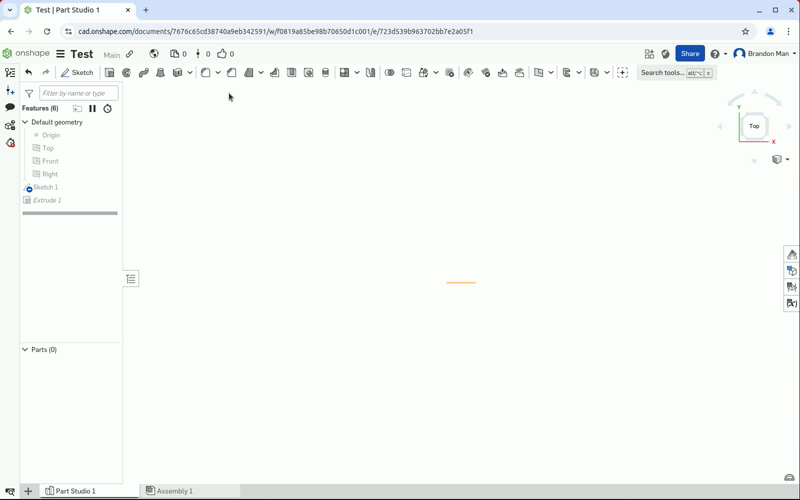
mouse_move(73, 352)
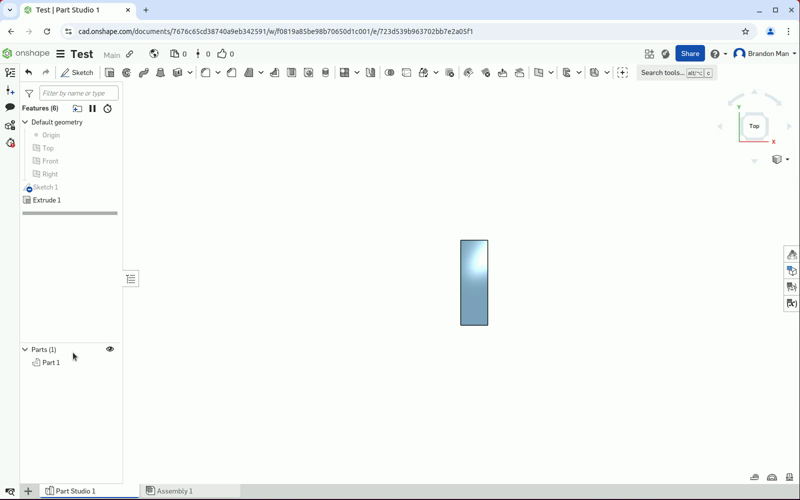
key(y)
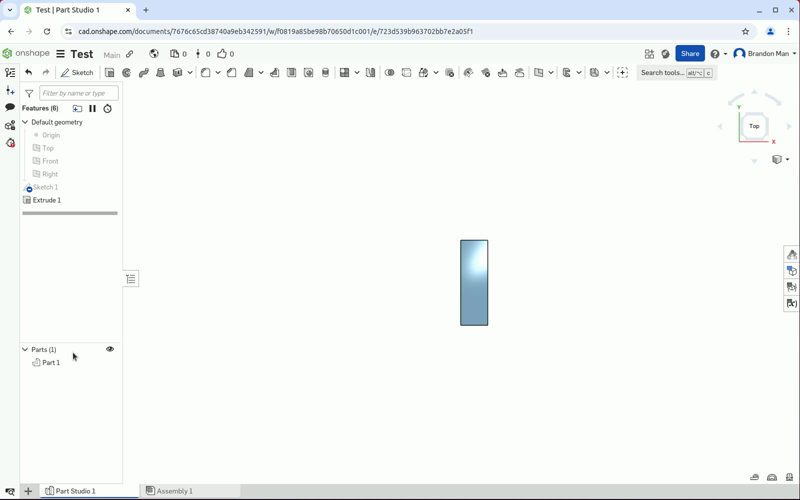
key(shift+p)
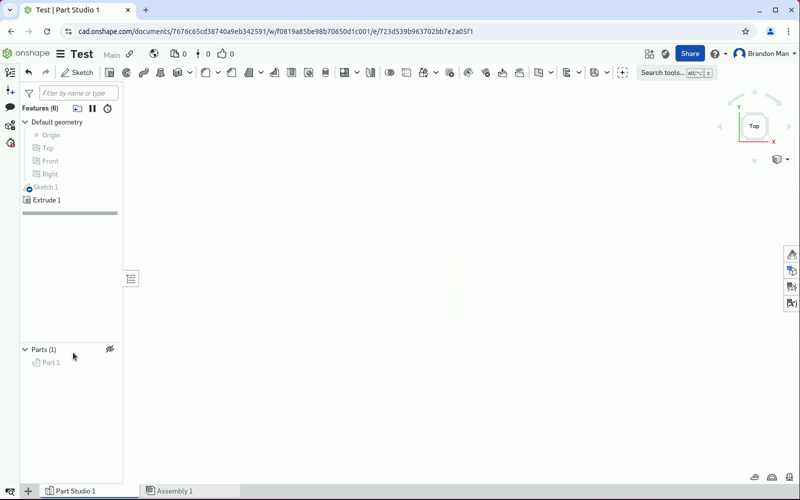
key(space)
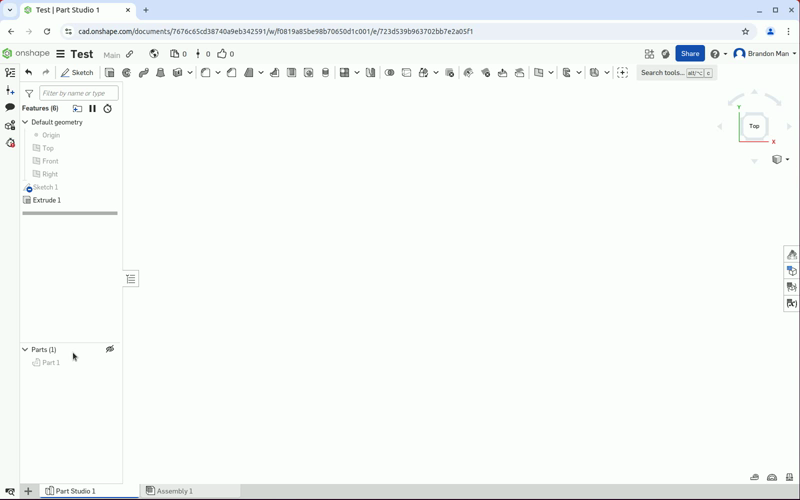
key_down(shift)
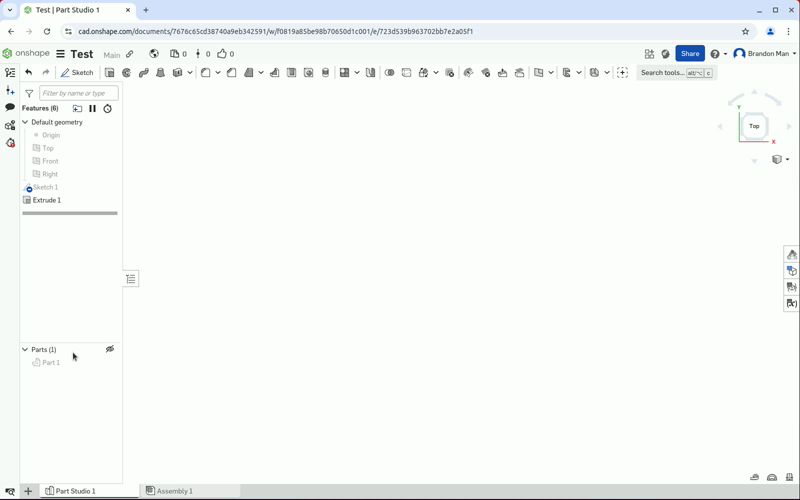
key(up)
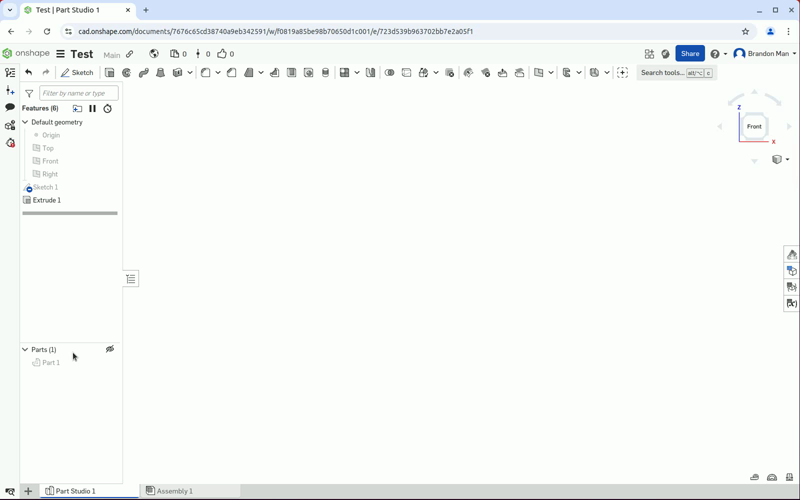
key_up(shift)
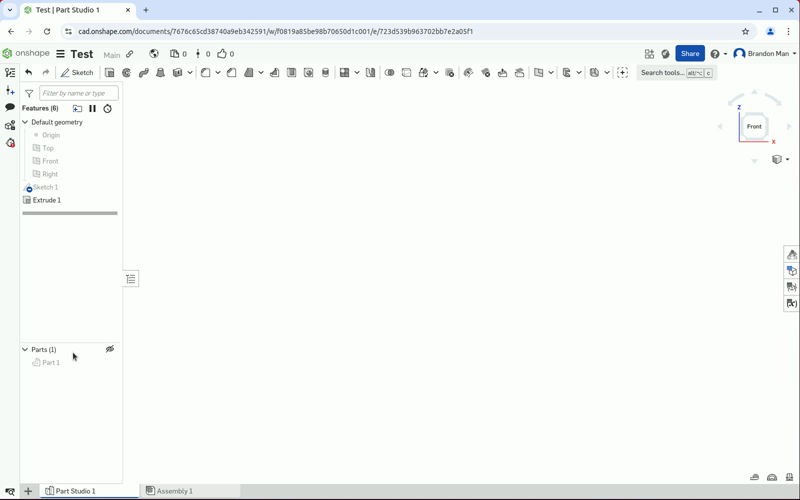
key(space)
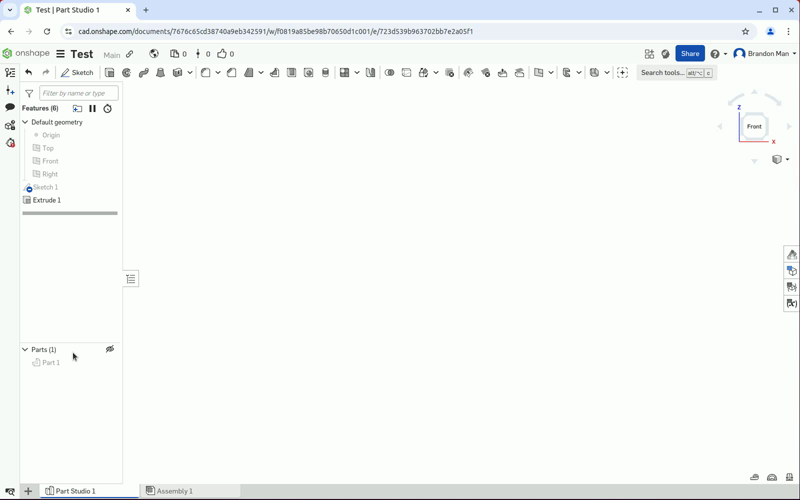
key_down(shift)
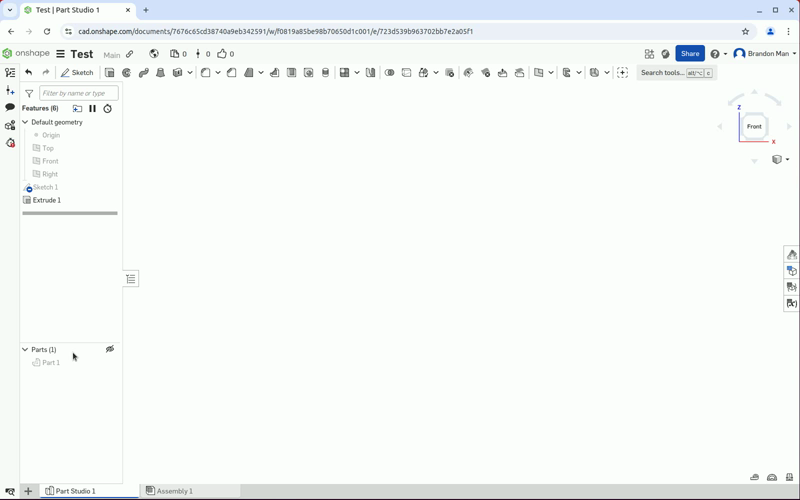
key(left)
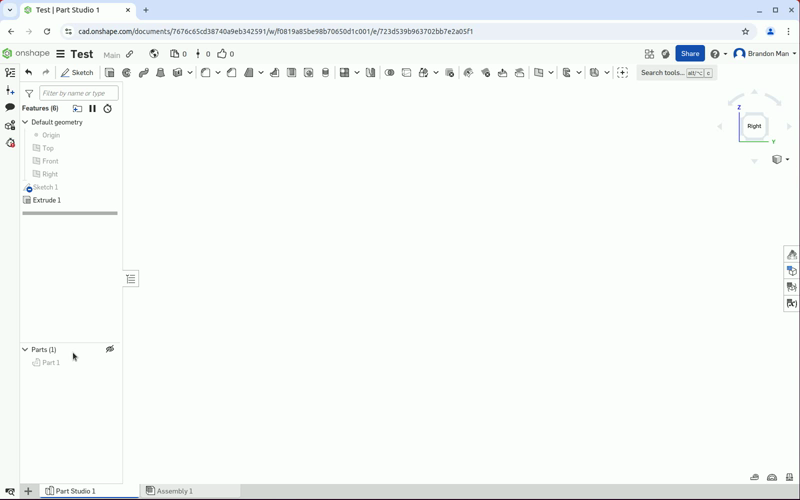
key_up(shift)
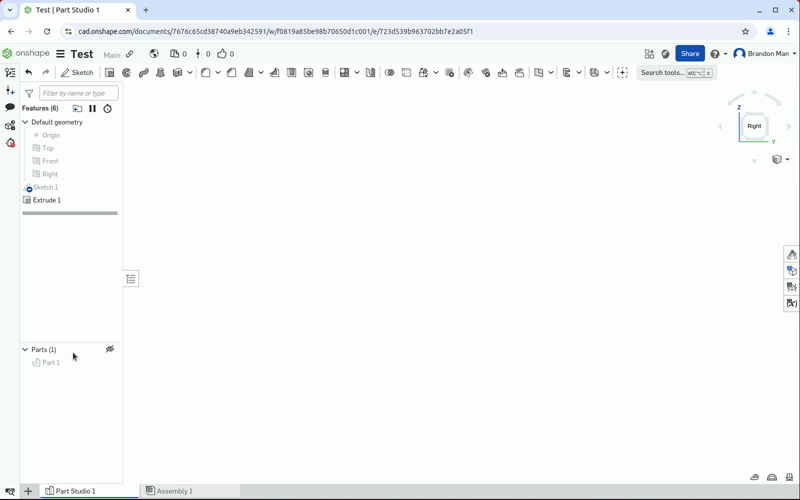
mouse_move(73, 352)
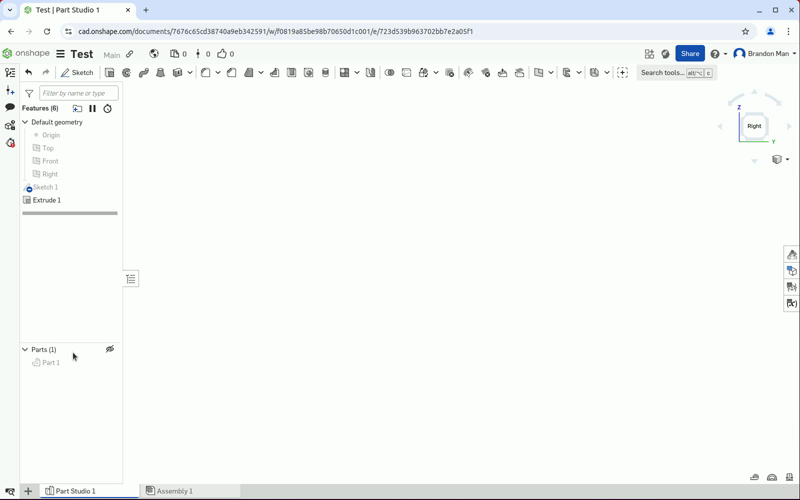
key(shift+y)
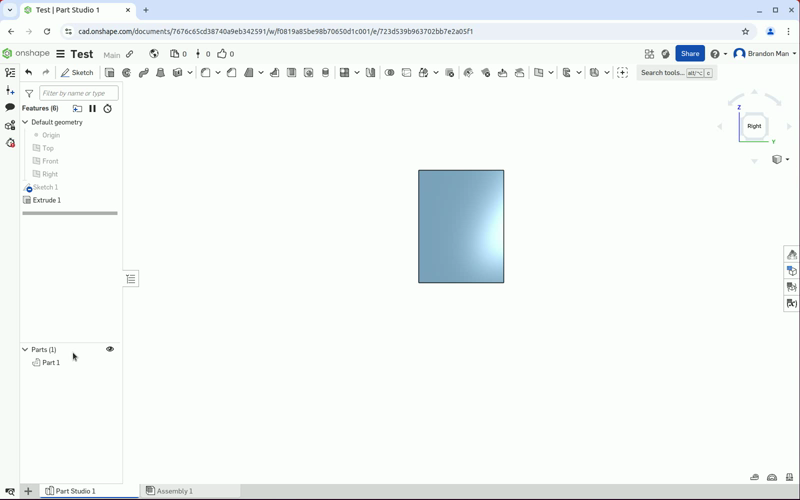
mouse_move(541, 75)
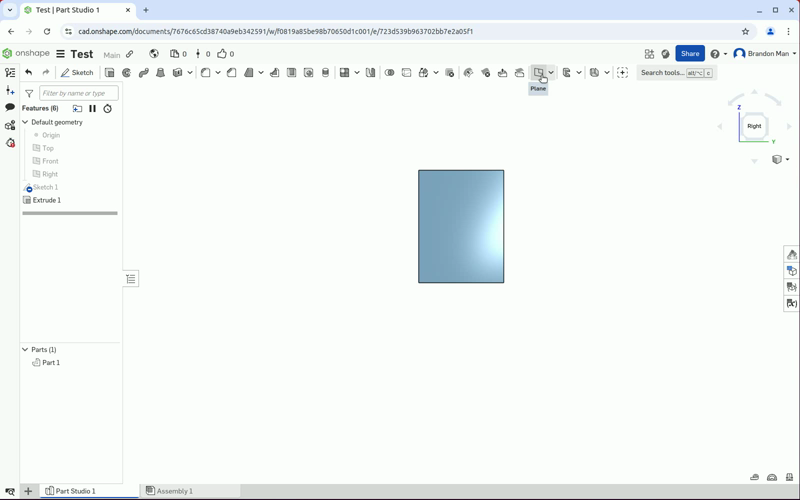
click(541, 75)
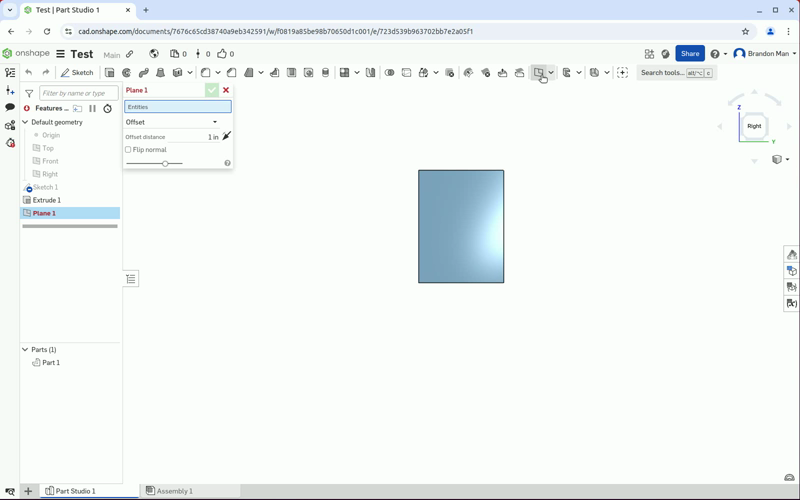
mouse_move(73, 176)
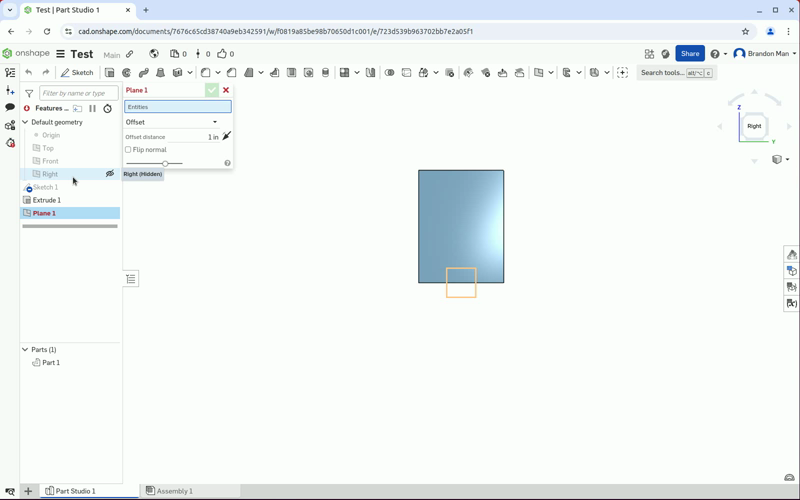
click(73, 176)
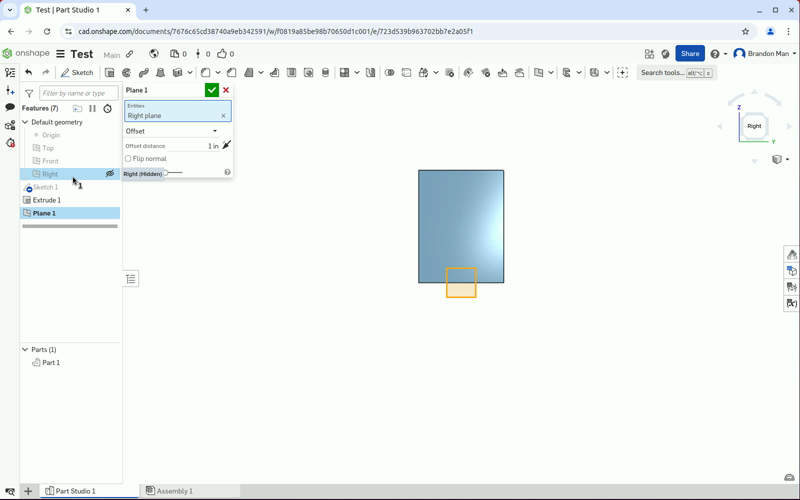
key(tab, 2)
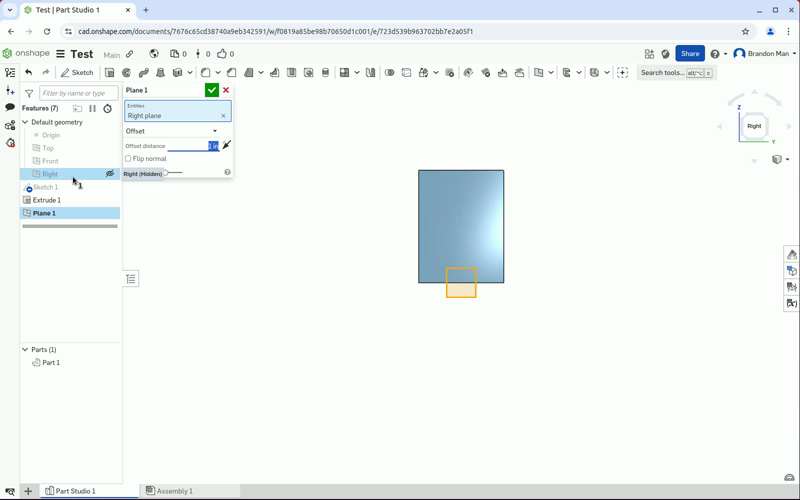
text(5.546)
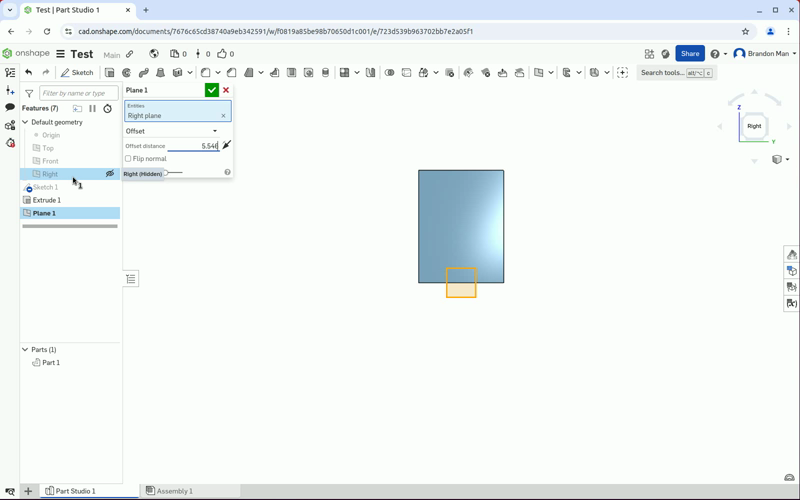
key(enter, 2)
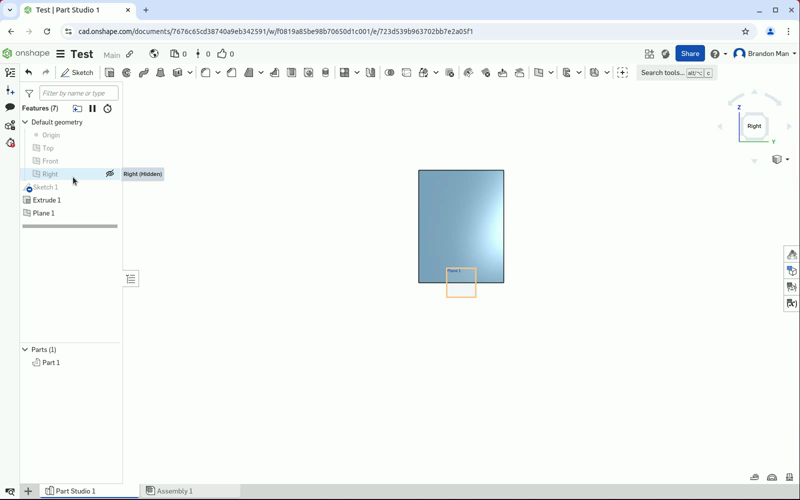
key(shift+s)
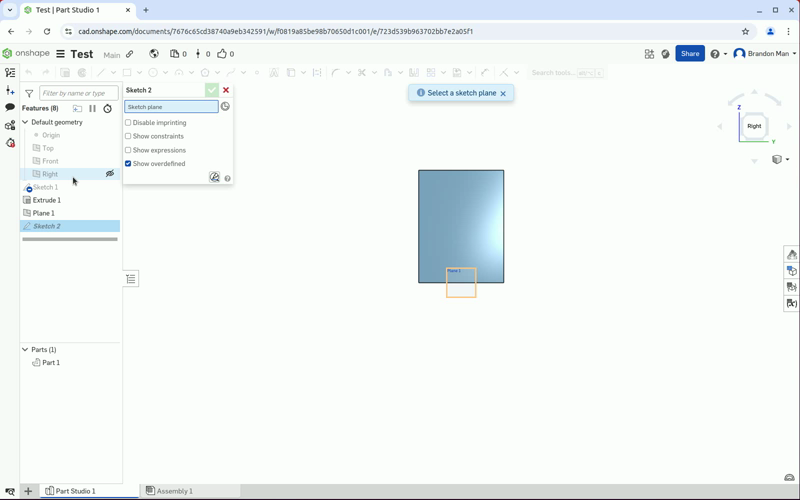
mouse_move(73, 215)
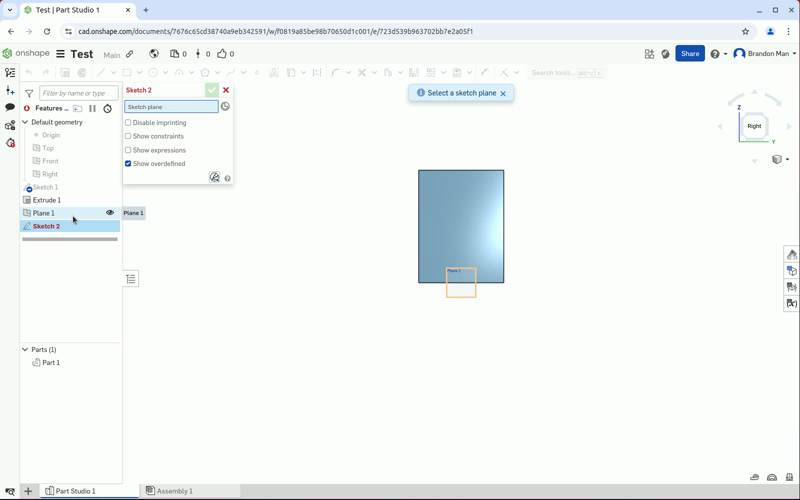
click(73, 215)
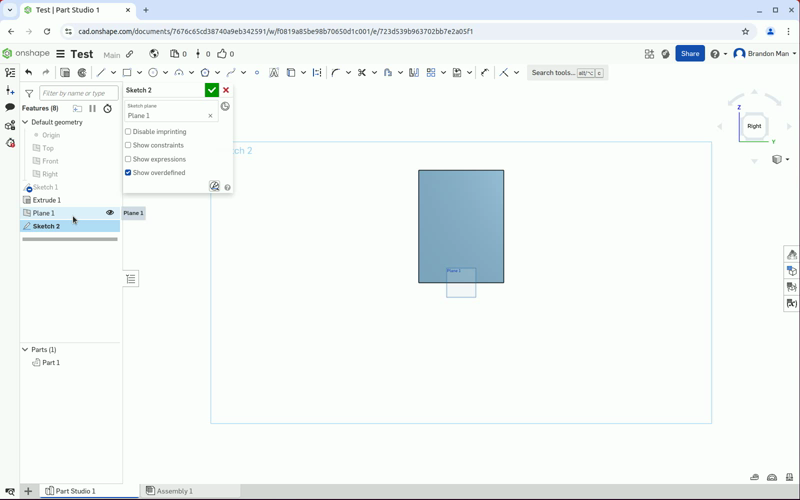
mouse_move(73, 352)
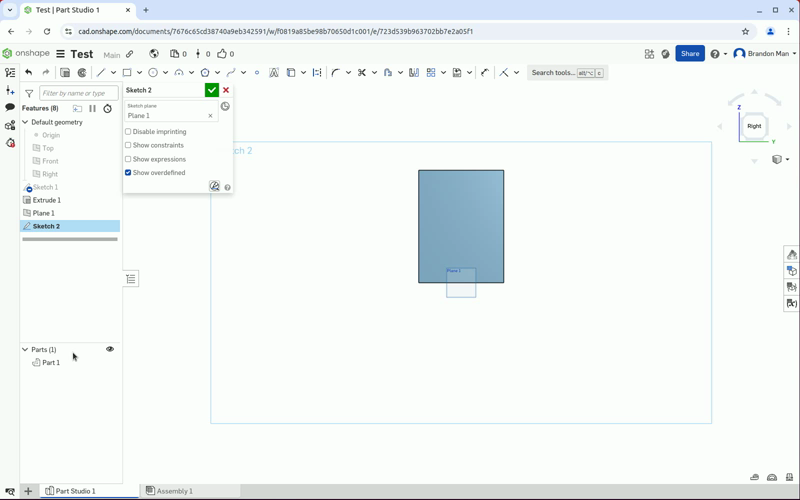
key(y)
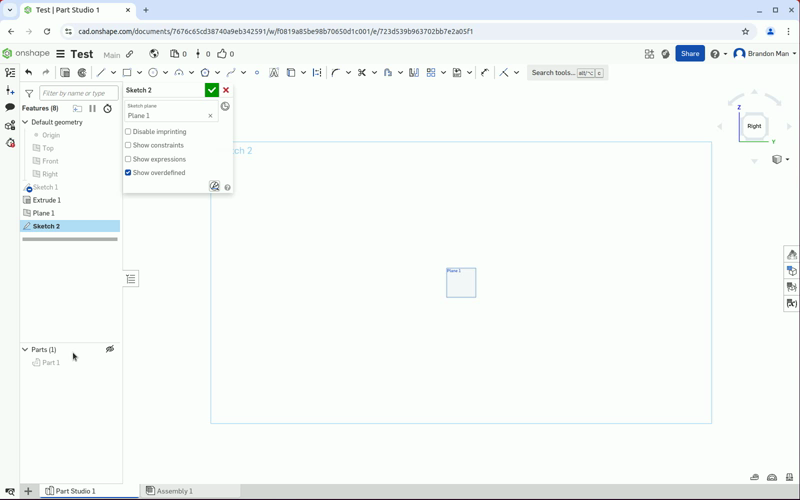
key(l)
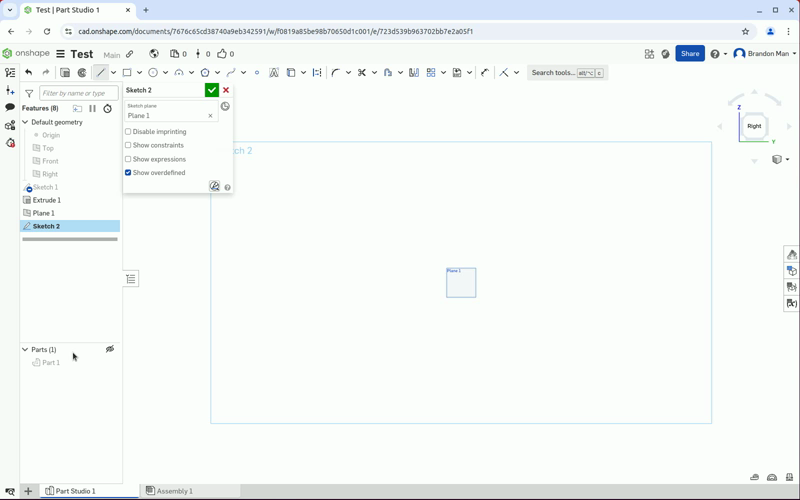
key_down(shift)
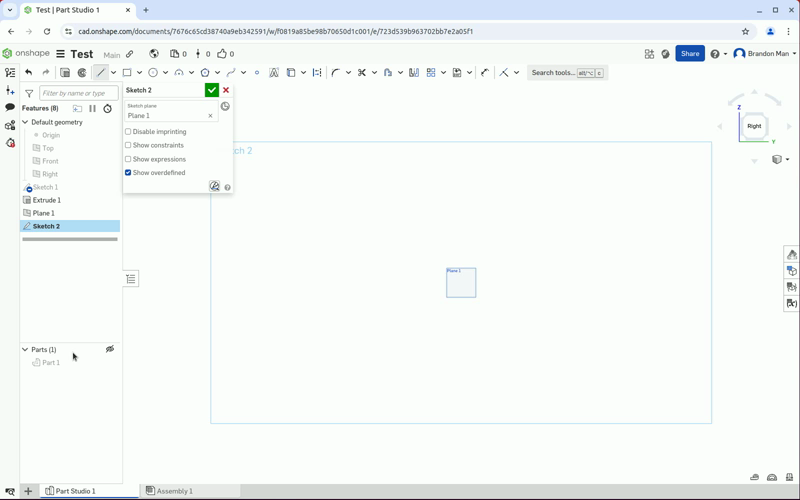
mouse_move(420, 200)
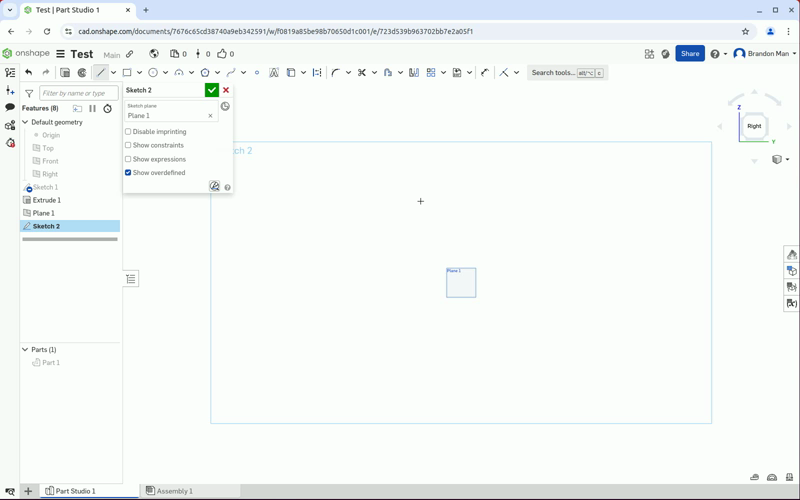
click(420, 200)
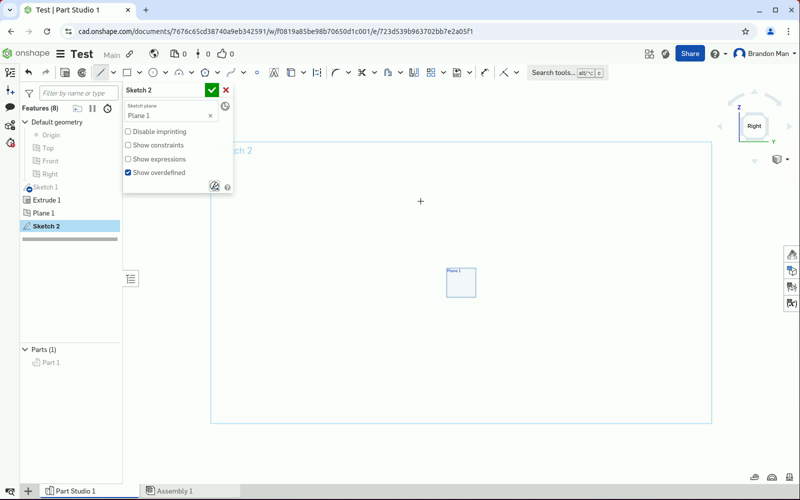
key_up(shift)
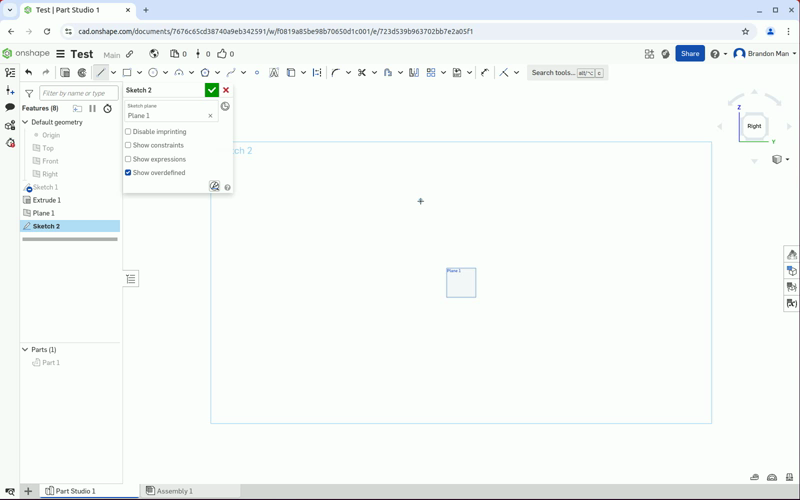
key_down(shift)
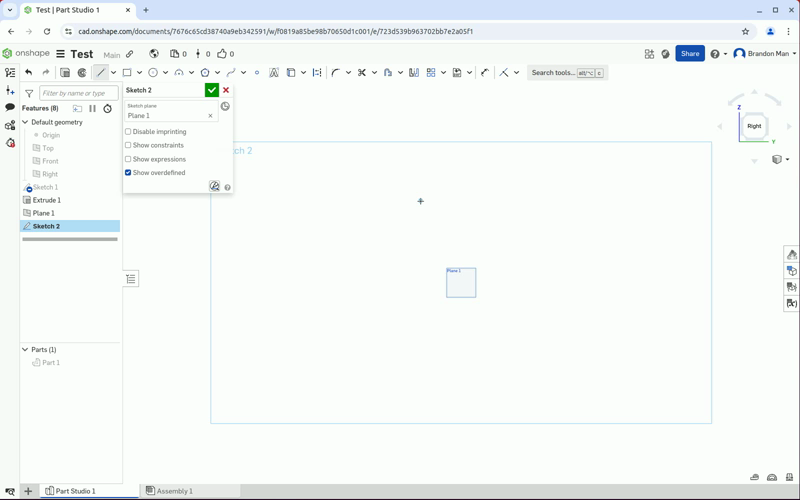
mouse_move(502, 200)
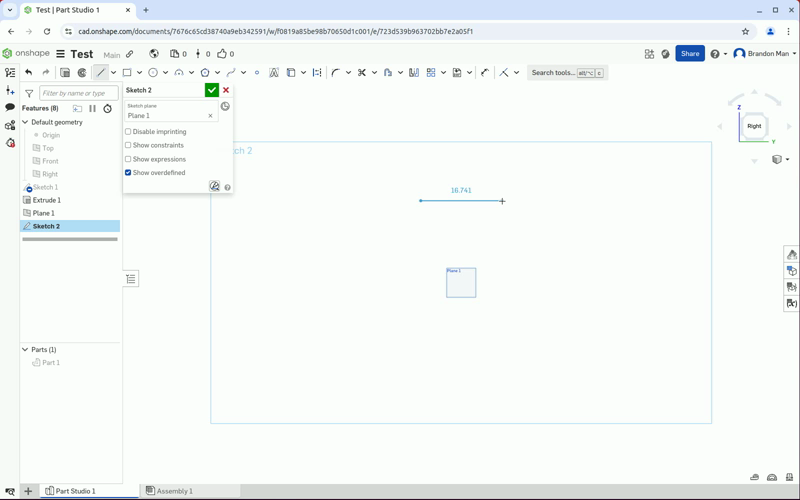
click(502, 200)
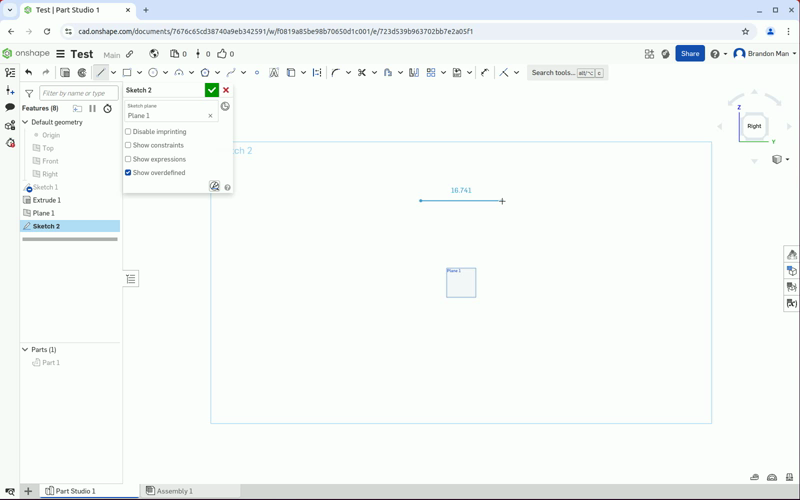
key_up(shift)
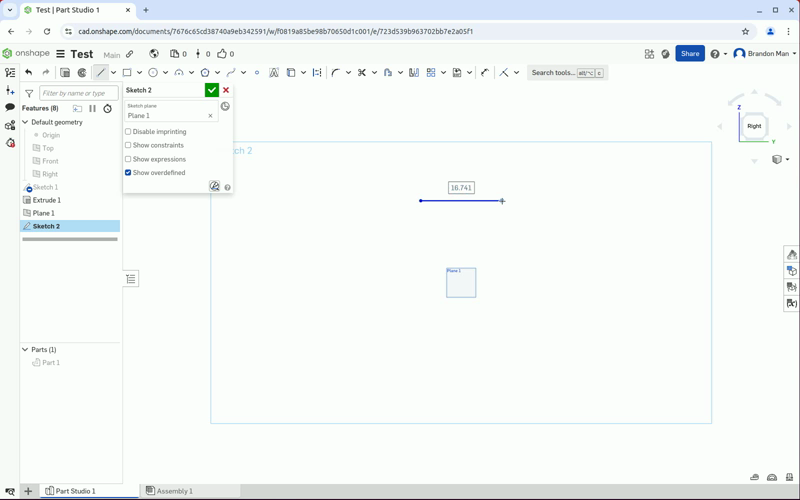
key_down(shift)
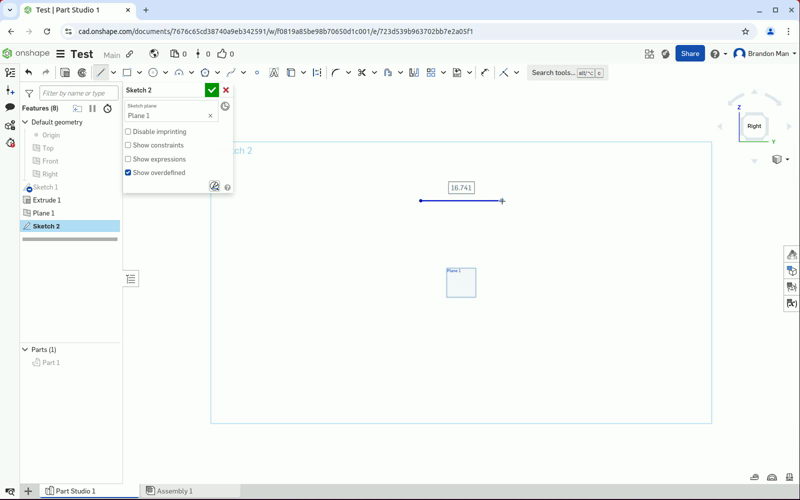
mouse_move(532, 200)
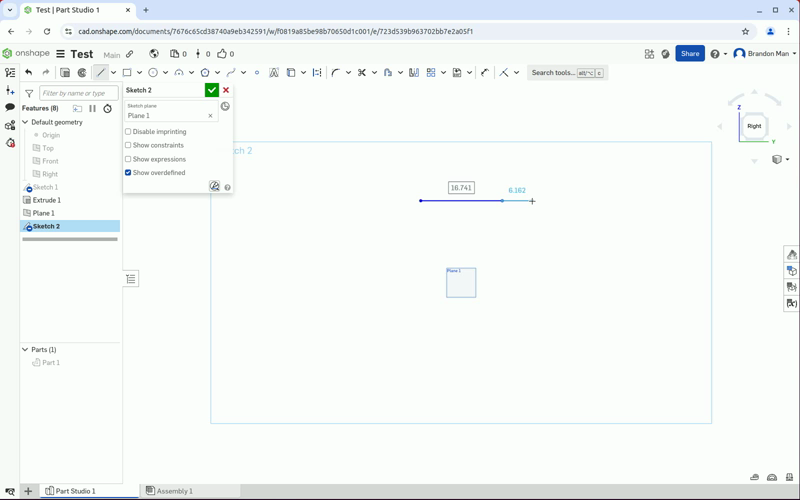
mouse_move(502, 176)
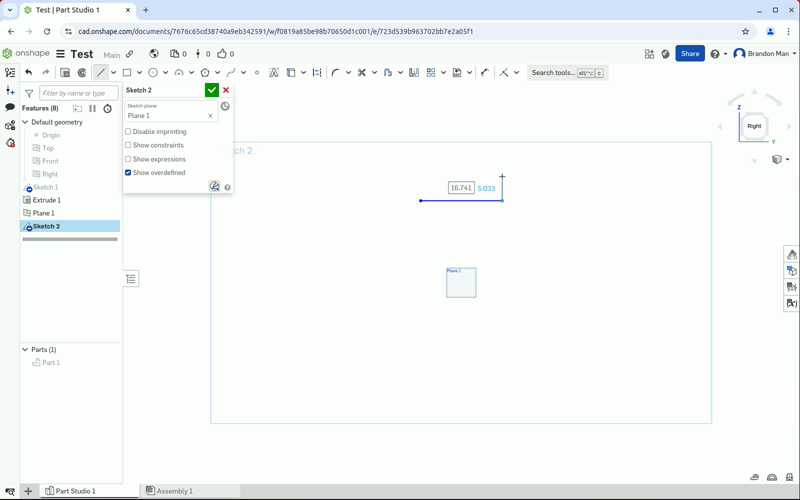
click(502, 176)
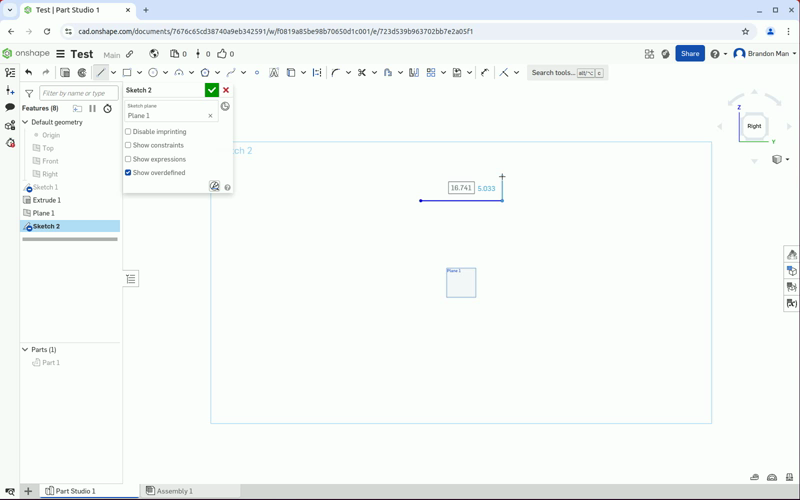
key_up(shift)
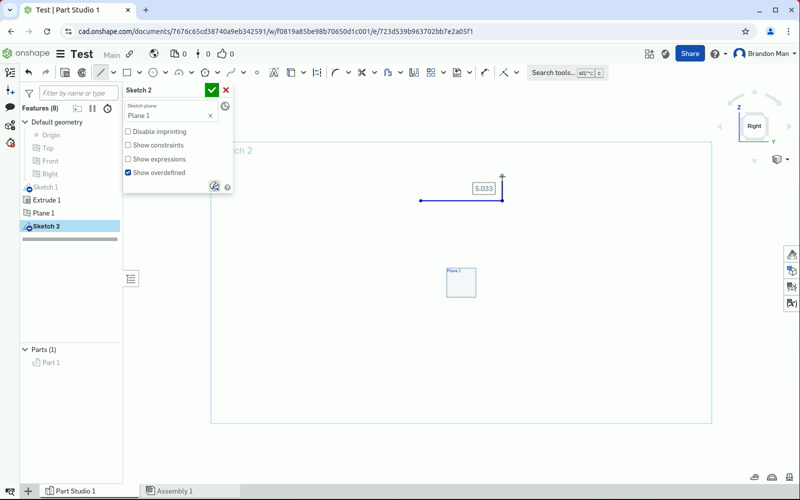
key_down(shift)
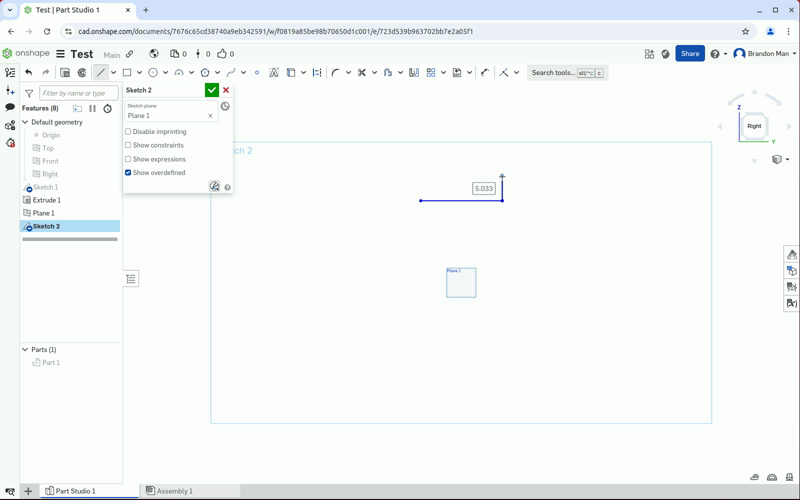
mouse_move(420, 176)
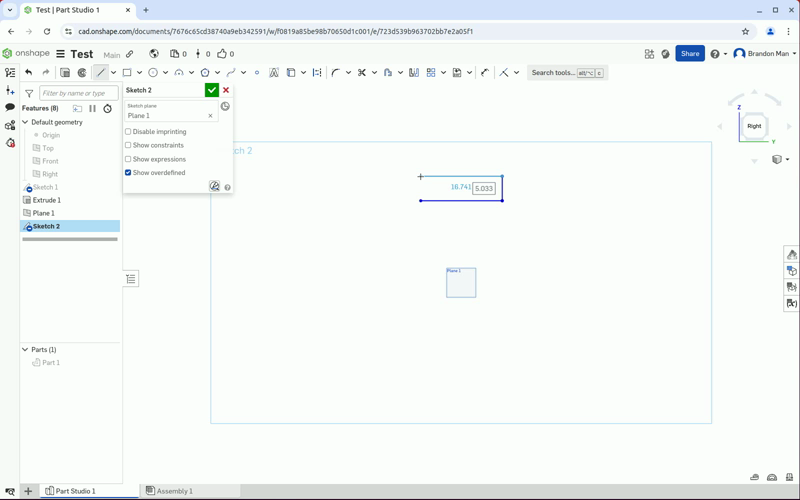
click(420, 176)
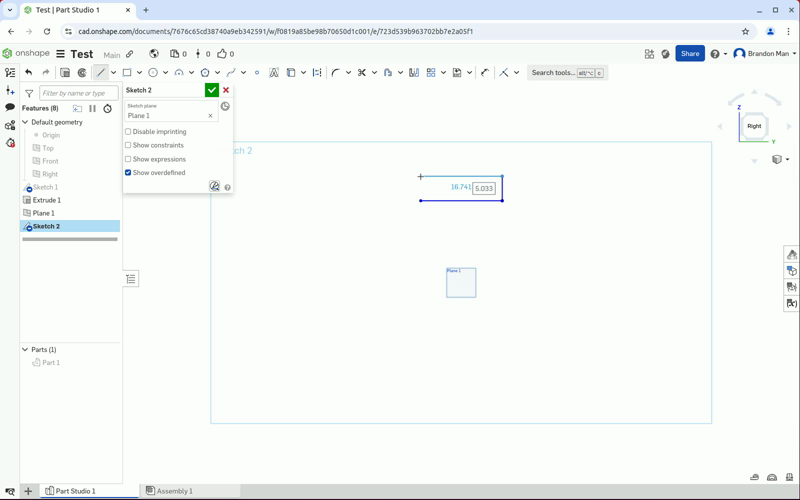
key_up(shift)
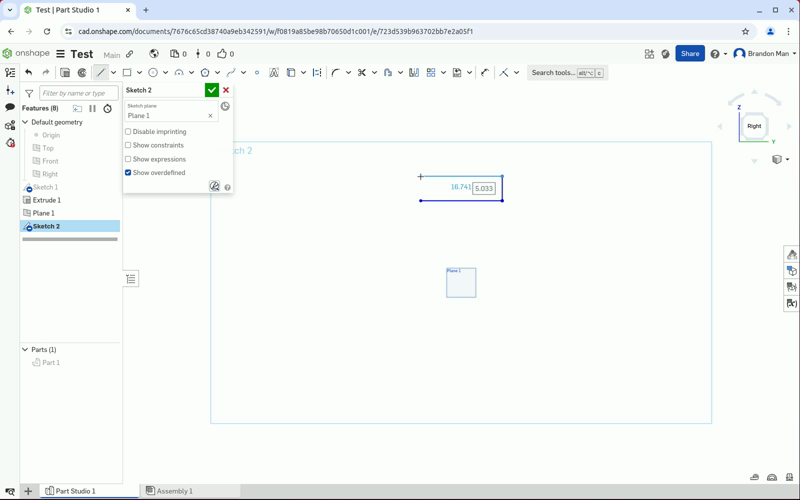
mouse_move(450, 176)
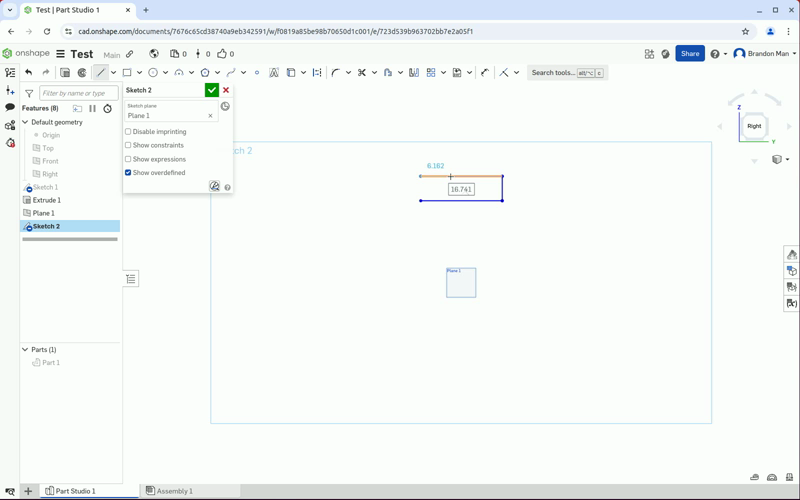
key_down(shift)
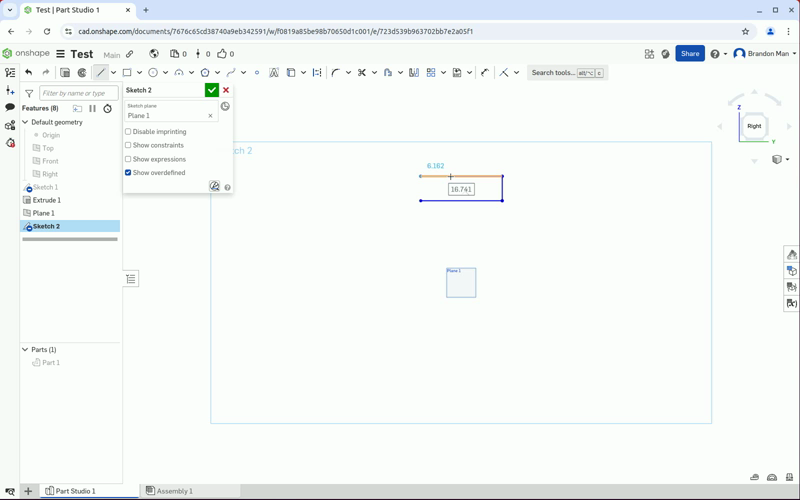
mouse_move(420, 200)
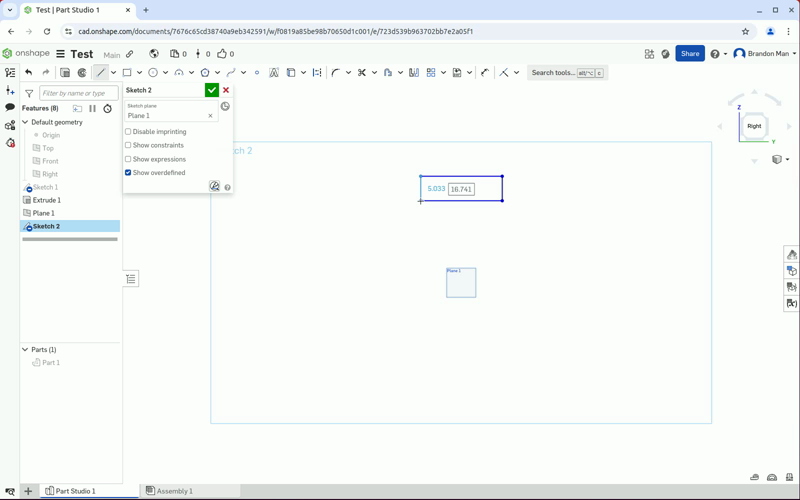
key_up(shift)
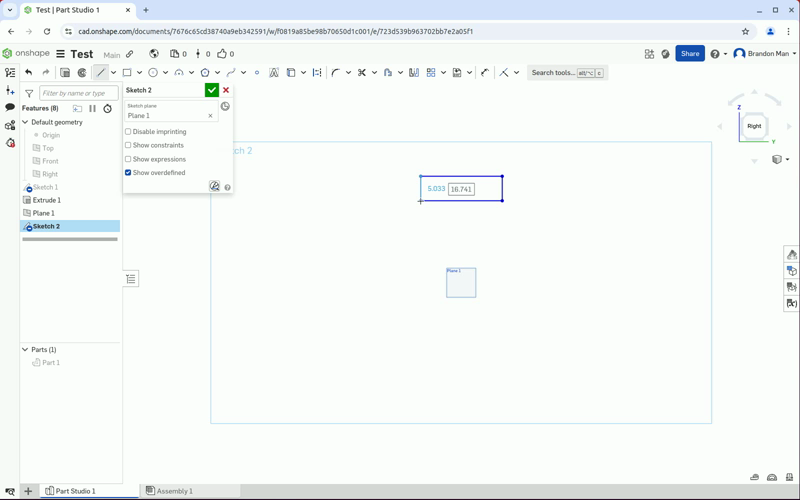
click(420, 200)
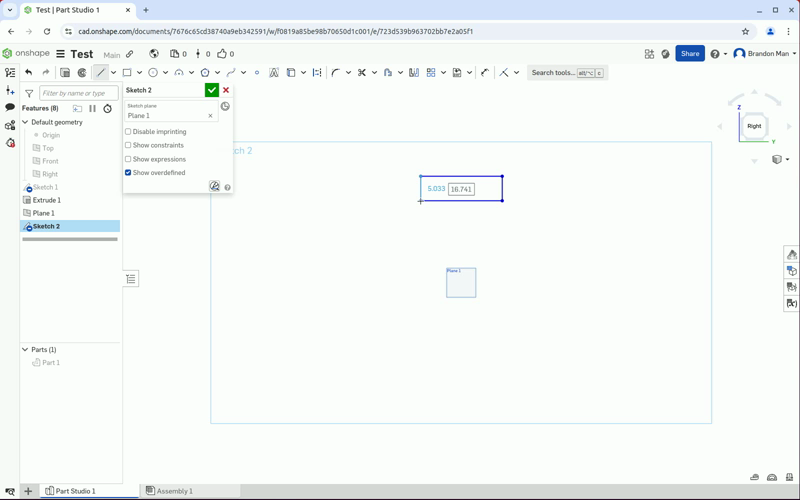
key(esc)
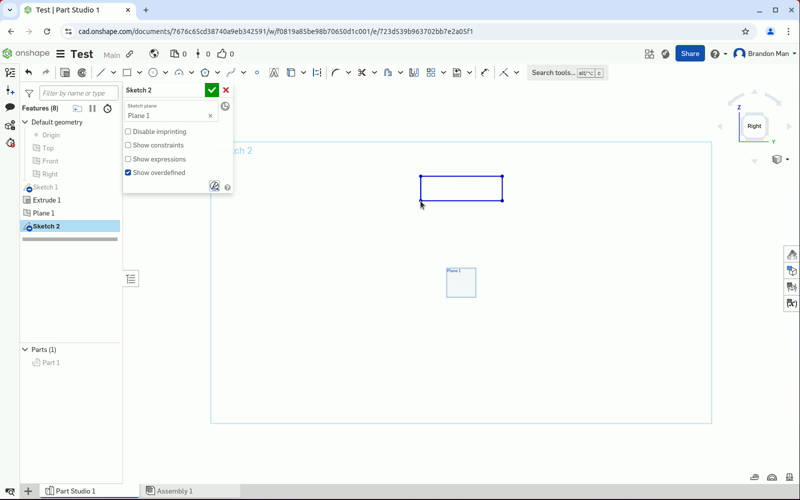
mouse_move(445, 194)
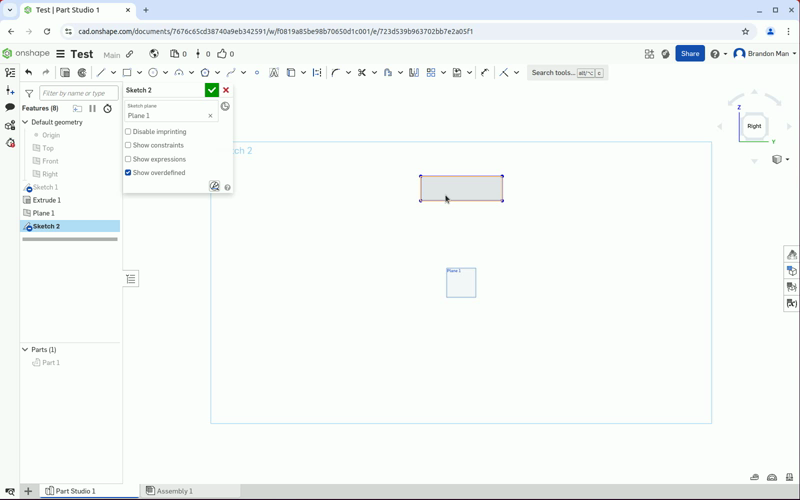
click(445, 194)
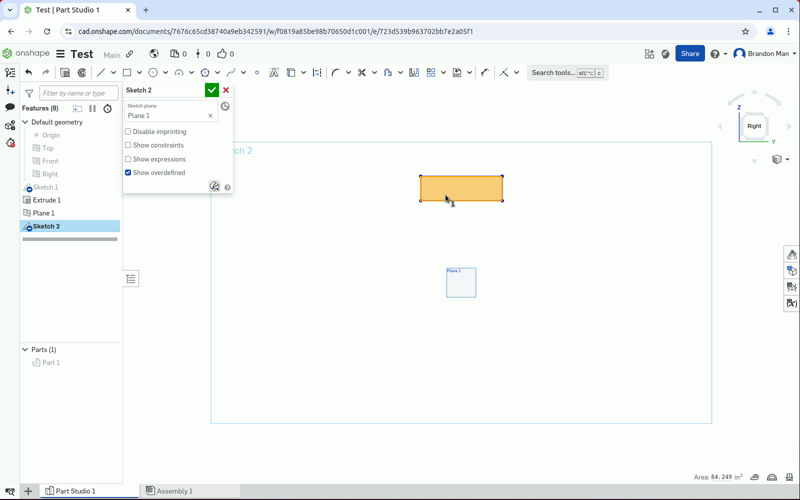
mouse_move(73, 352)
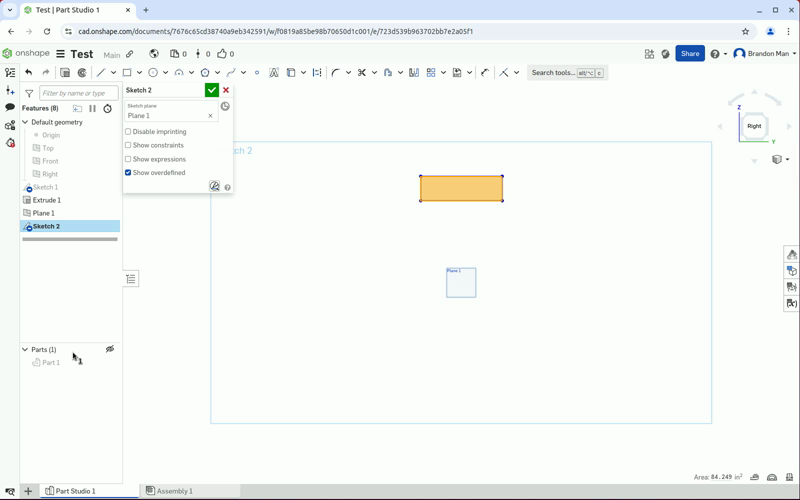
key(shift+y)
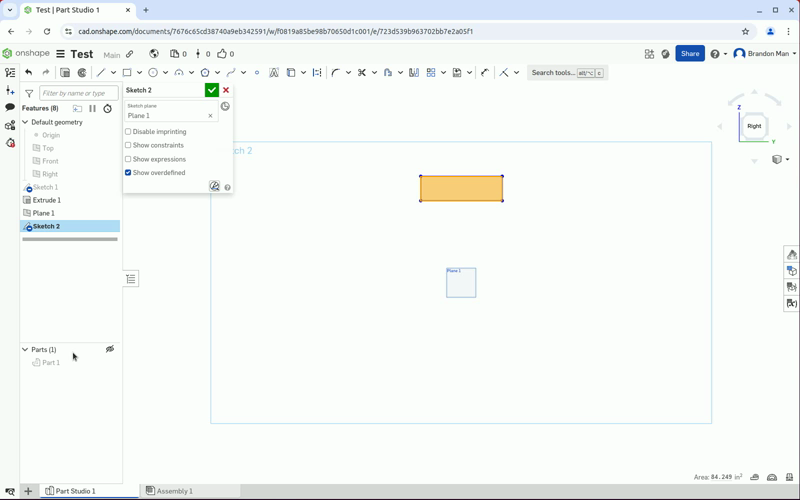
key(shift+e)
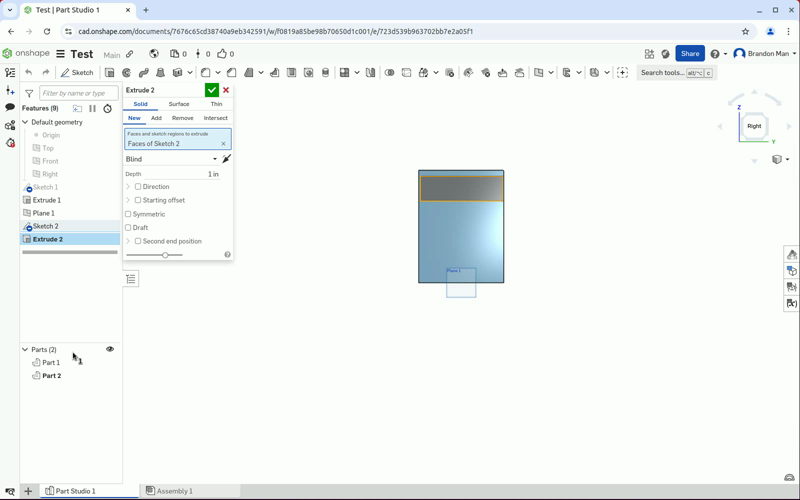
mouse_move(143, 106)
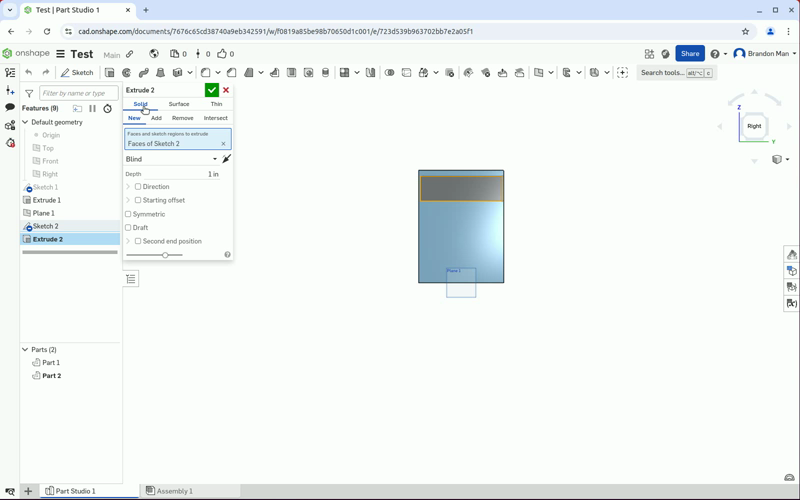
click(143, 106)
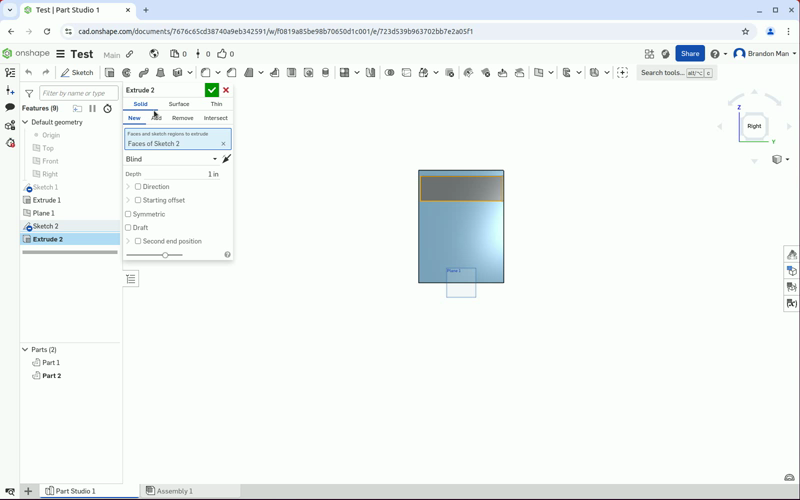
mouse_move(186, 120)
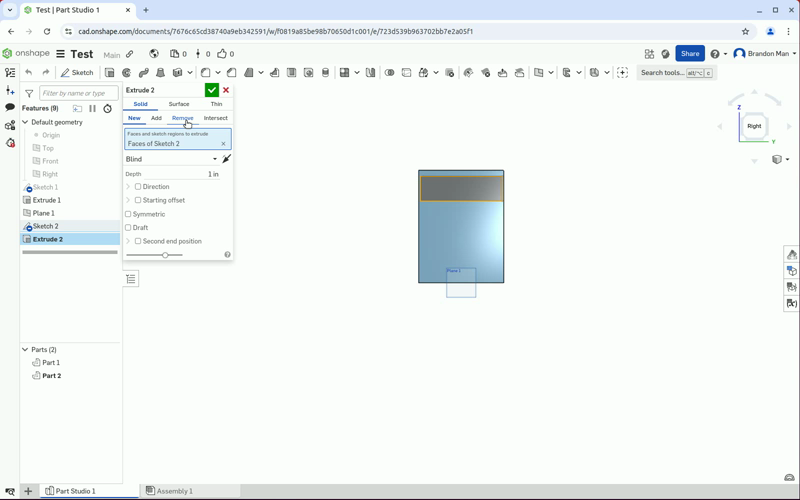
click(186, 120)
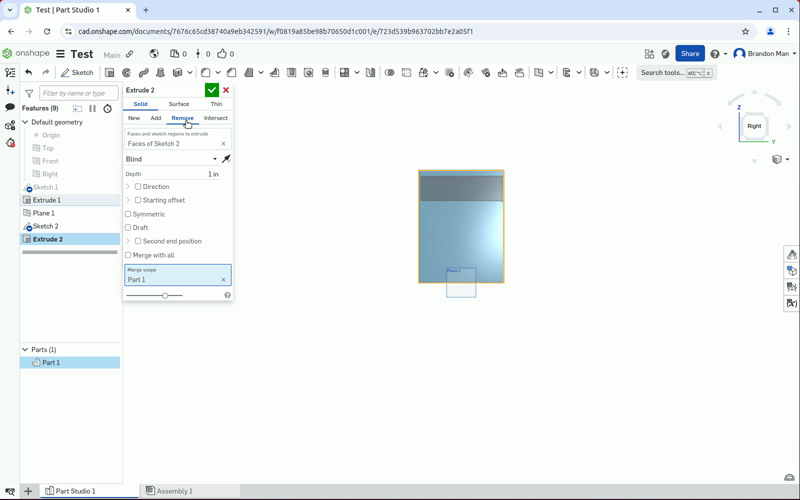
key(tab, 4)
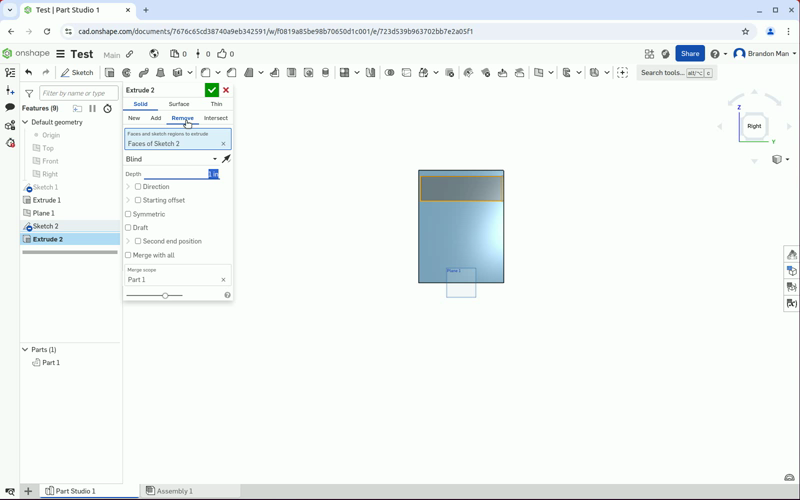
text(5.296)
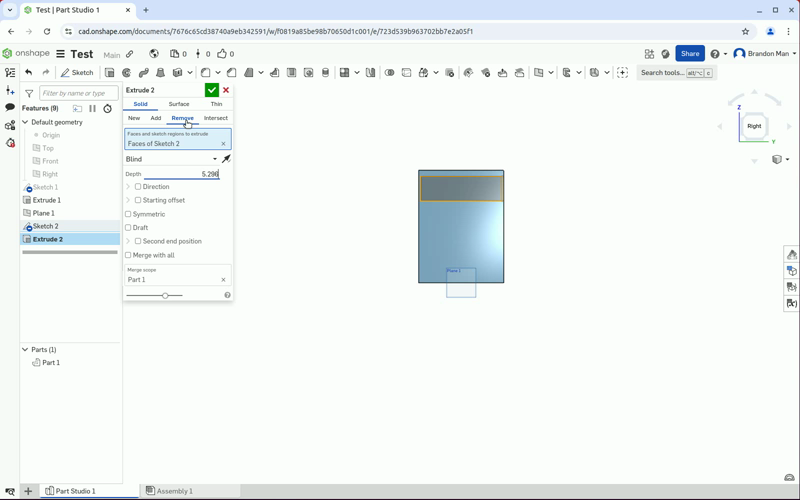
key(tab, 6)
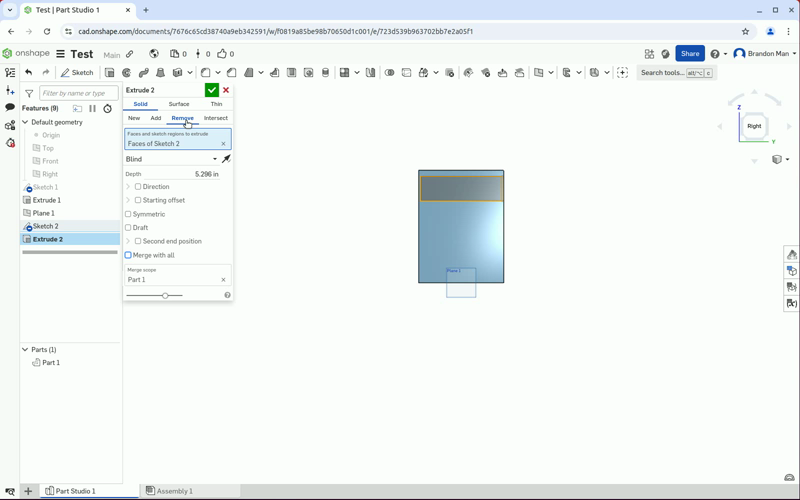
key(space)
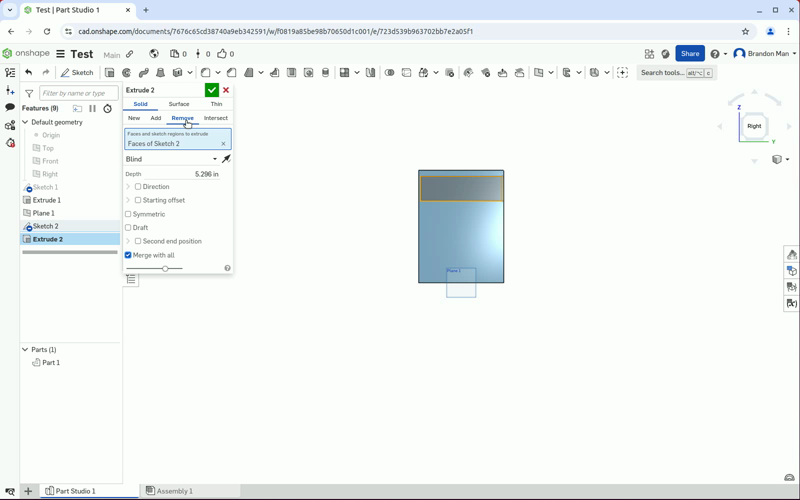
key(enter)
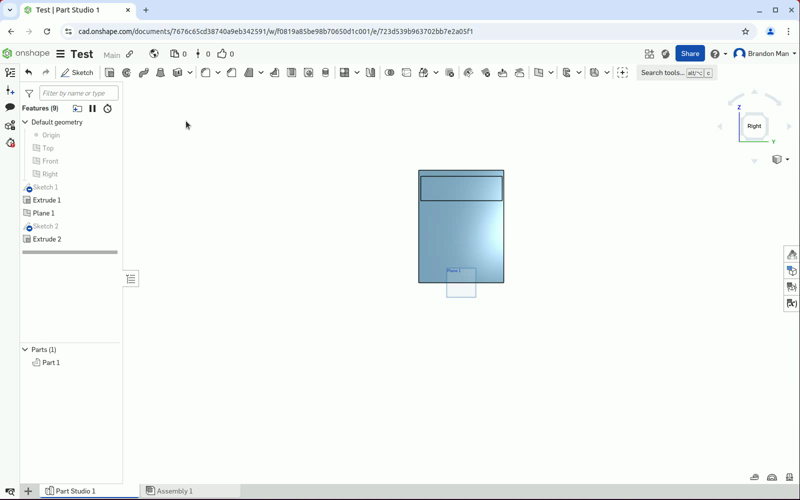
key(shift+h)
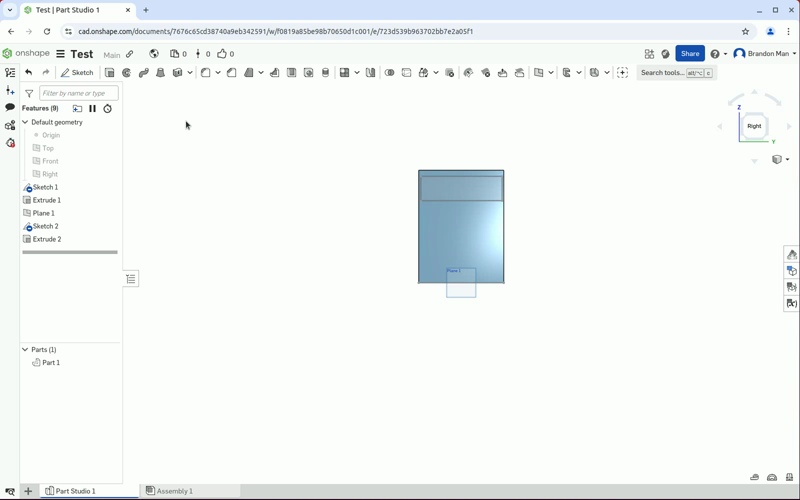
key(shift+h)
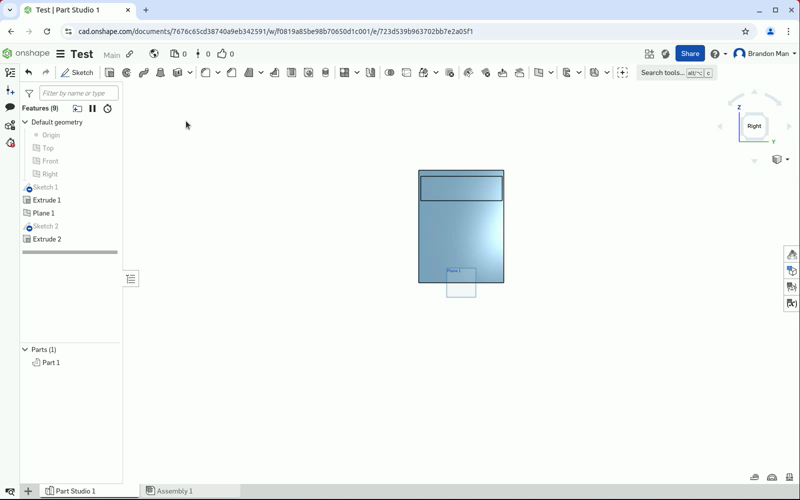
mouse_move(73, 189)
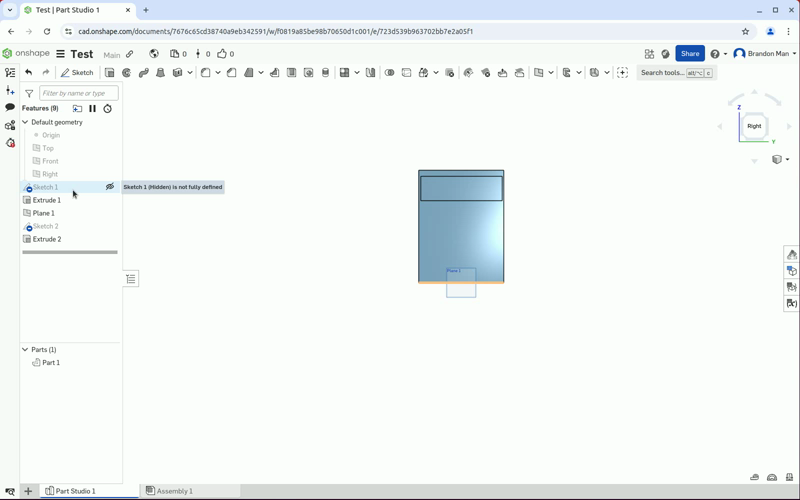
click(73, 189)
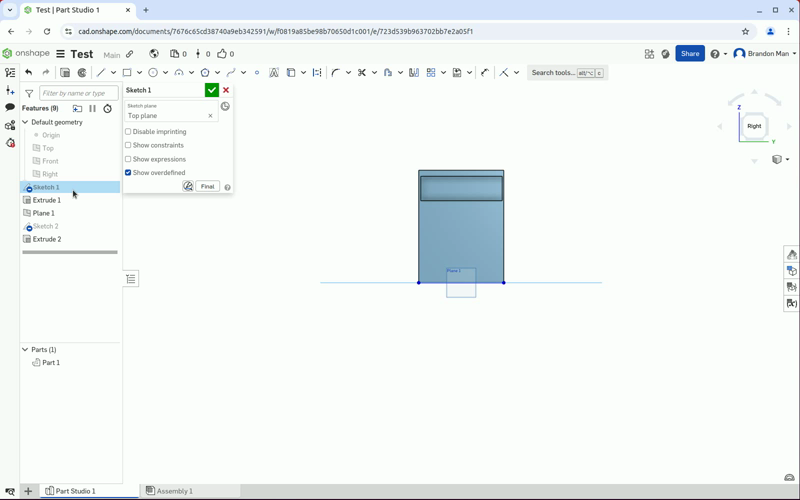
mouse_move(229, 92)
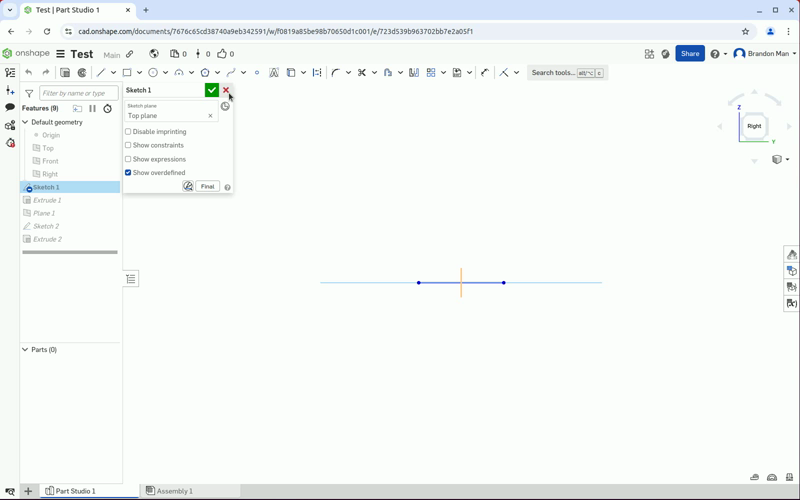
click(229, 92)
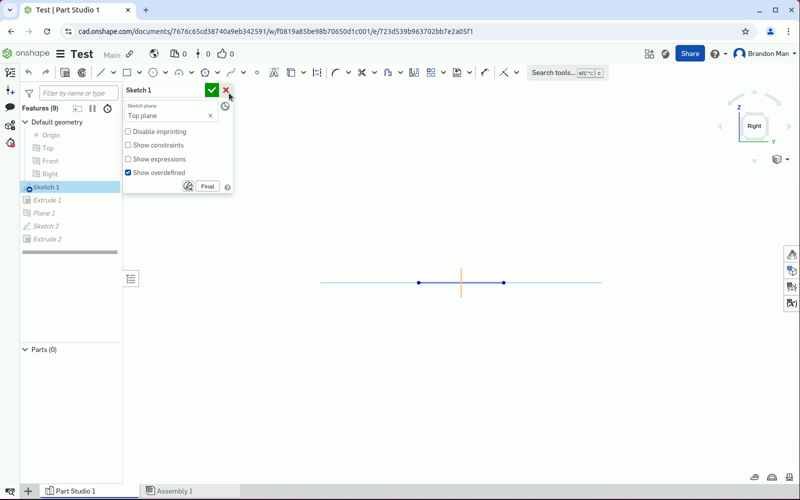
key(shift+s)
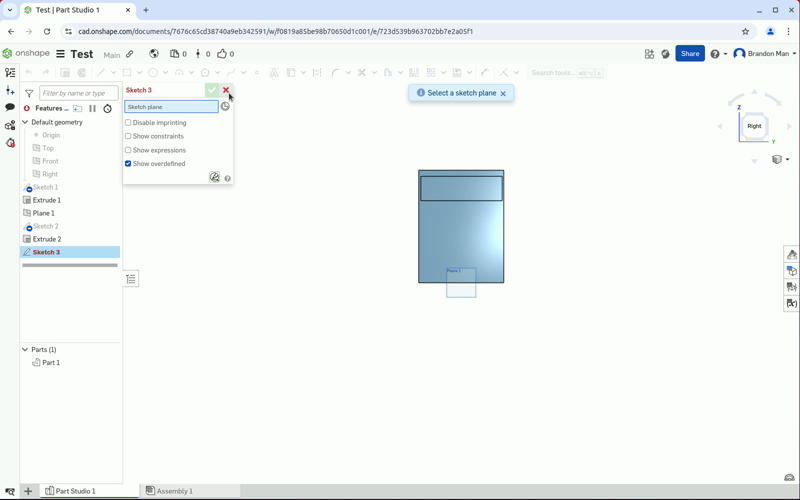
mouse_move(73, 215)
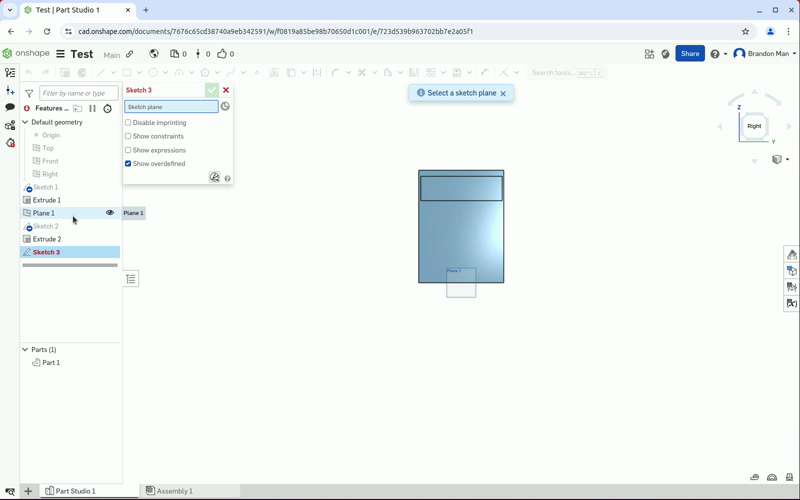
click(73, 215)
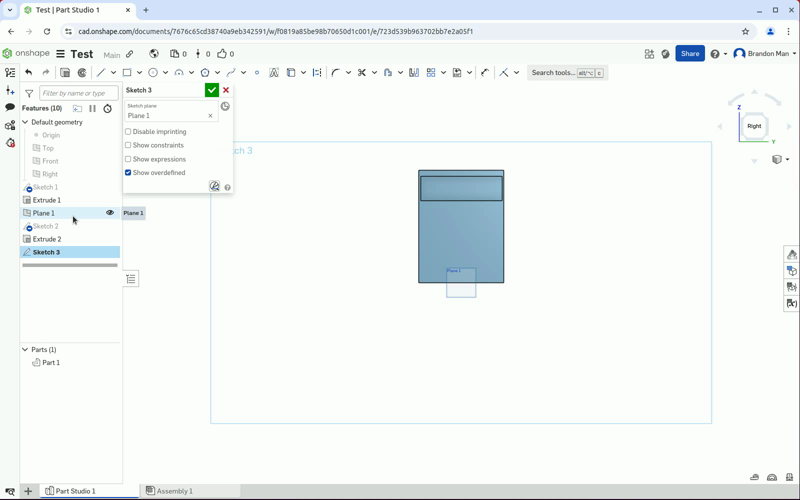
mouse_move(73, 352)
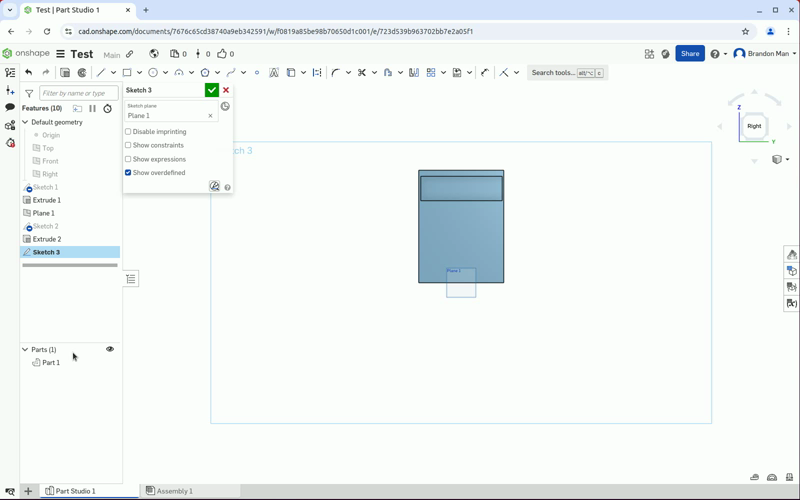
key(y)
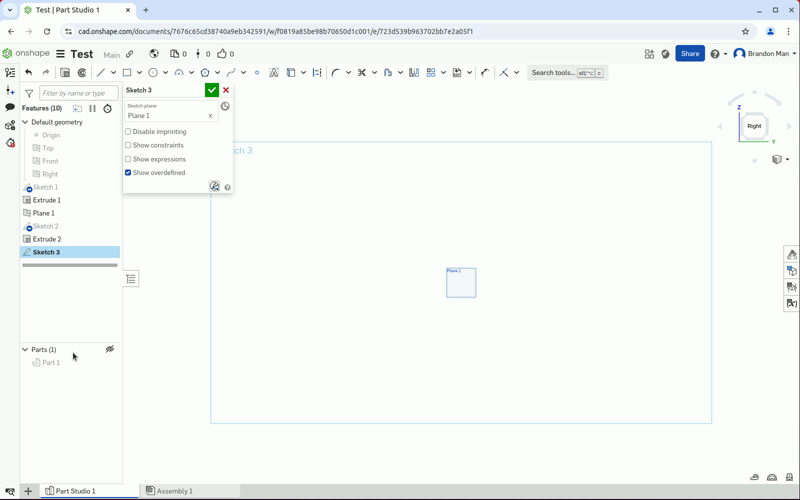
key(l)
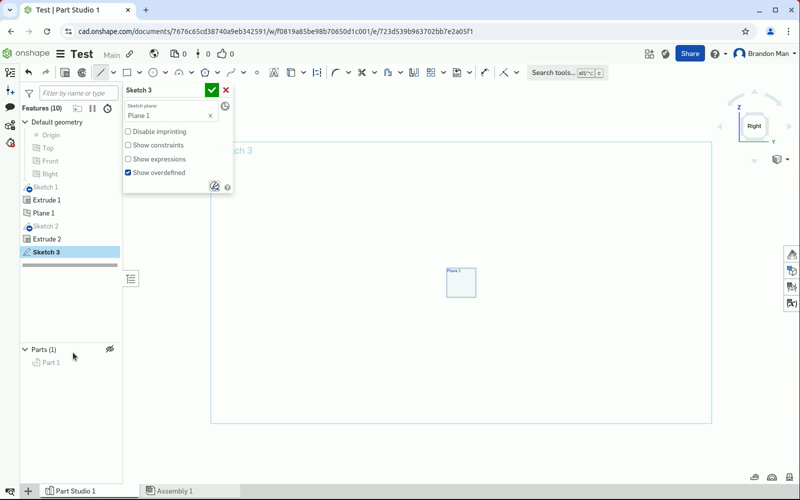
key_down(shift)
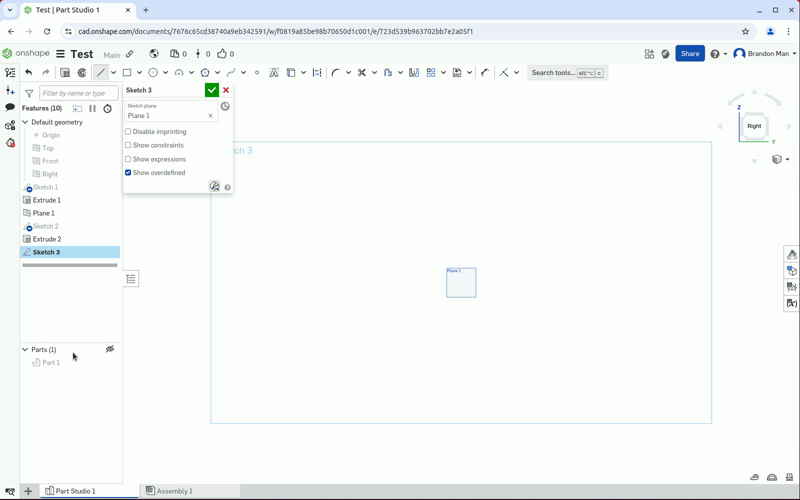
mouse_move(420, 238)
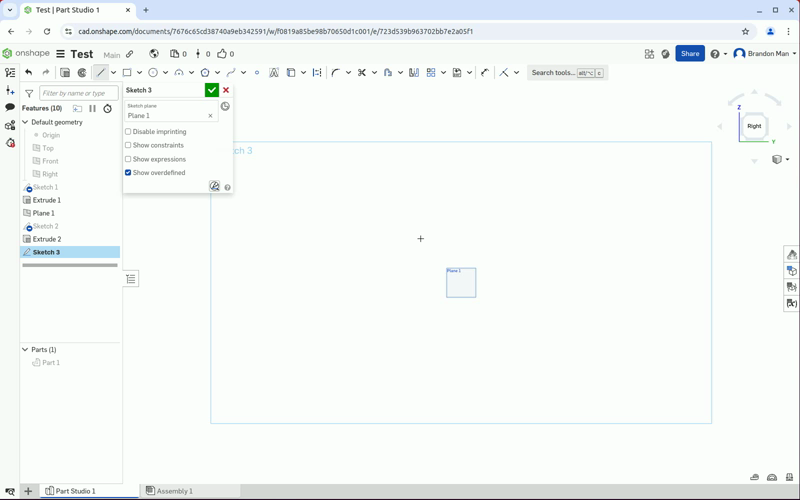
click(420, 238)
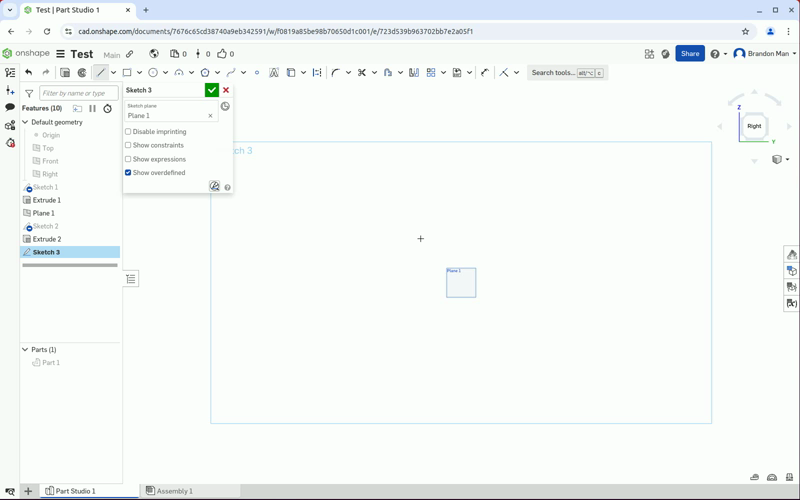
key_up(shift)
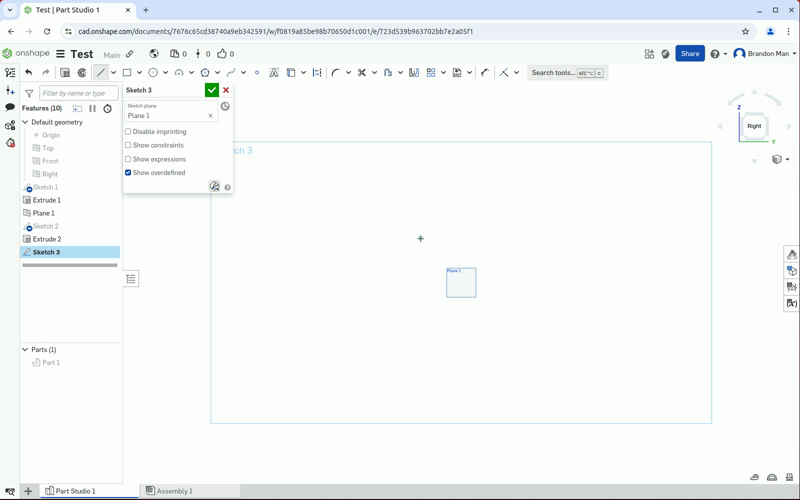
key_down(shift)
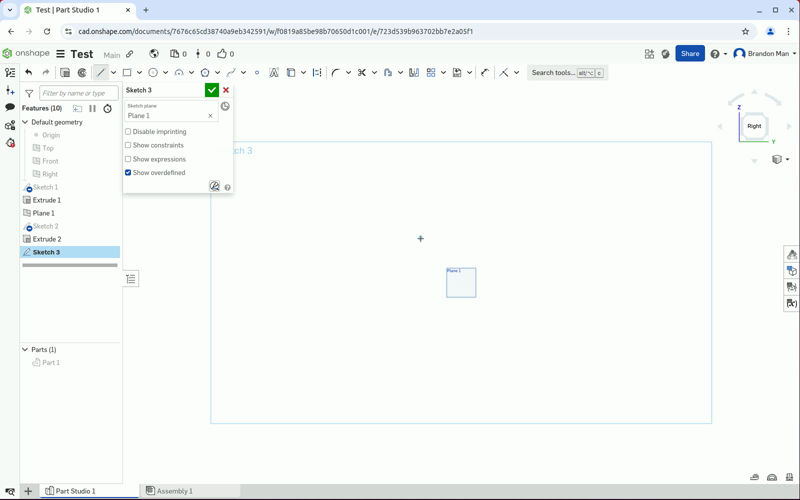
mouse_move(502, 238)
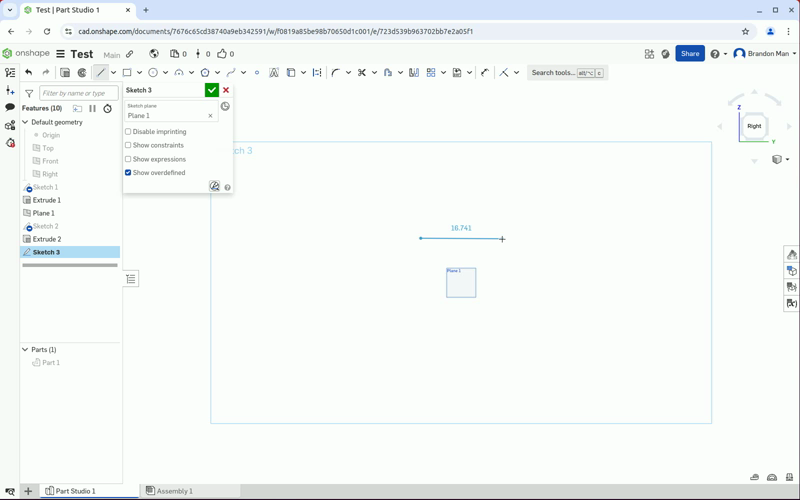
click(502, 238)
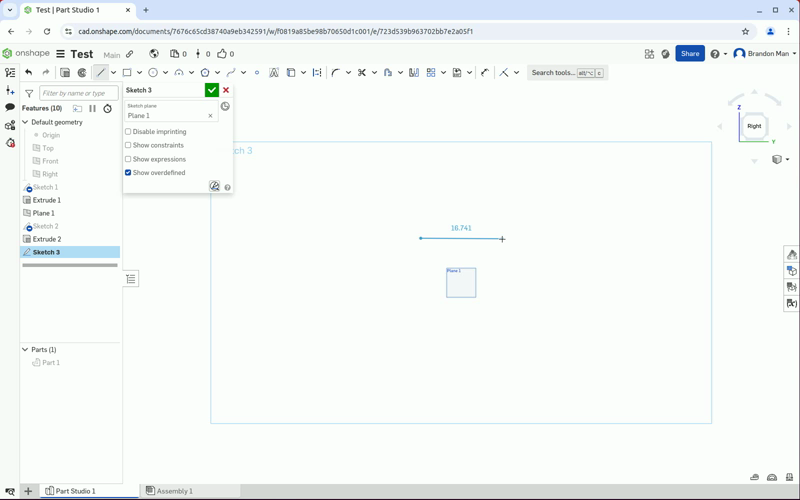
key_up(shift)
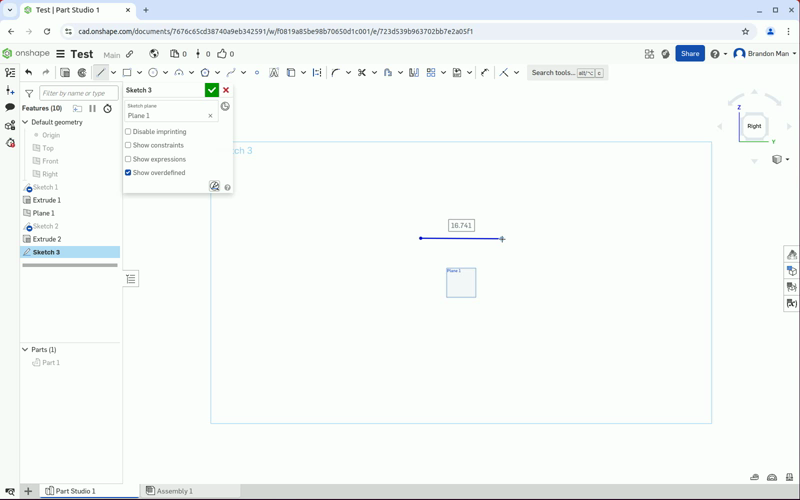
key_down(shift)
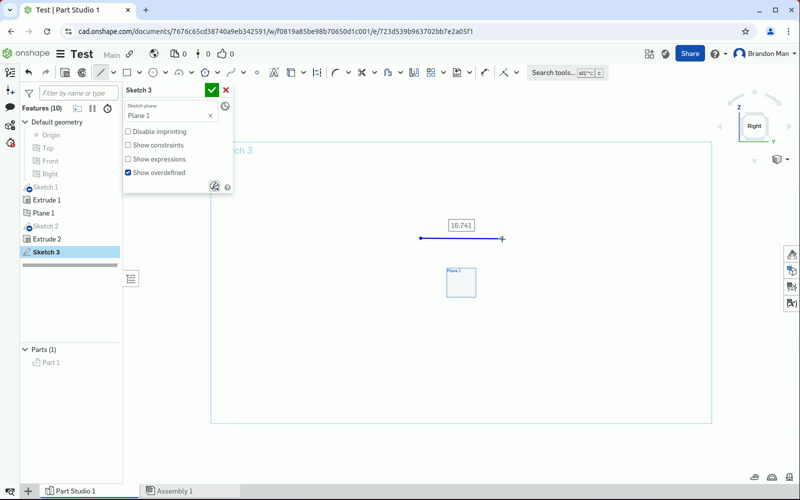
mouse_move(532, 238)
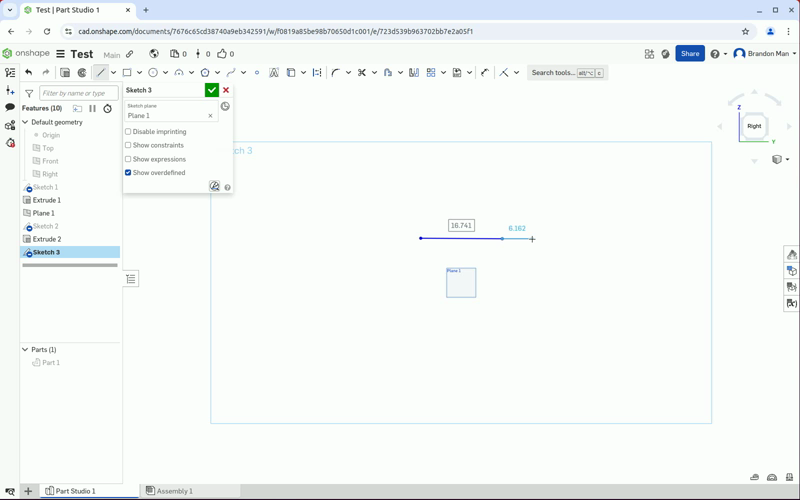
mouse_move(502, 207)
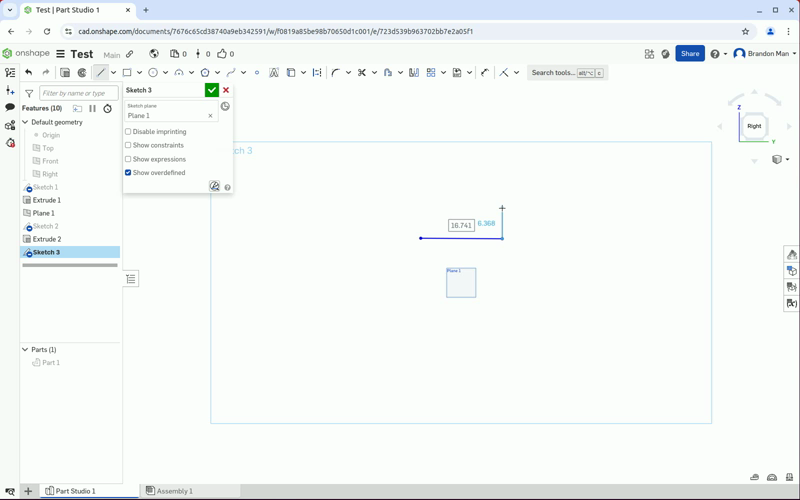
click(502, 207)
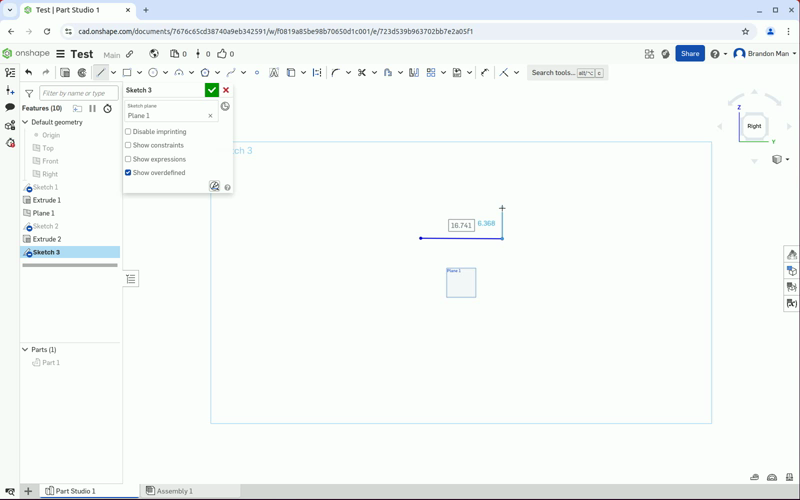
key_up(shift)
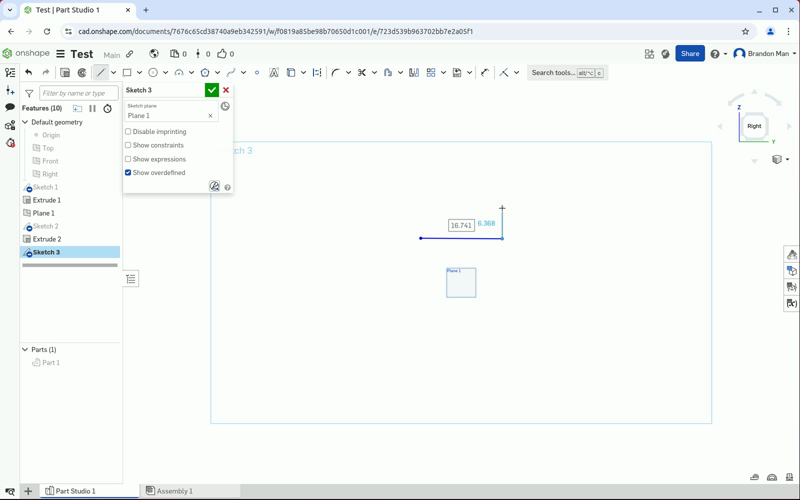
key_down(shift)
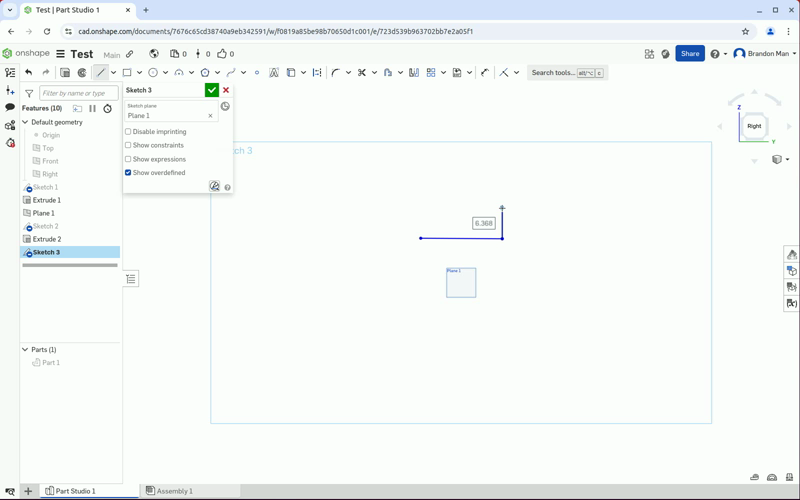
mouse_move(420, 207)
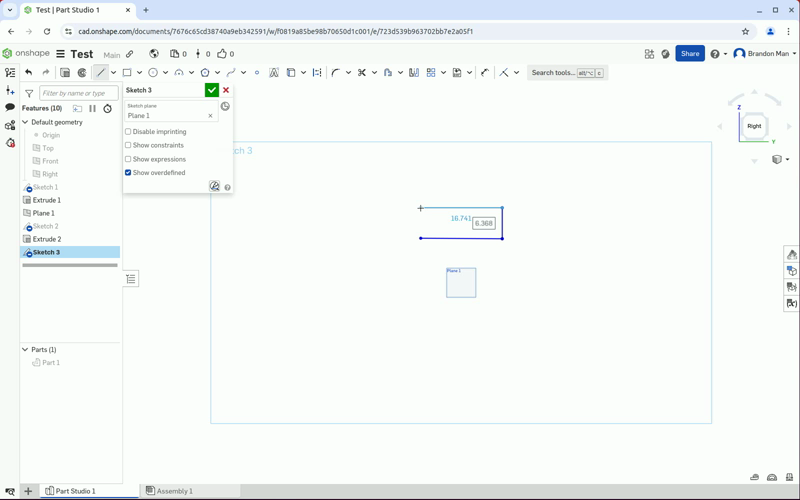
click(420, 207)
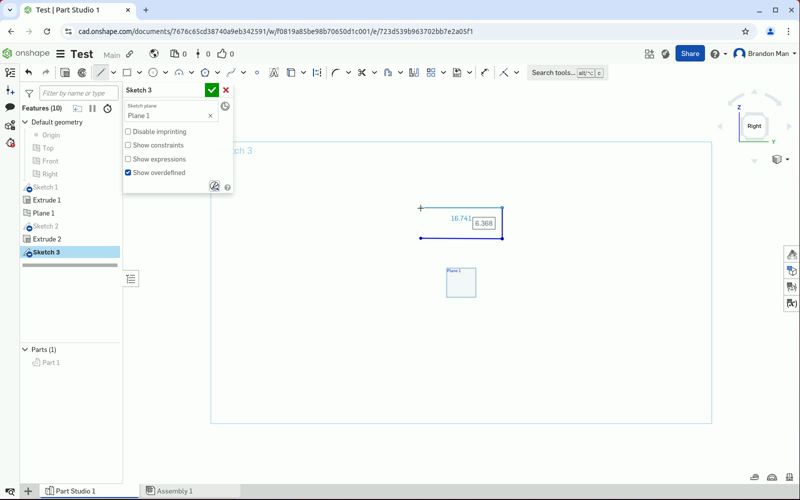
key_up(shift)
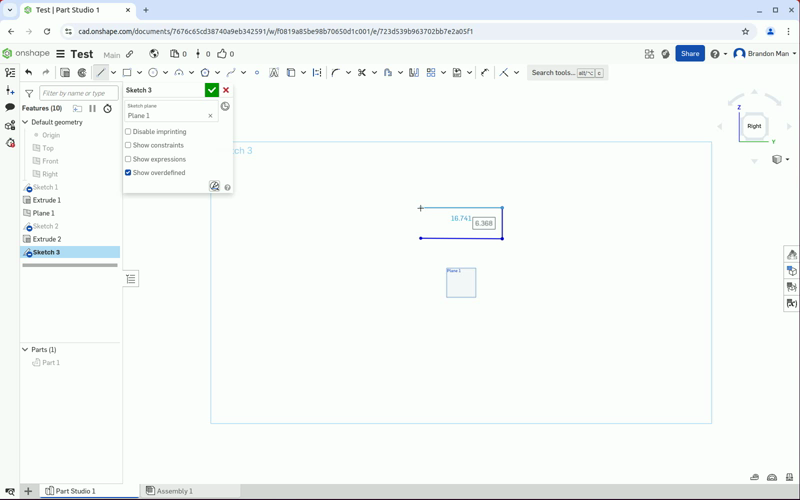
mouse_move(450, 207)
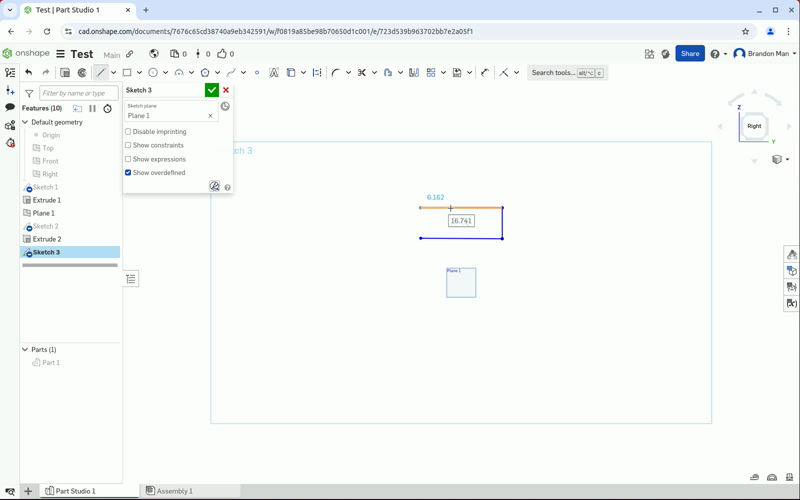
key_down(shift)
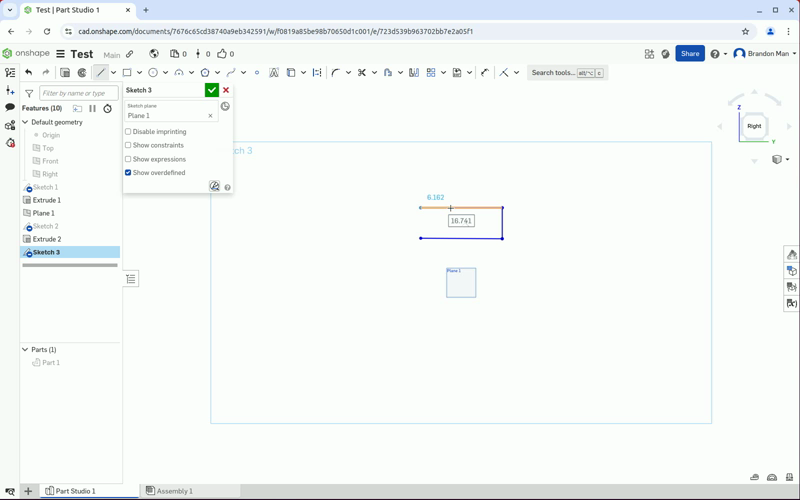
mouse_move(420, 238)
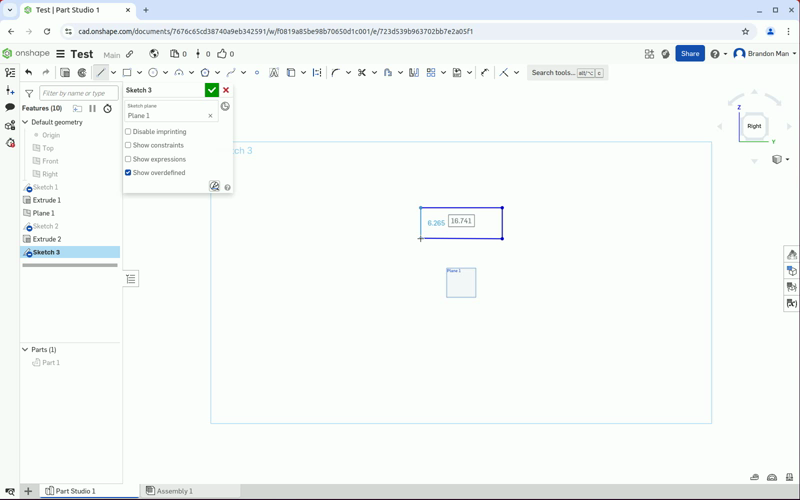
key_up(shift)
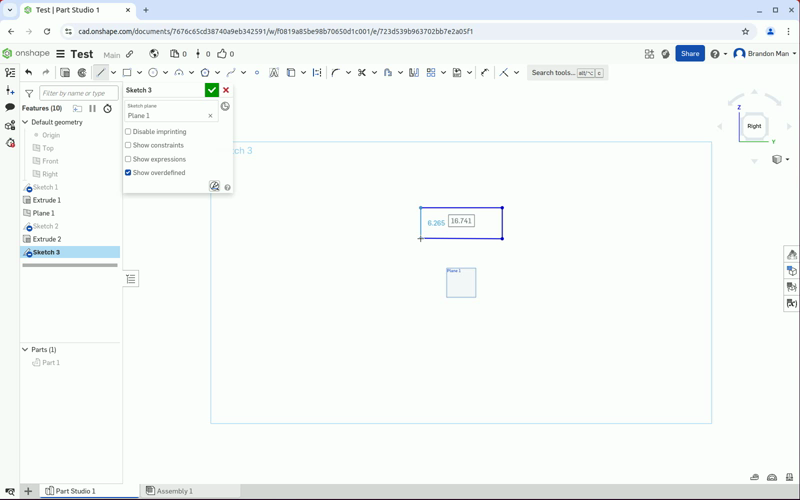
click(420, 238)
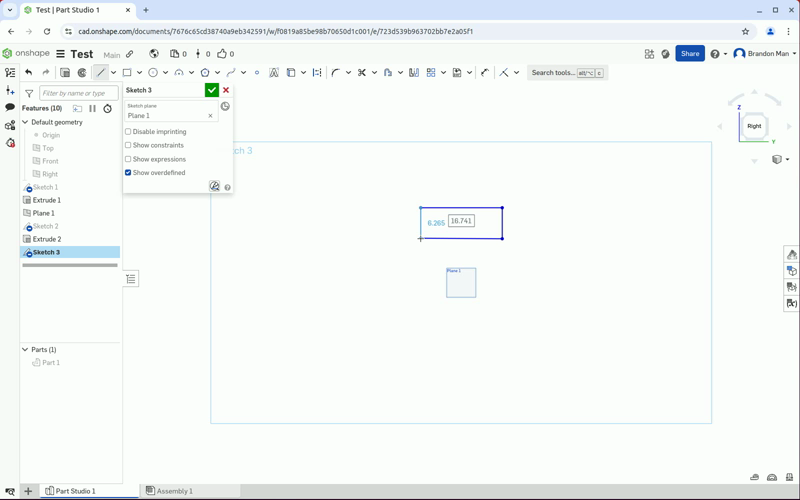
key(esc)
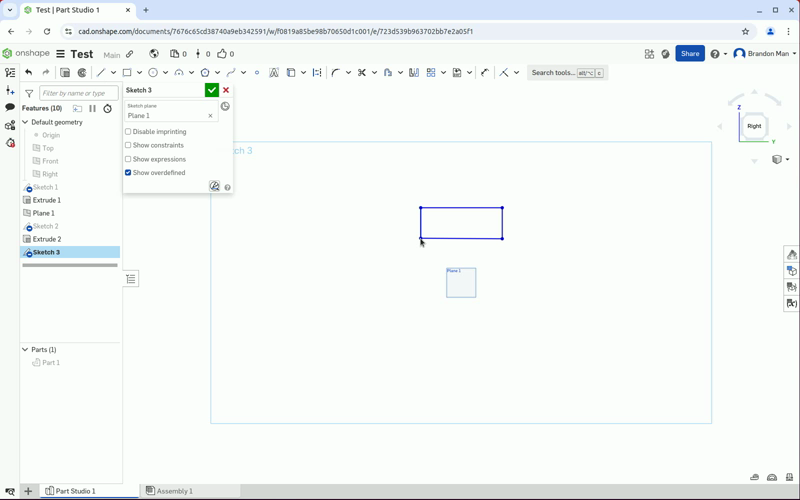
mouse_move(450, 231)
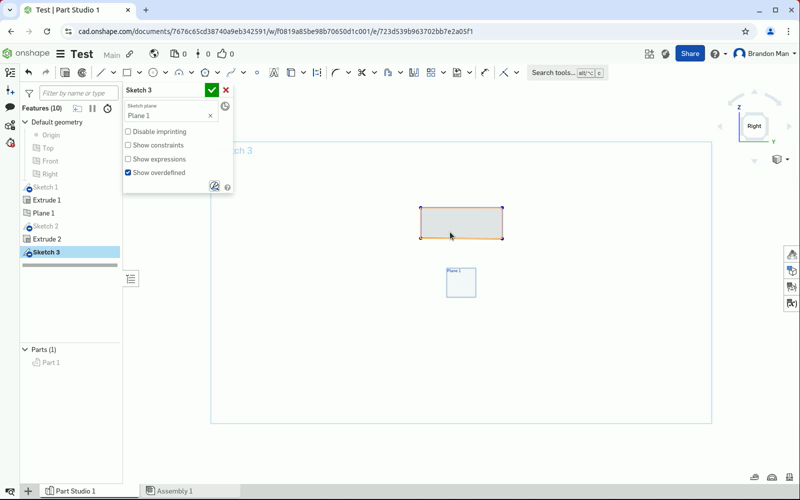
click(450, 231)
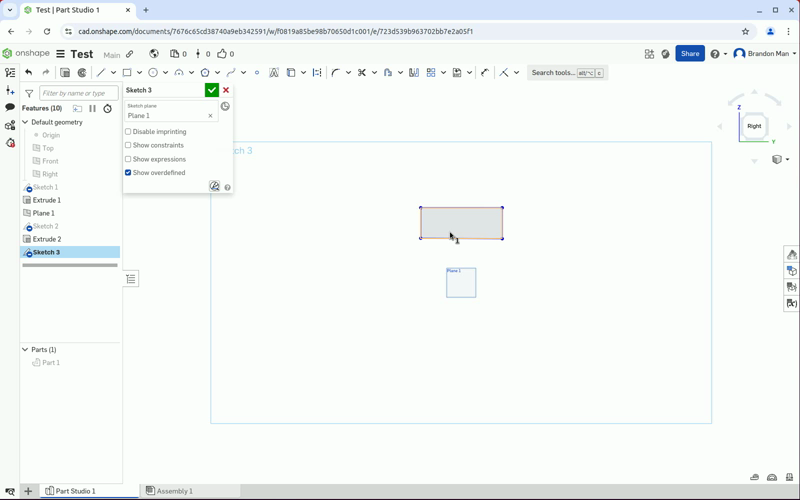
mouse_move(73, 352)
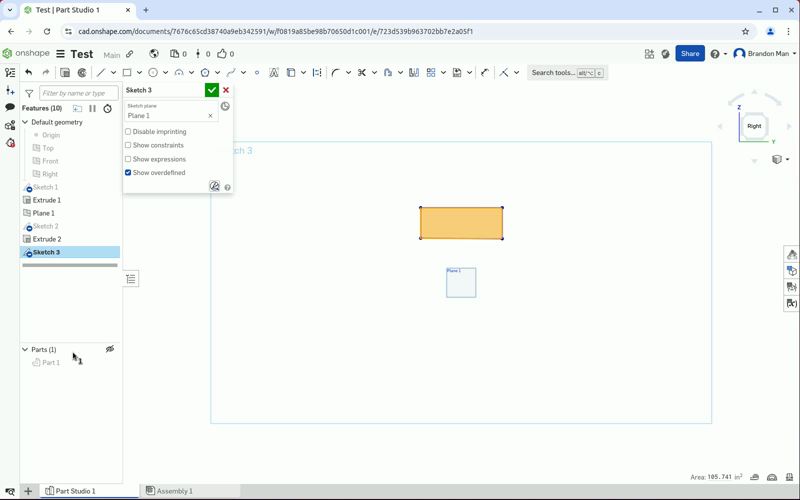
key(shift+y)
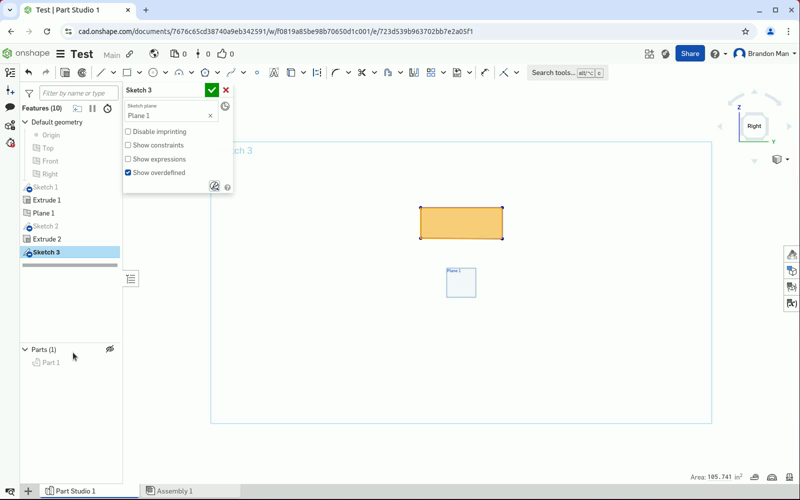
key(shift+e)
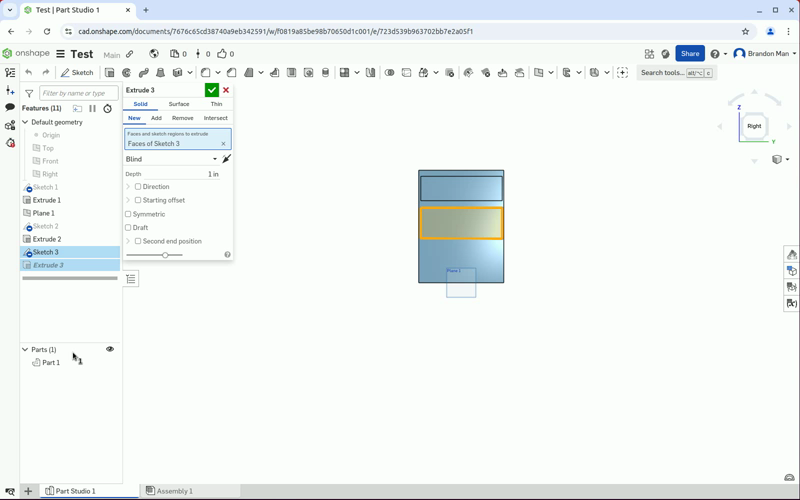
mouse_move(143, 106)
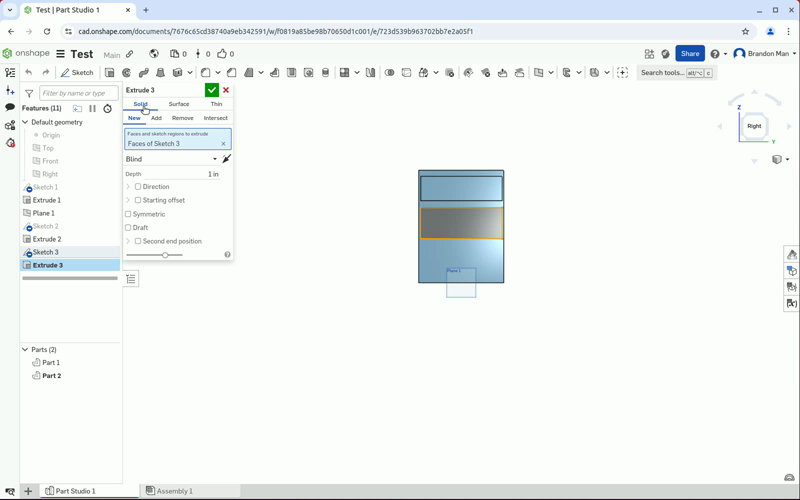
click(143, 106)
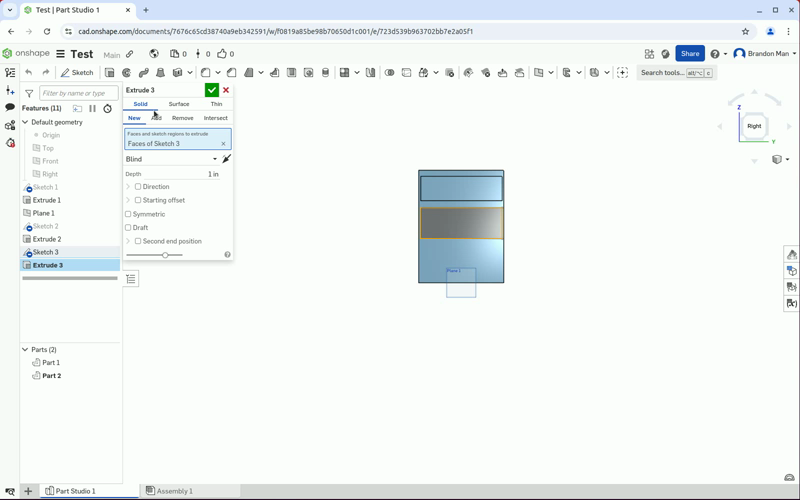
mouse_move(186, 120)
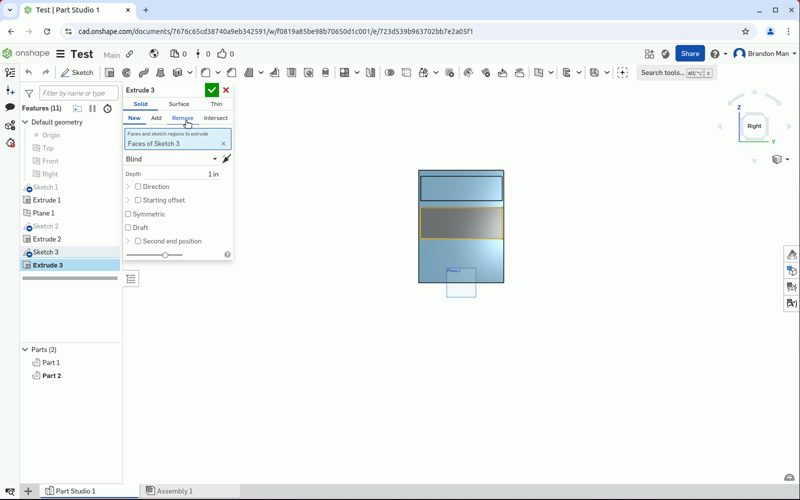
click(186, 120)
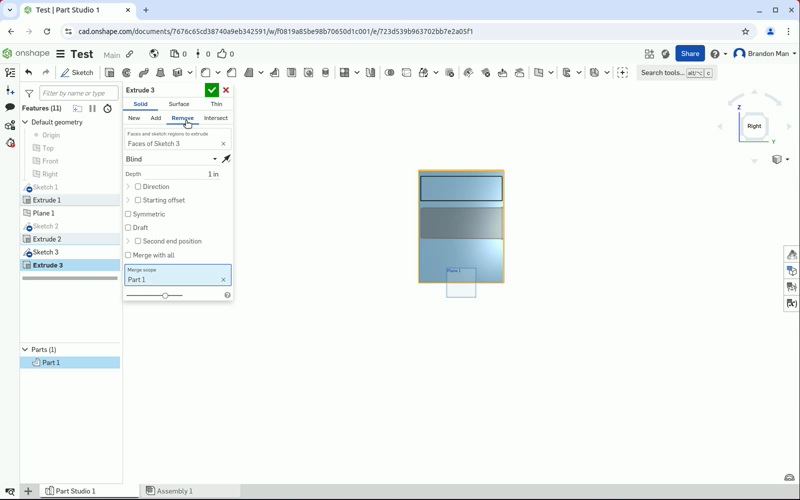
key(tab, 4)
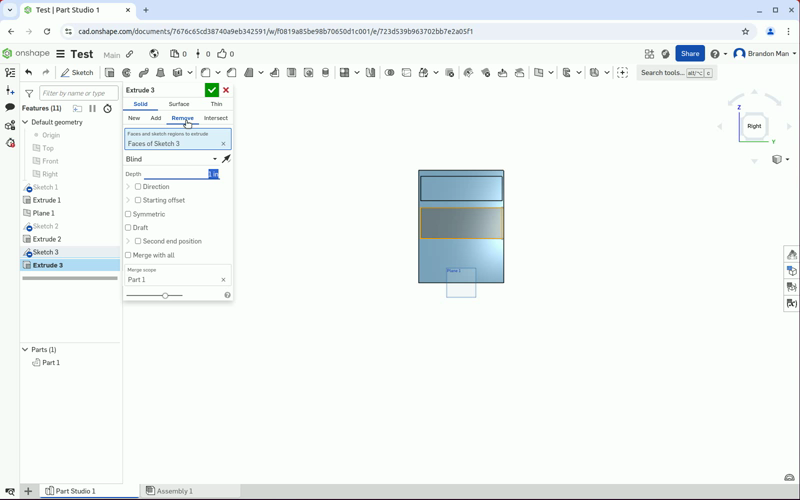
text(5.296)
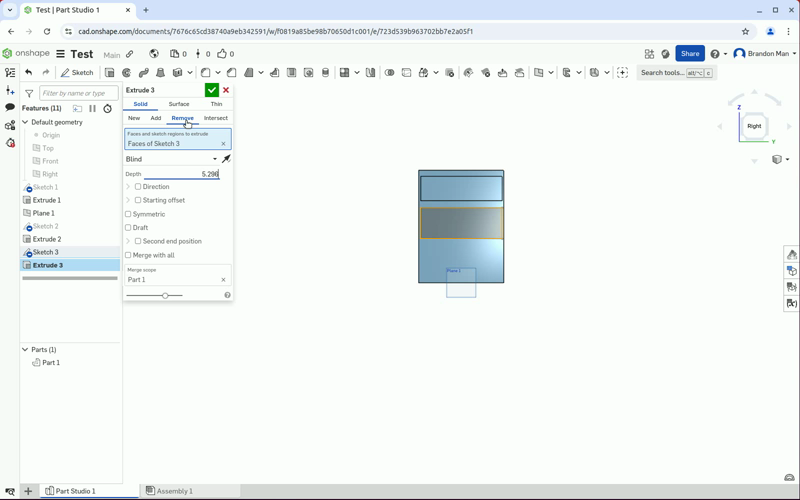
key(tab, 6)
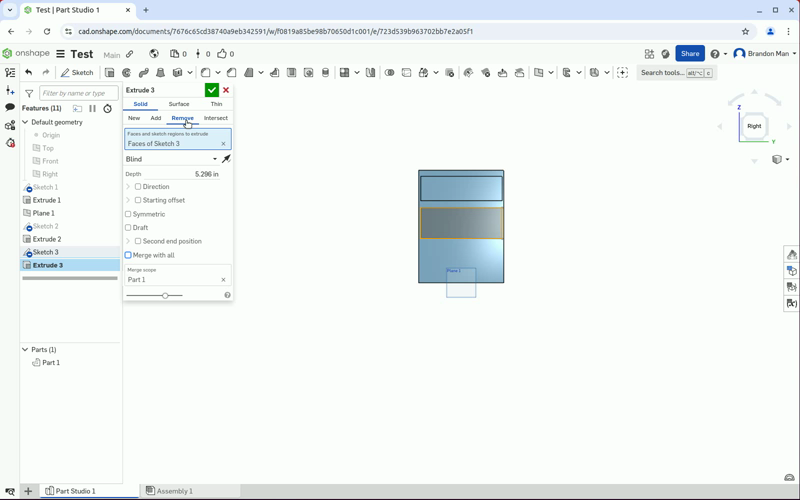
key(space)
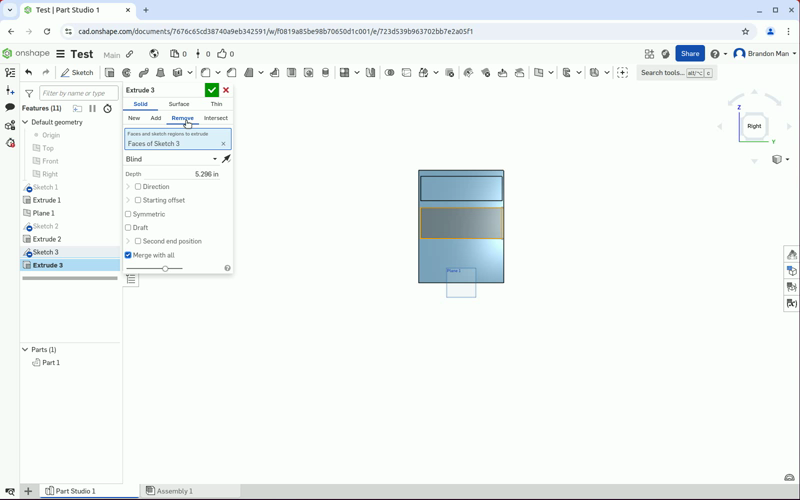
key(enter)
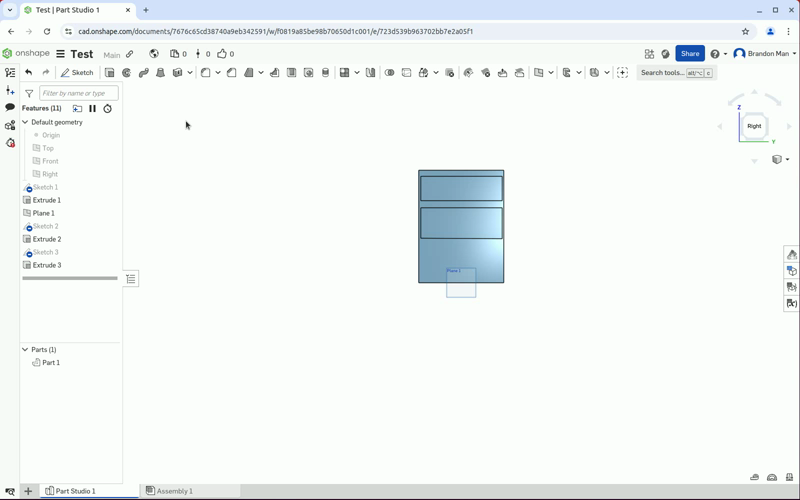
key(shift+h)
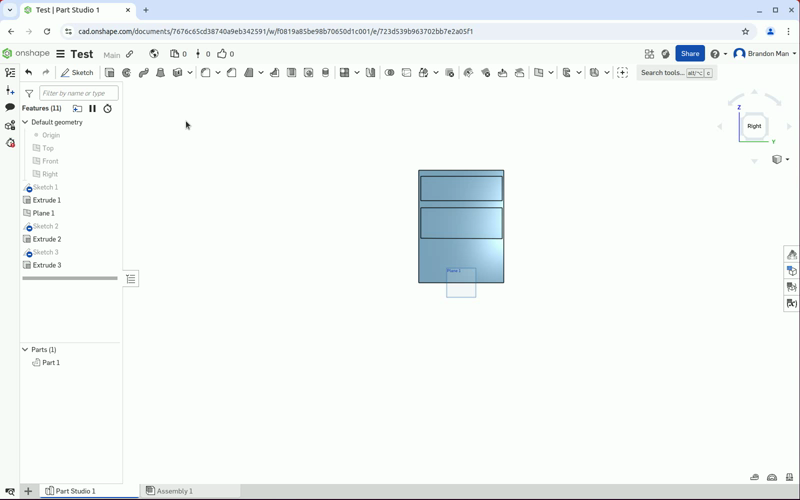
key(shift+h)
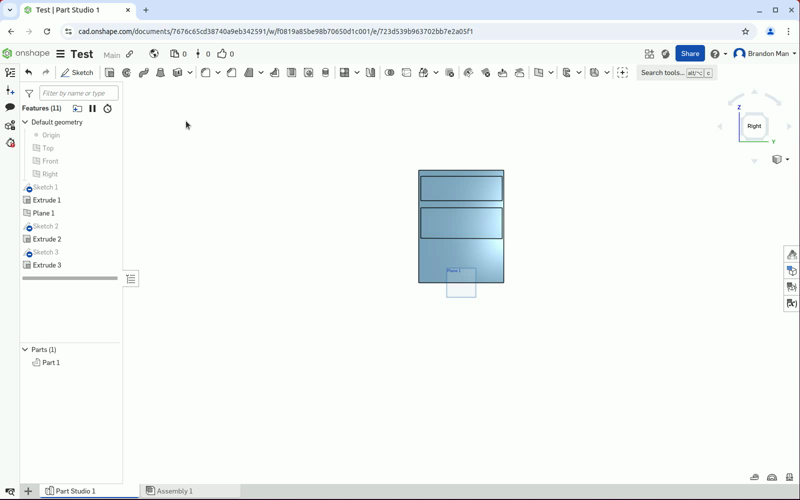
mouse_move(73, 189)
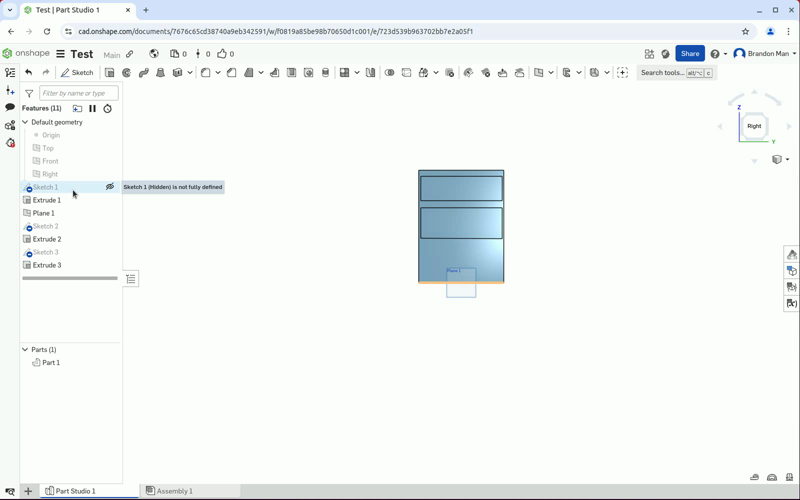
click(73, 189)
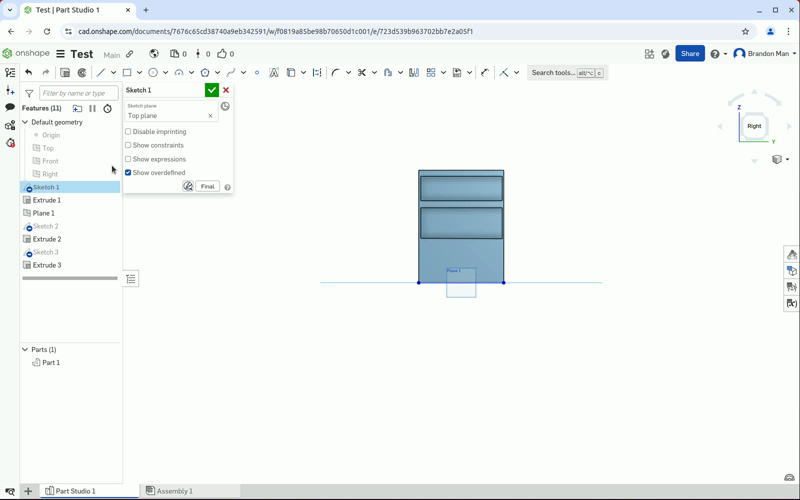
mouse_move(229, 92)
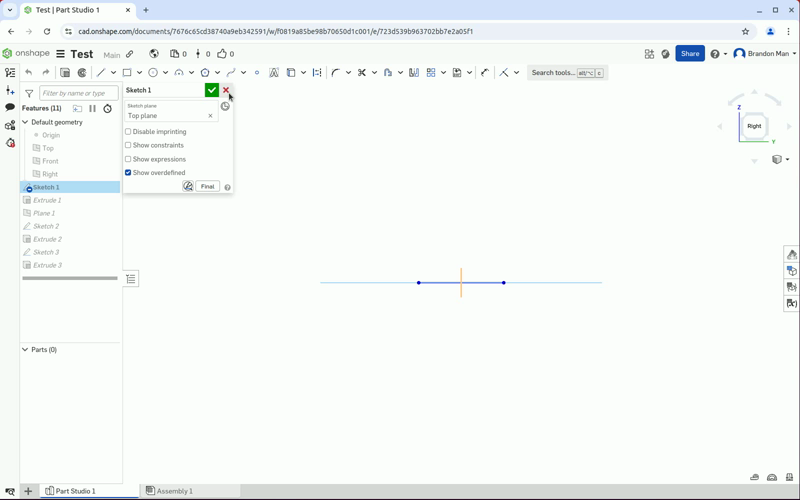
click(229, 92)
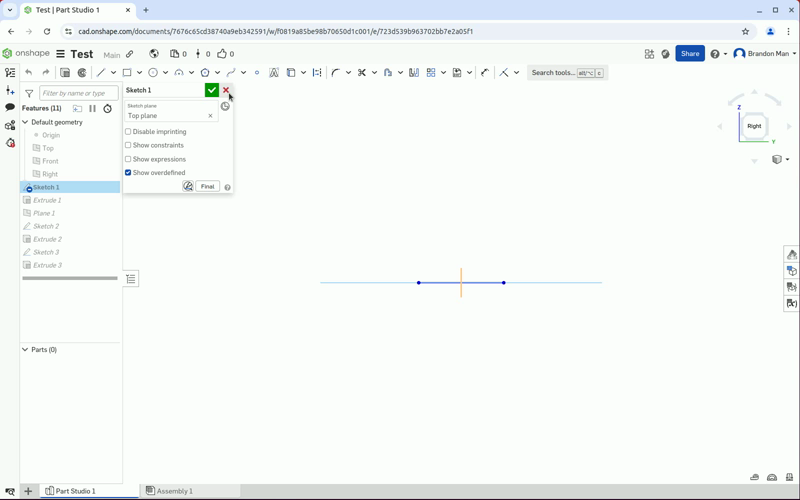
key(shift+s)
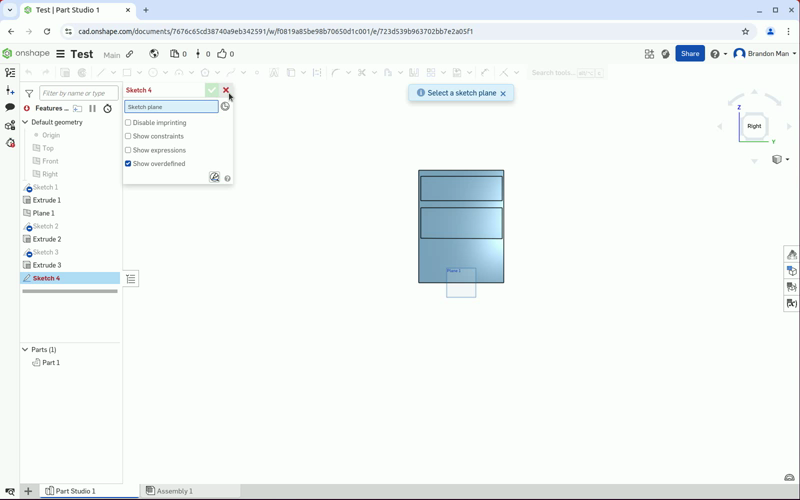
mouse_move(73, 215)
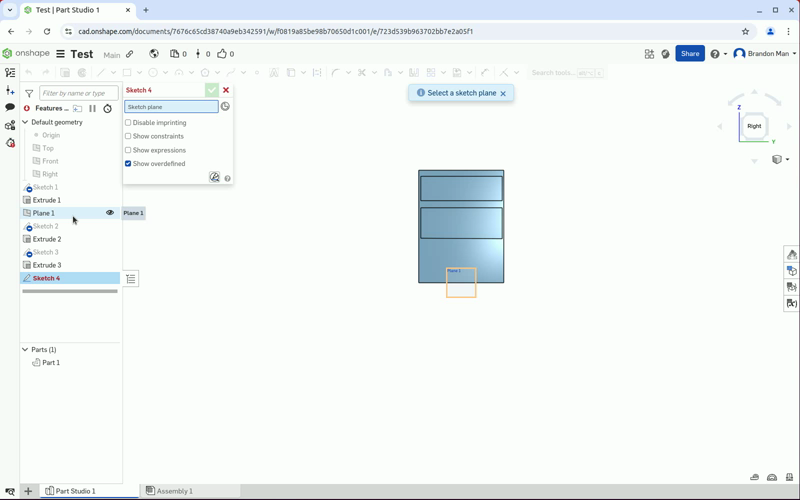
click(73, 215)
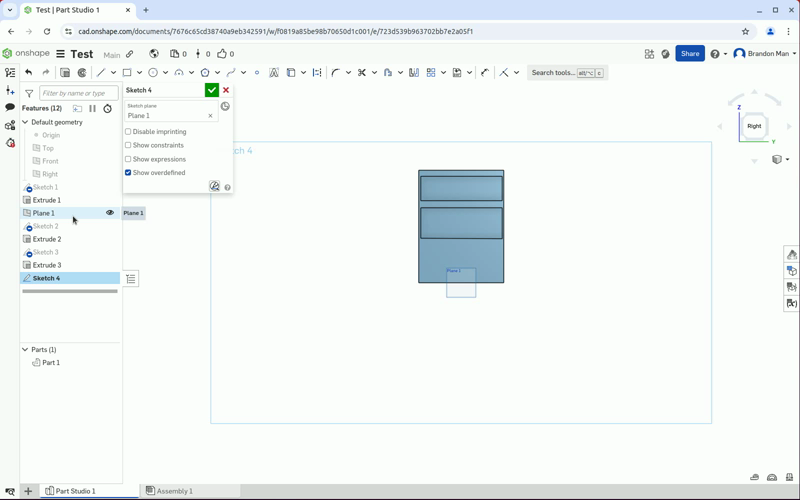
mouse_move(73, 352)
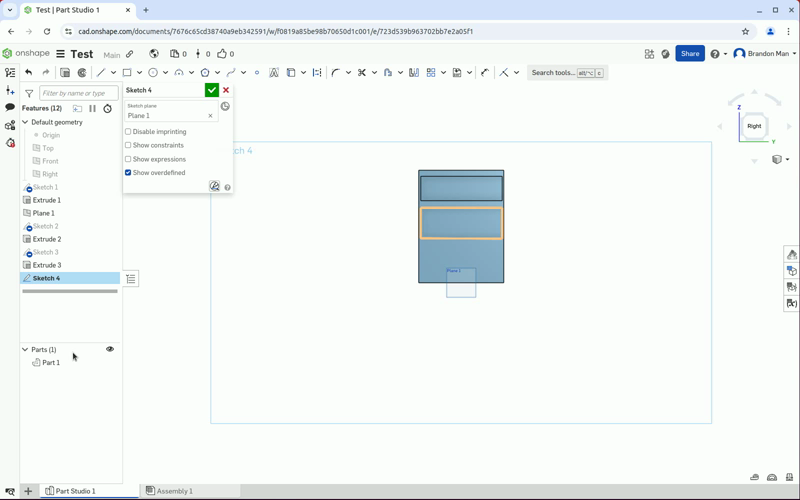
key(y)
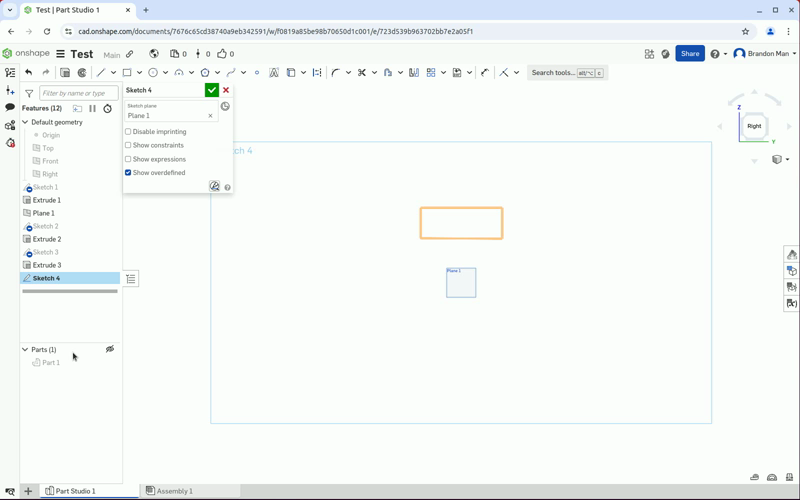
key(l)
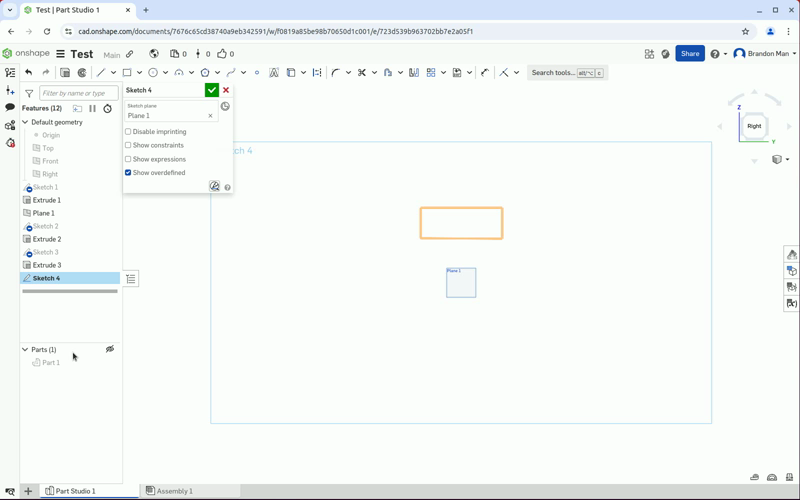
key_down(shift)
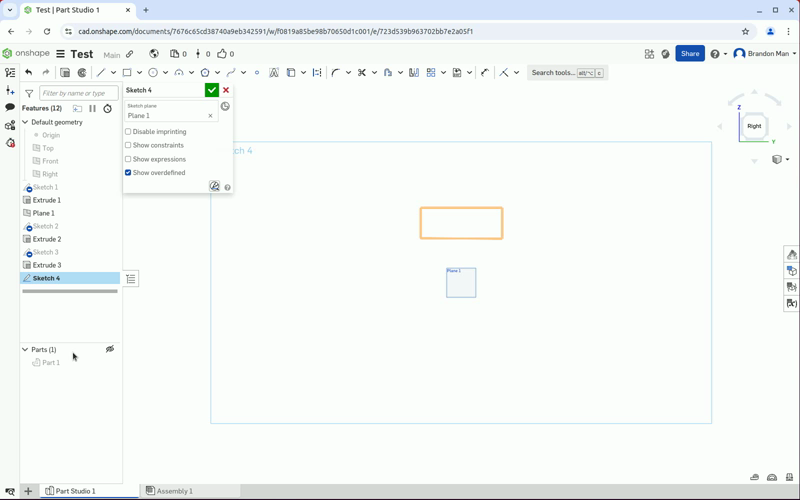
mouse_move(420, 273)
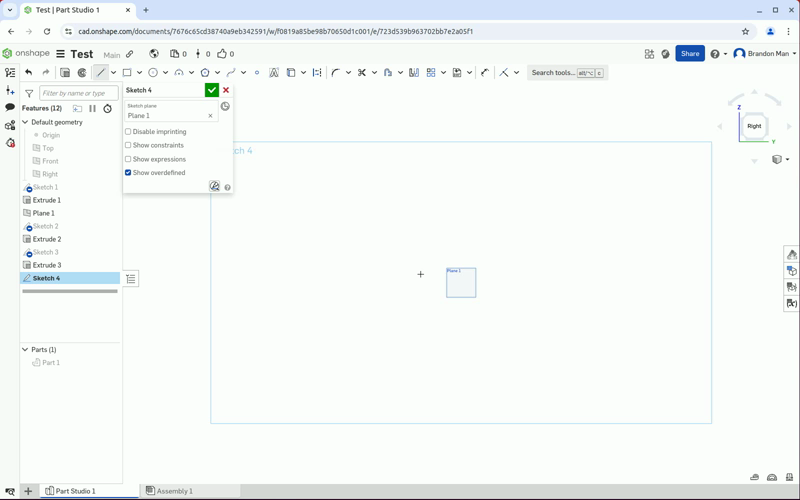
click(420, 273)
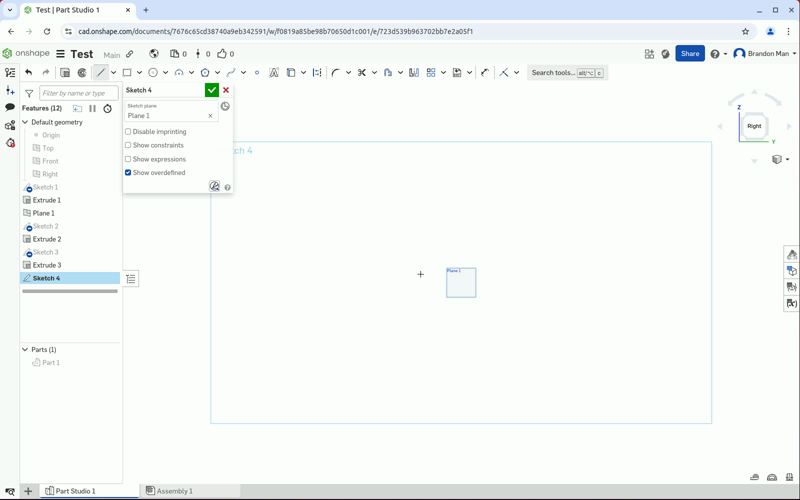
key_up(shift)
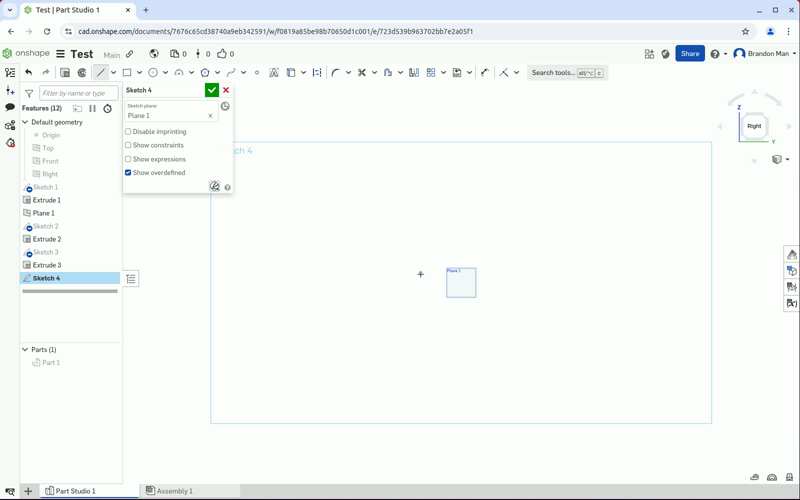
key_down(shift)
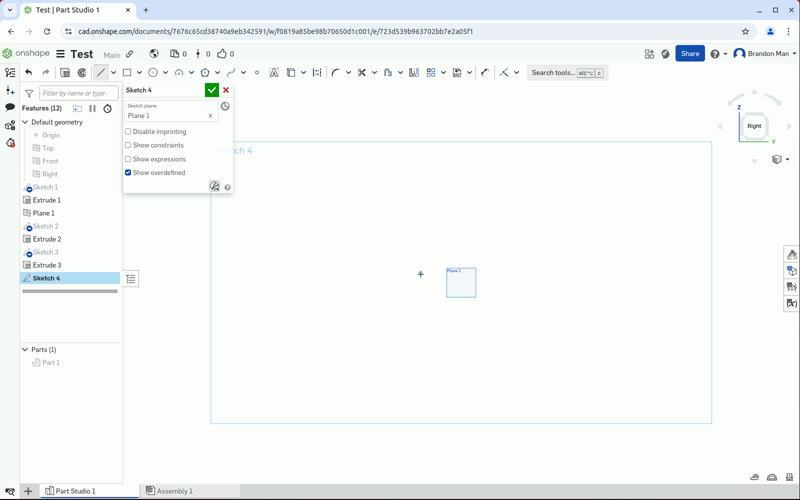
mouse_move(502, 273)
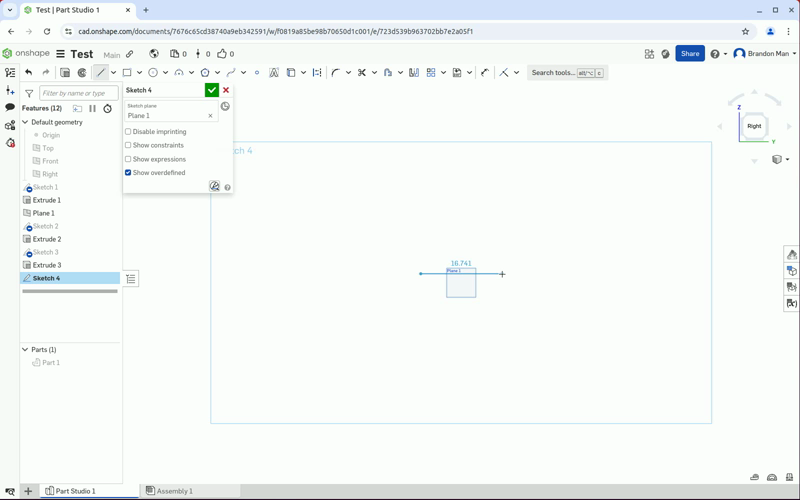
click(502, 273)
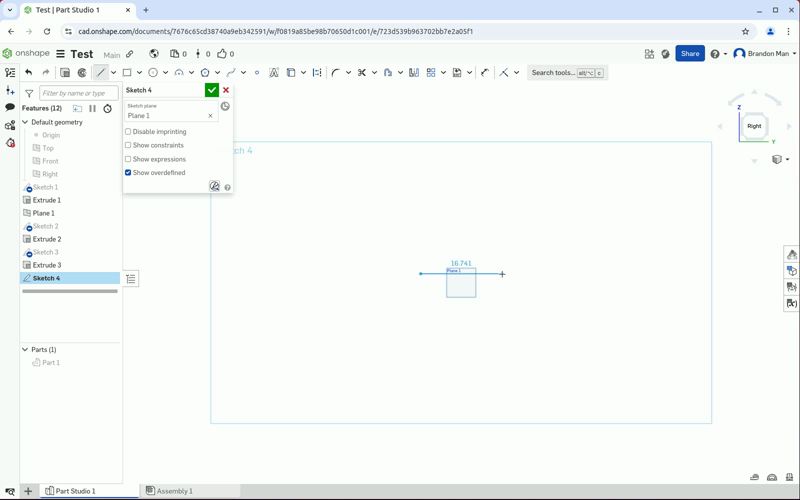
key_up(shift)
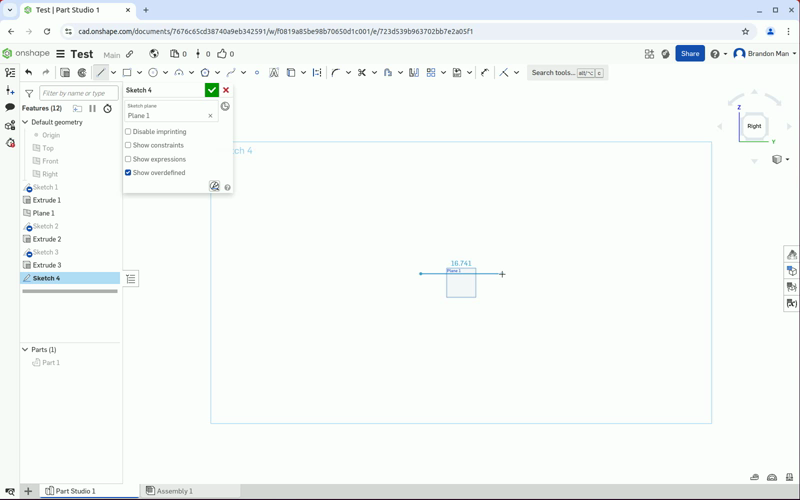
key_down(shift)
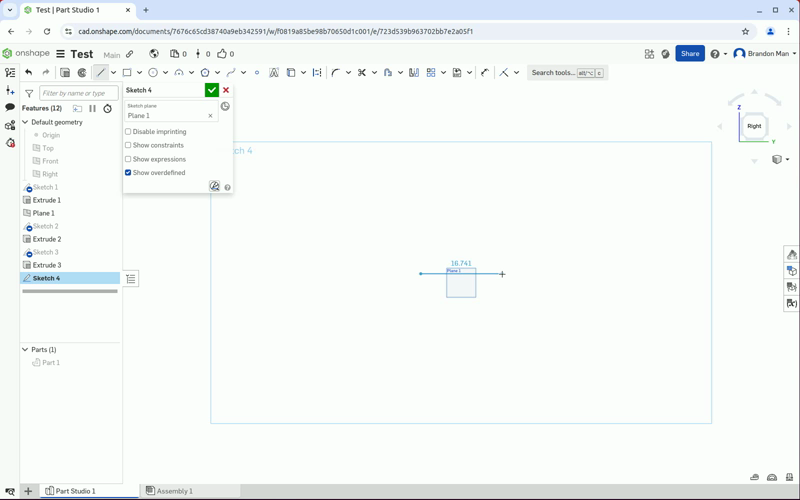
mouse_move(532, 273)
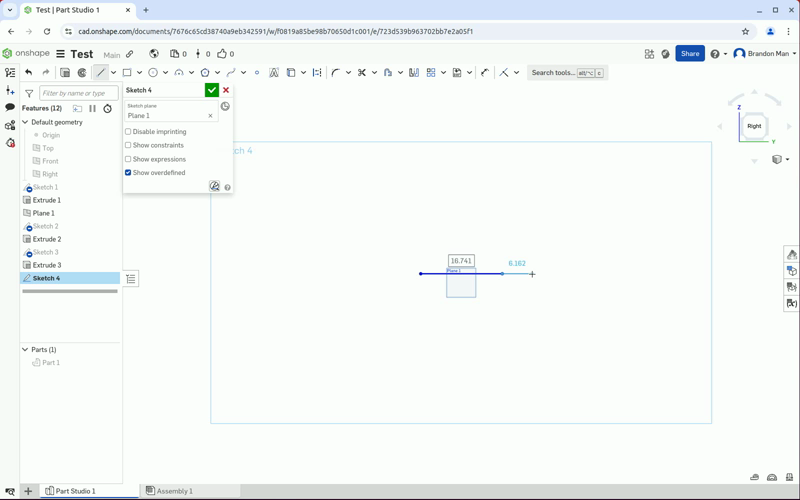
mouse_move(502, 242)
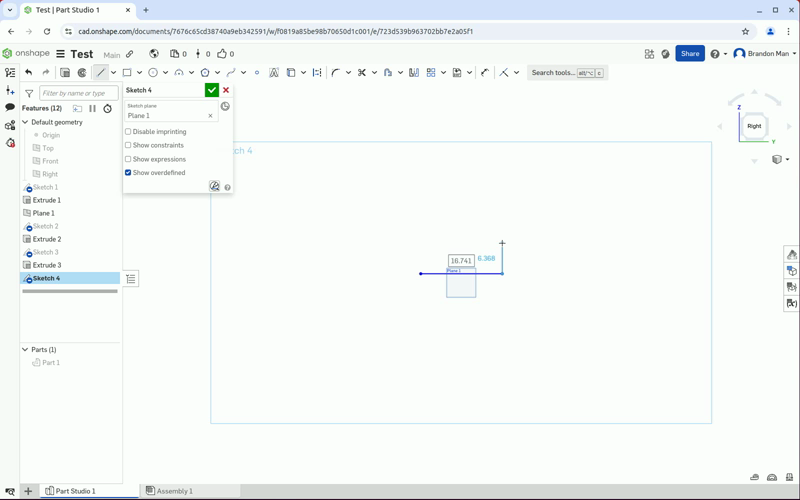
click(502, 242)
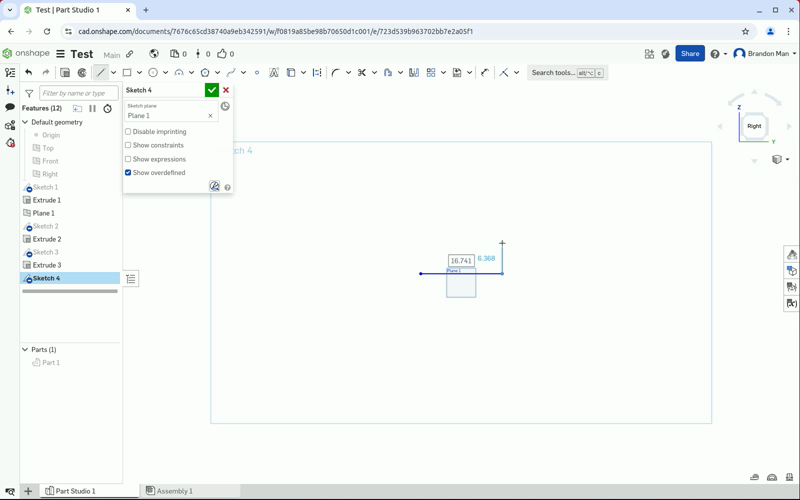
key_up(shift)
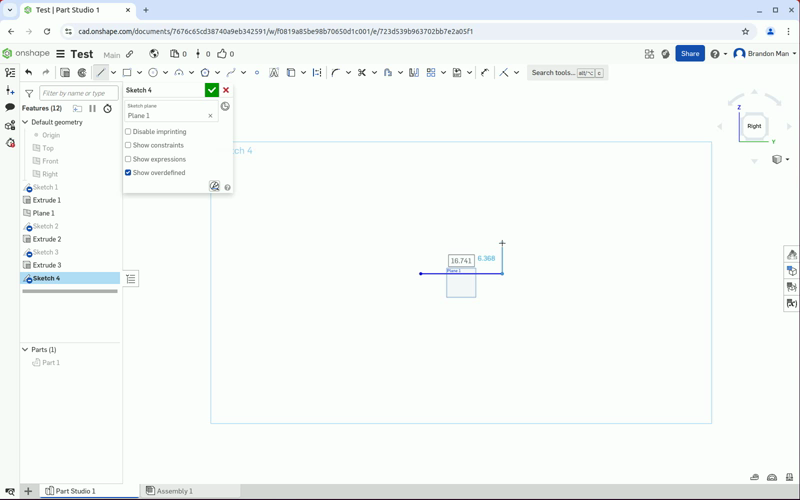
key_down(shift)
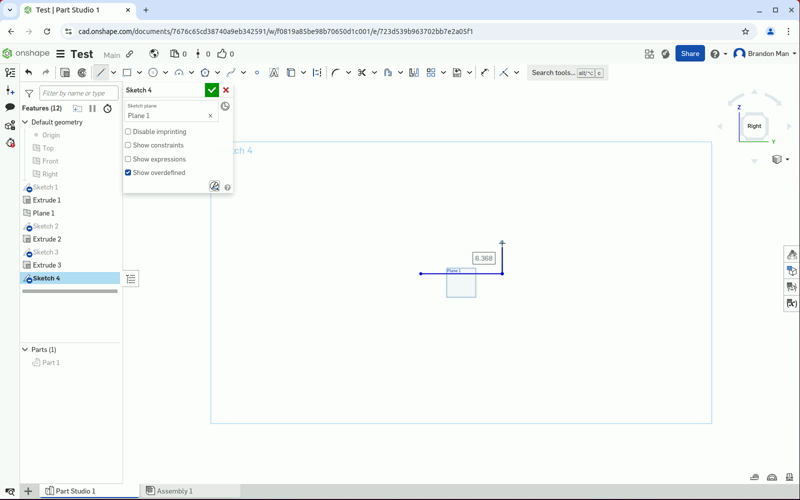
mouse_move(420, 242)
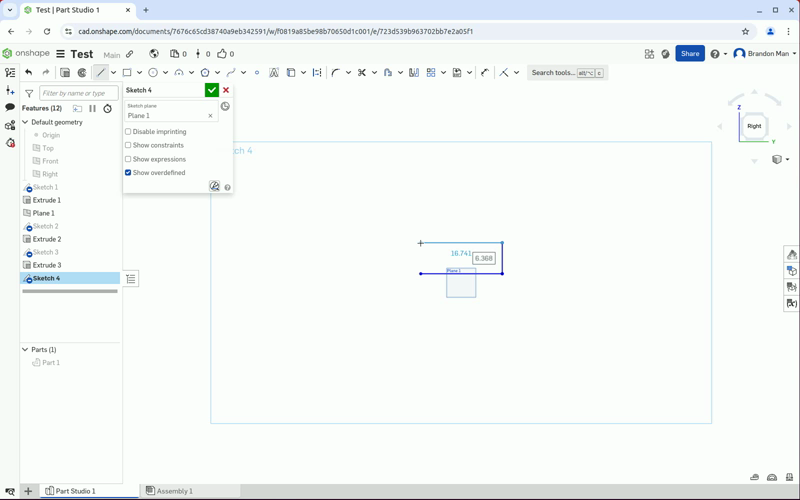
click(420, 242)
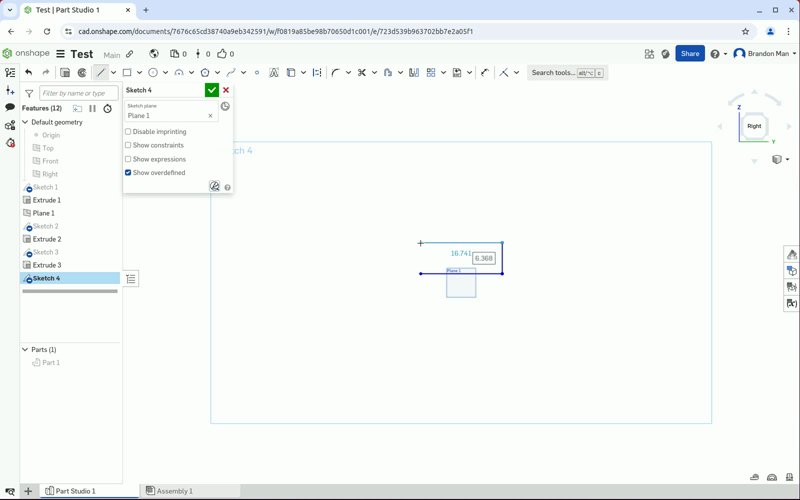
key_up(shift)
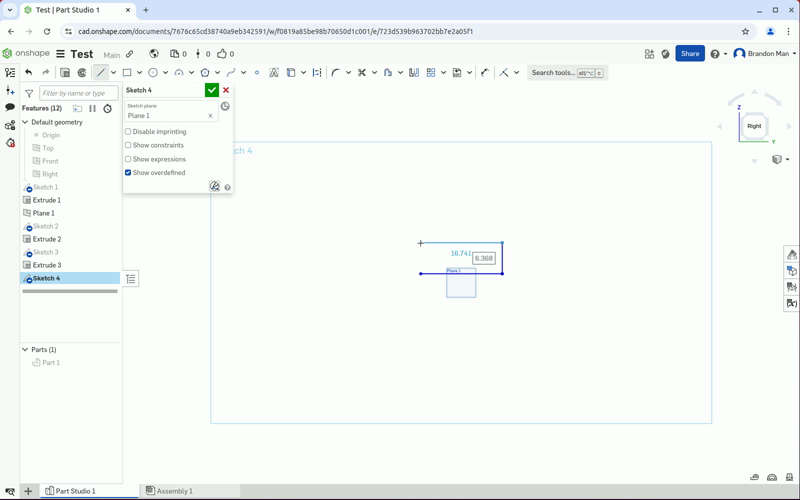
mouse_move(450, 242)
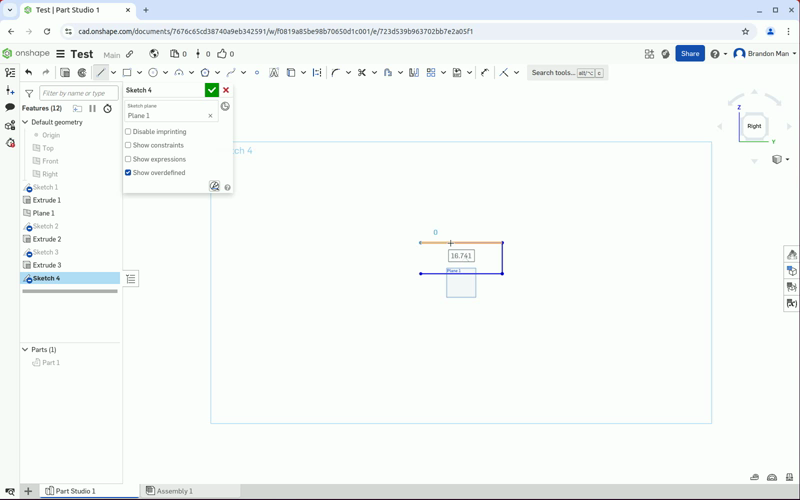
key_down(shift)
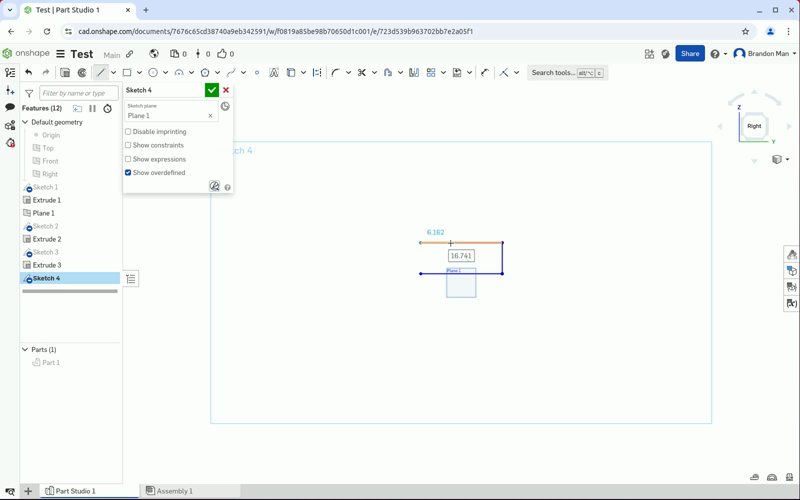
mouse_move(420, 273)
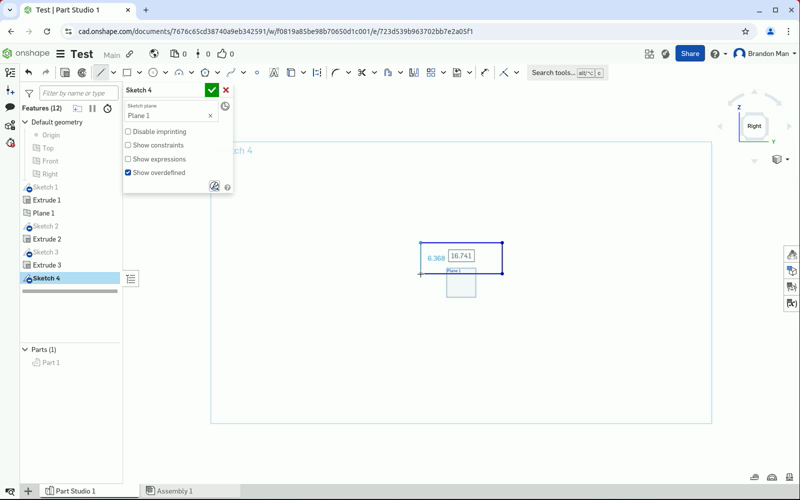
key_up(shift)
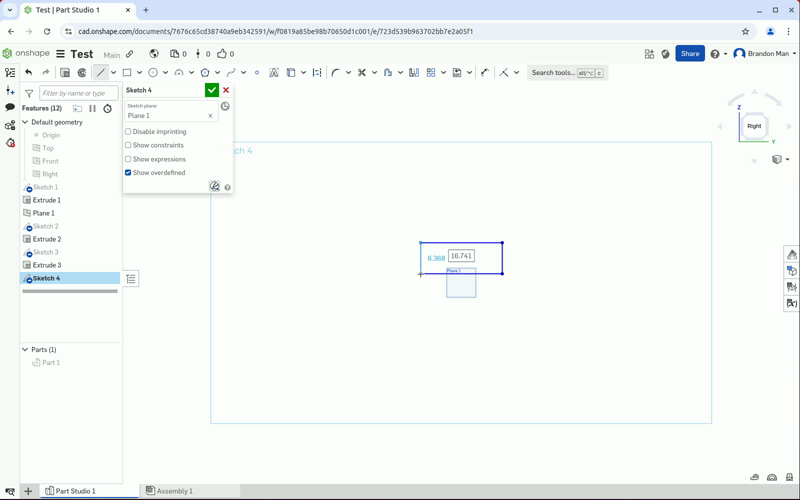
click(420, 273)
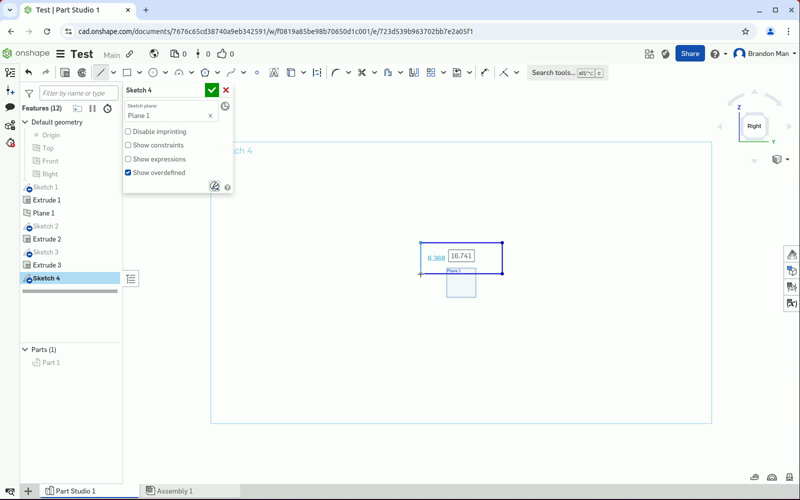
key(esc)
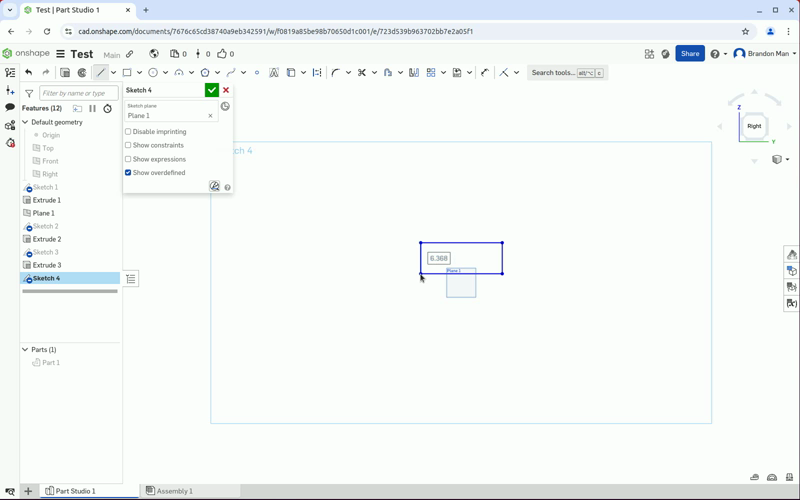
mouse_move(464, 252)
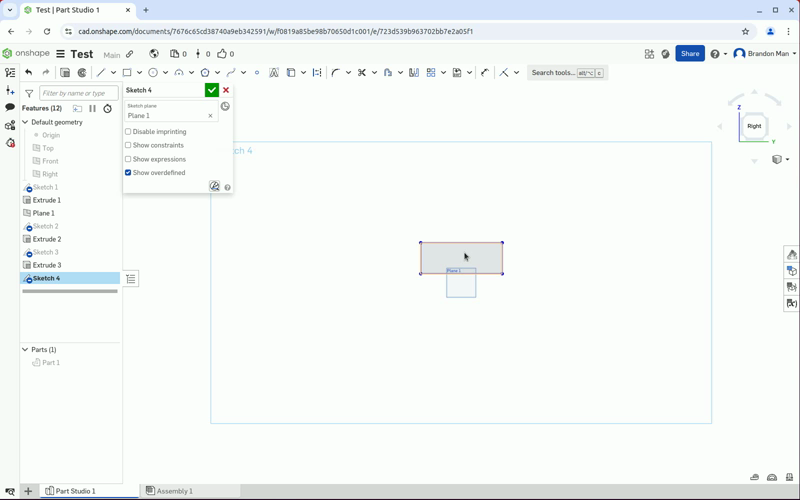
click(464, 252)
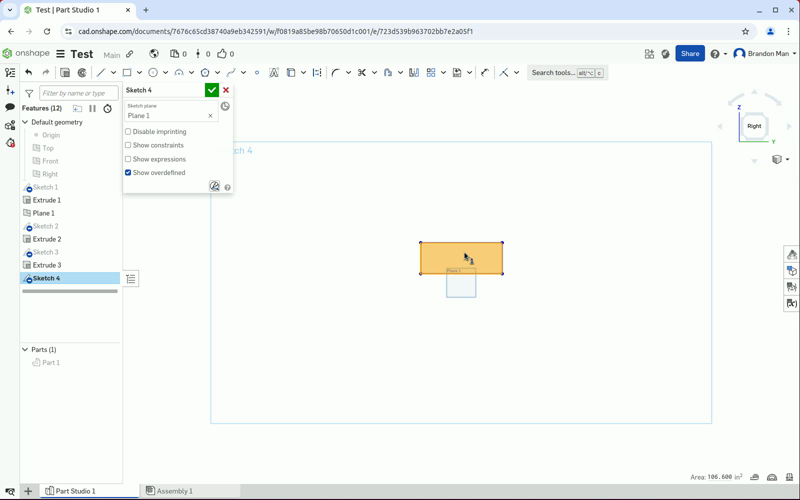
mouse_move(73, 352)
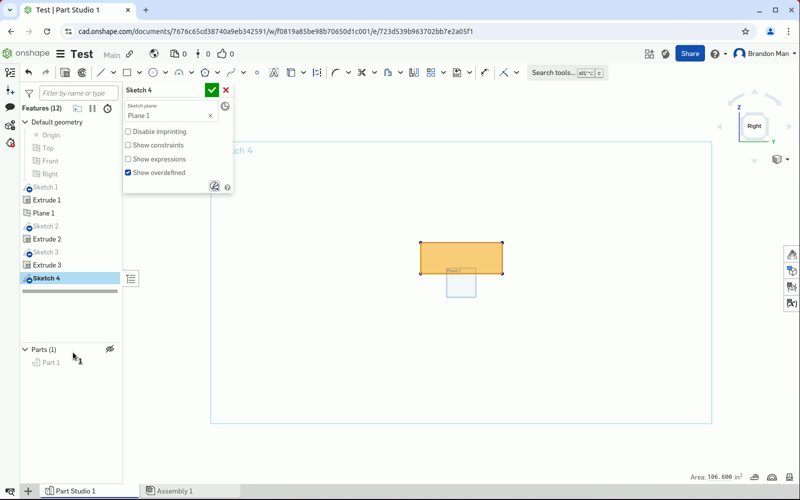
key(shift+y)
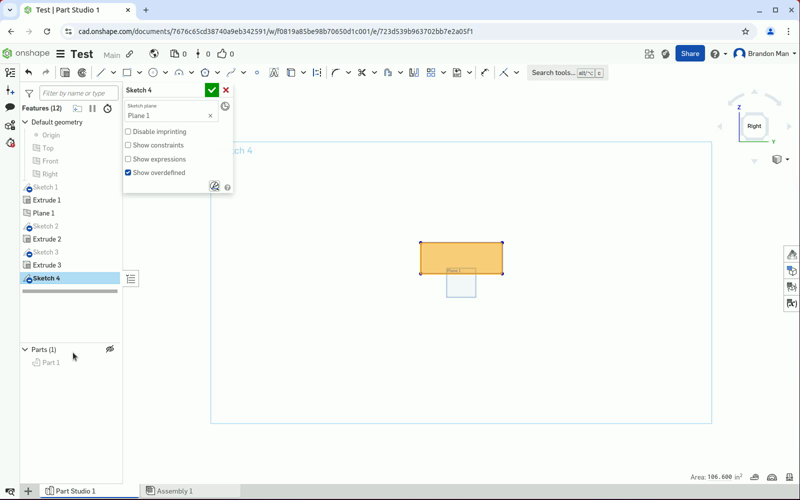
key(shift+e)
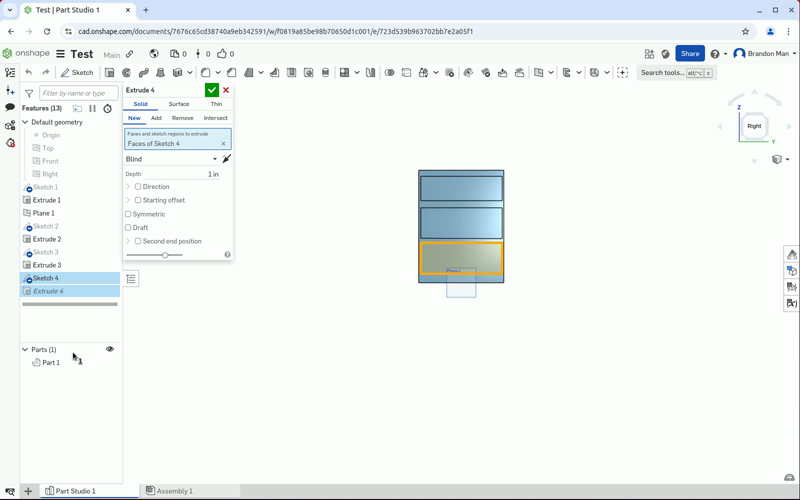
mouse_move(143, 106)
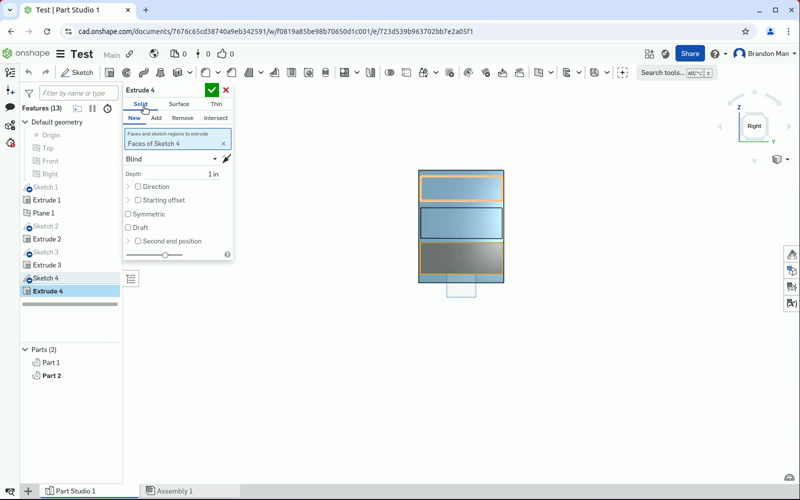
click(143, 106)
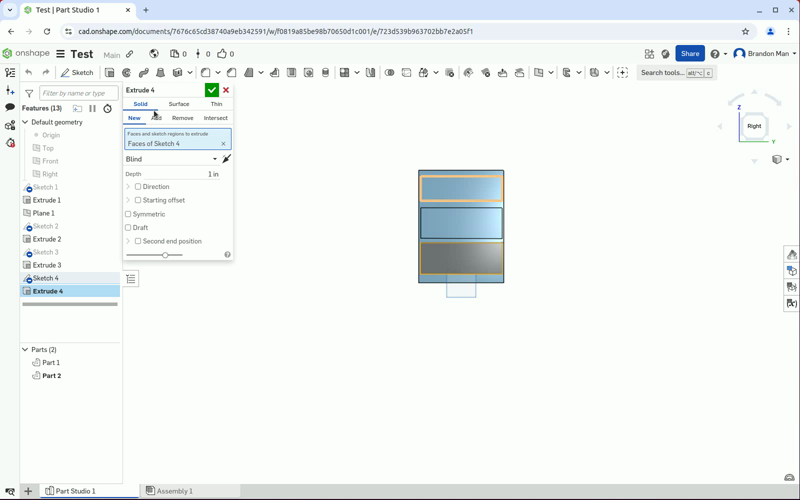
mouse_move(186, 120)
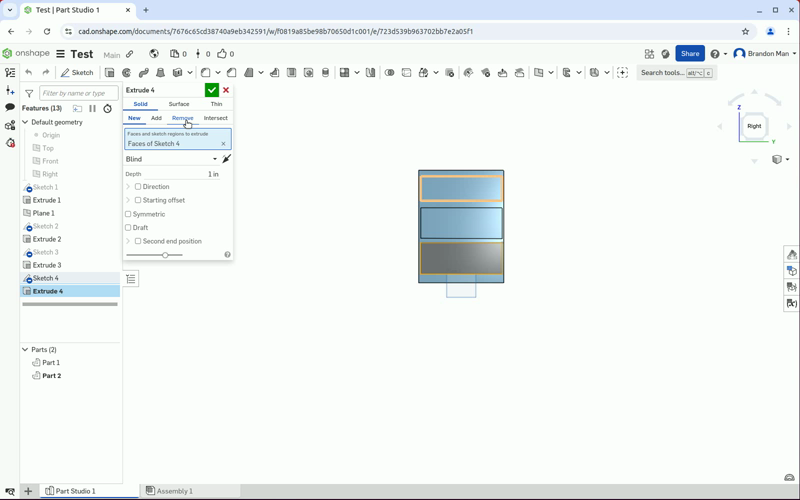
click(186, 120)
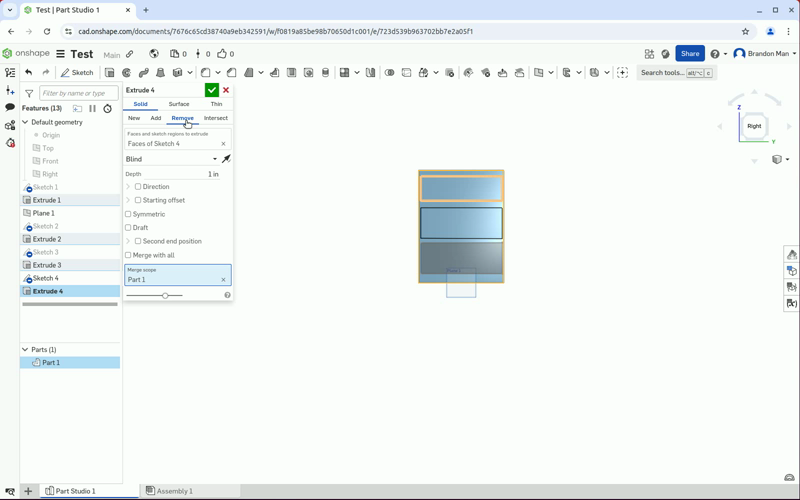
key(tab, 4)
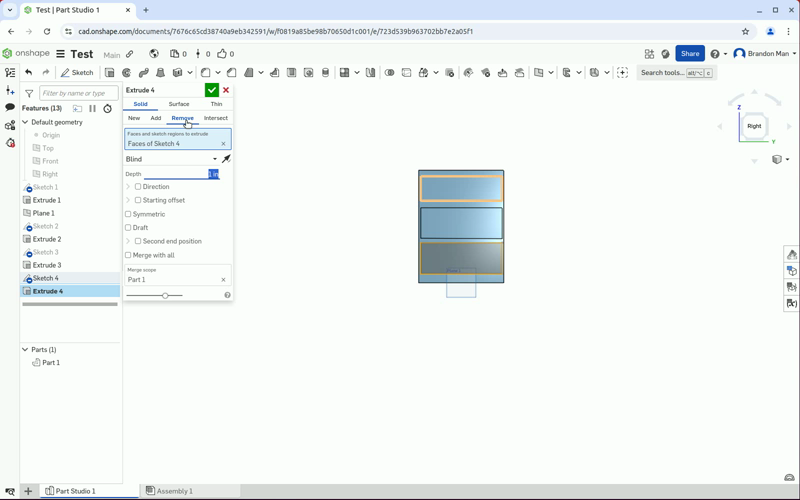
text(5.296)
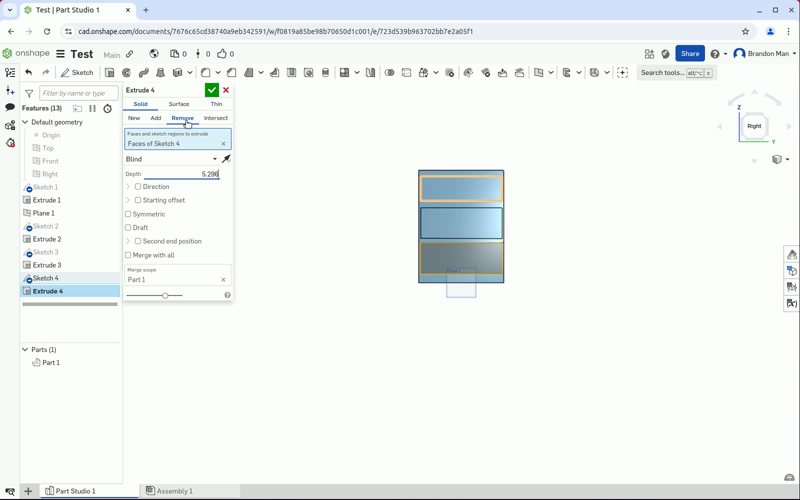
key(tab, 6)
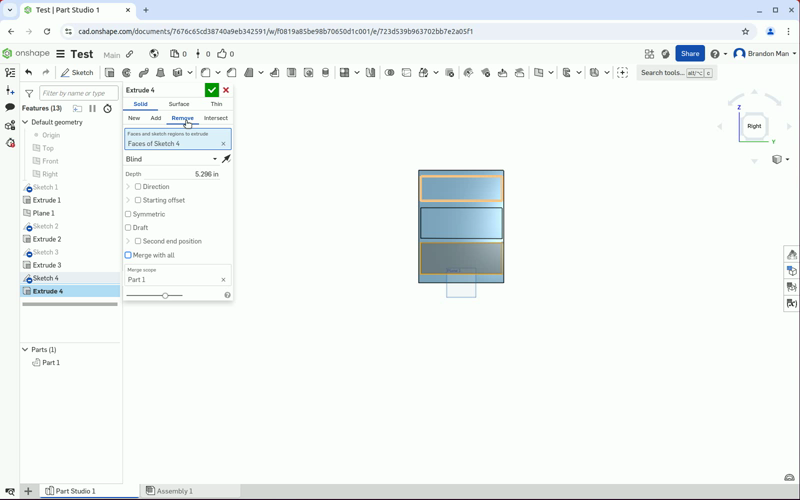
key(space)
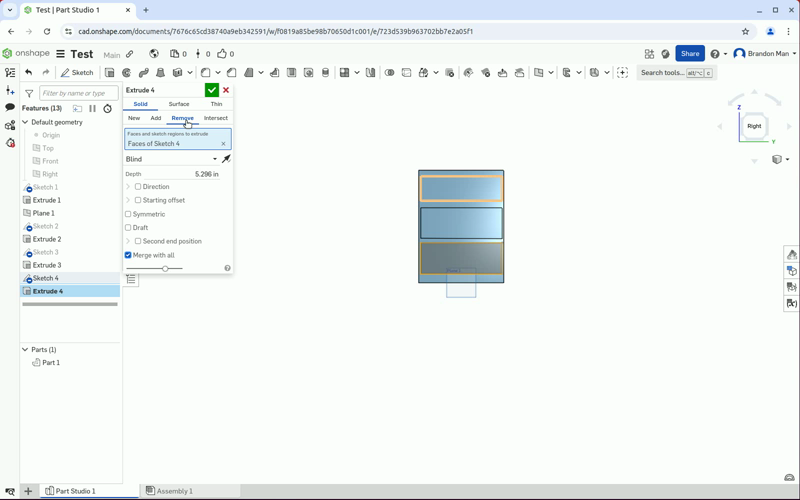
key(enter)
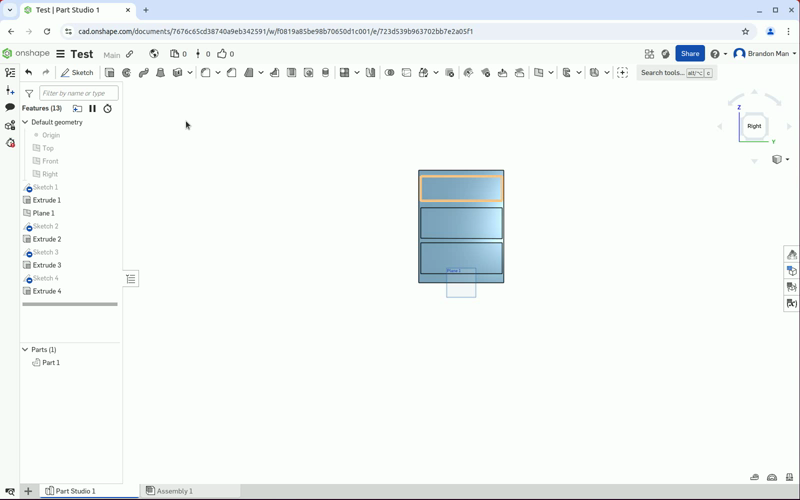
key(shift+h)
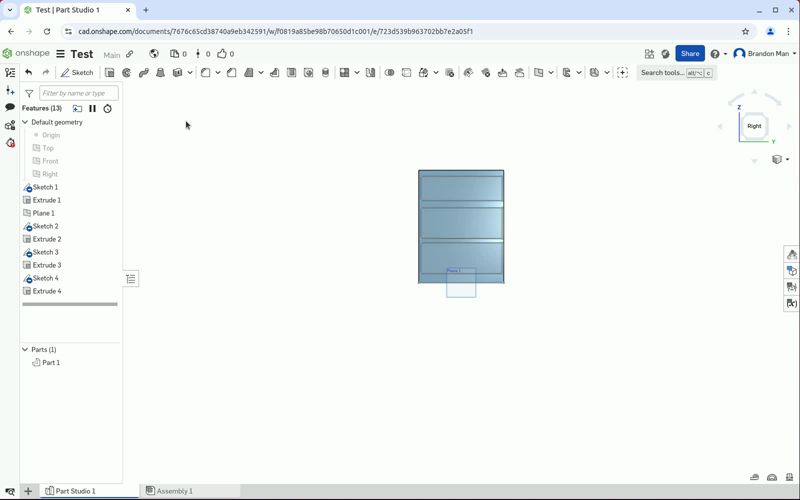
key(shift+h)
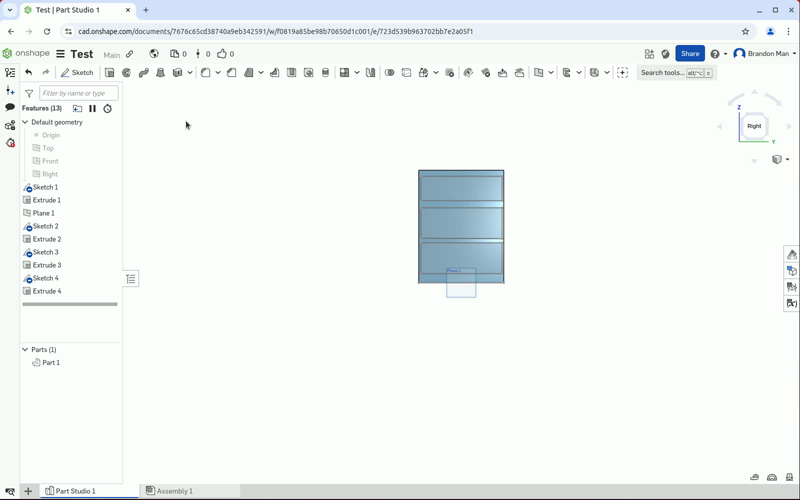
key(shift+7)
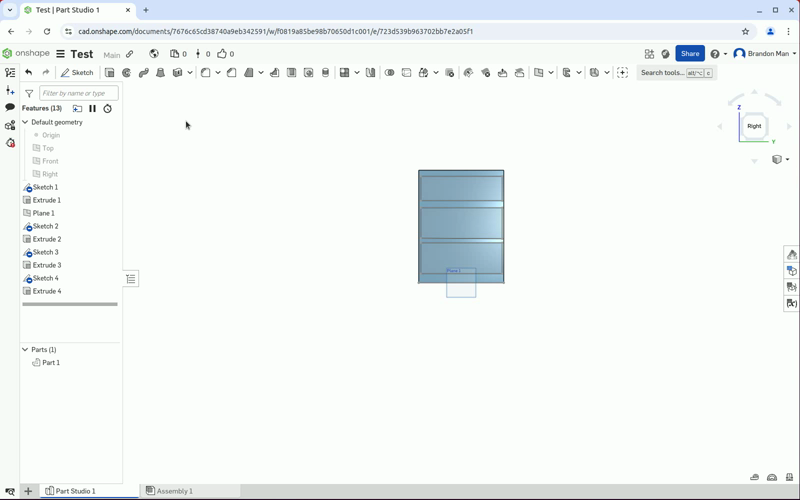
key(right, 2)
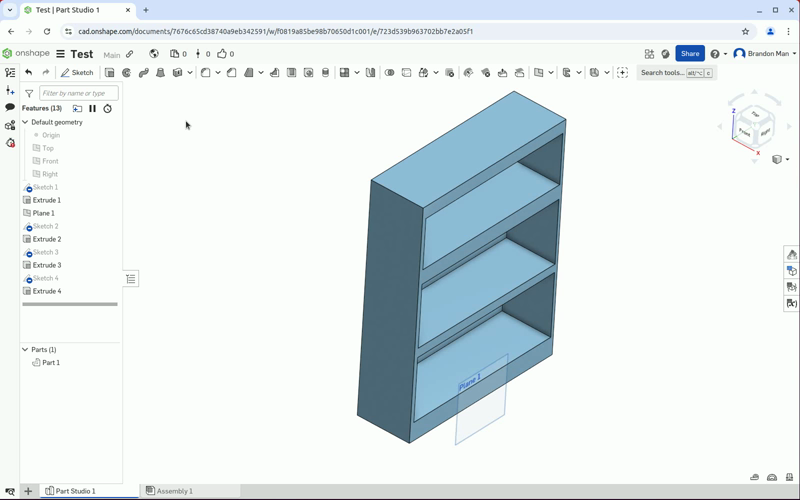
key(down, 2)
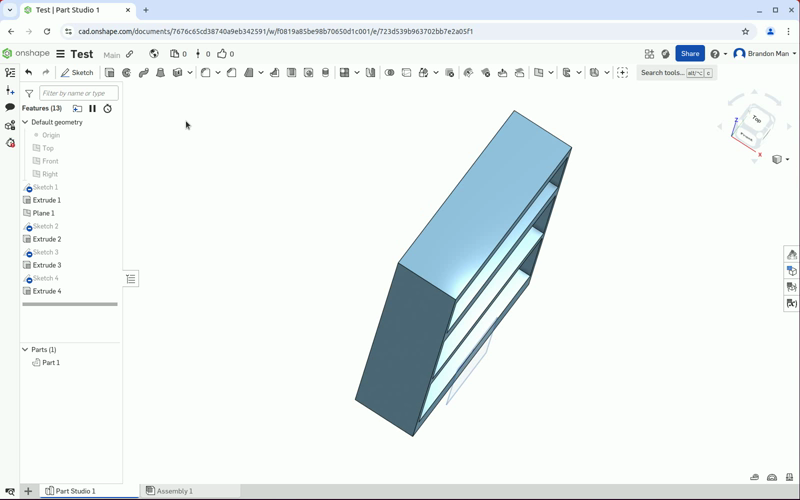
key(up, 2)
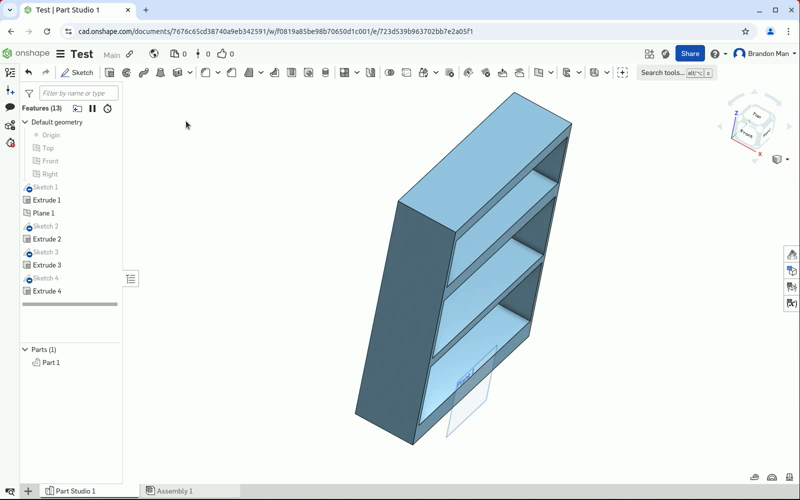
key(left, 2)
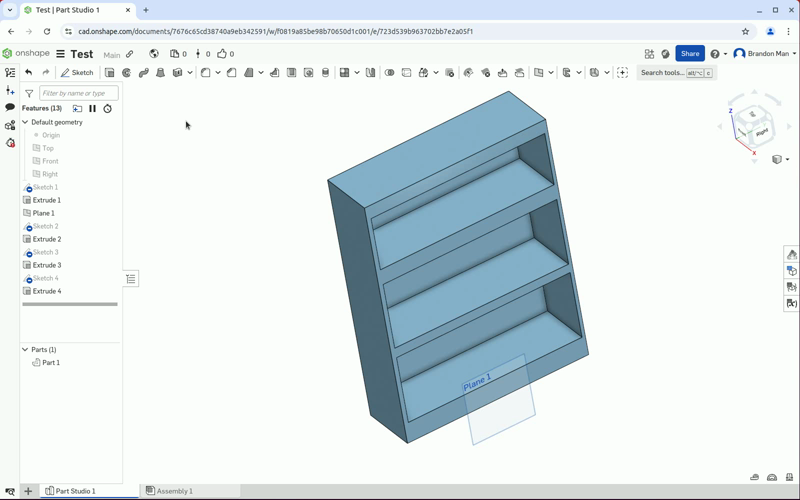
mouse_move(73, 189)
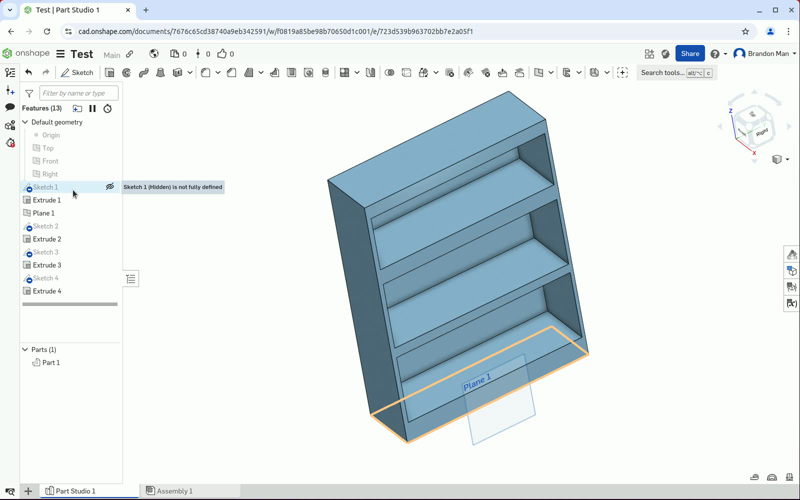
click(73, 189)